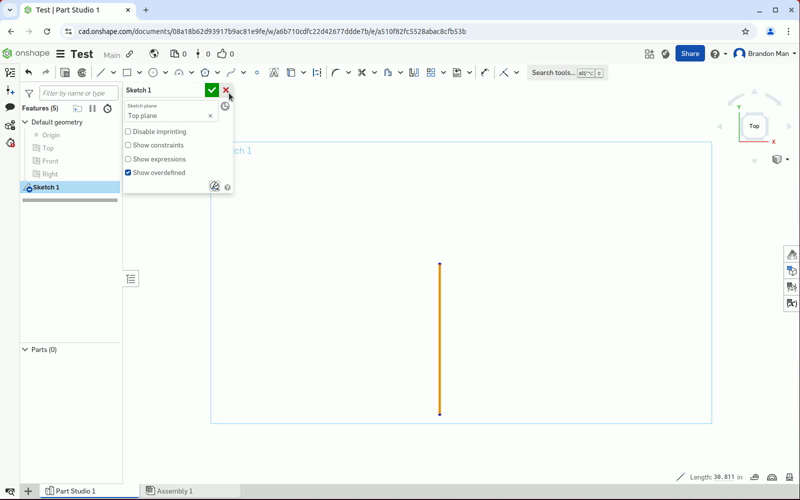
key(shift+h)
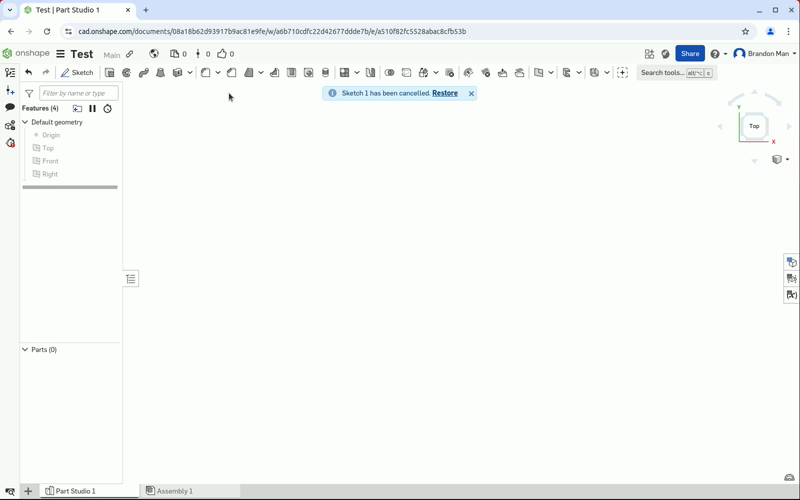
mouse_move(73, 352)
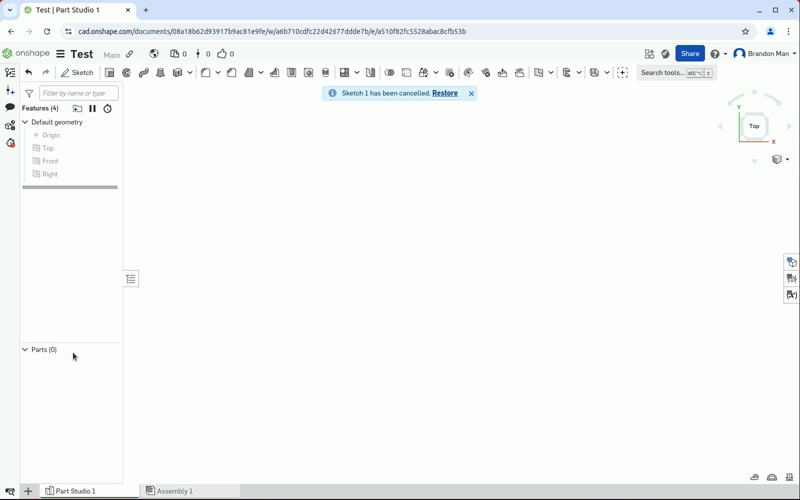
key(y)
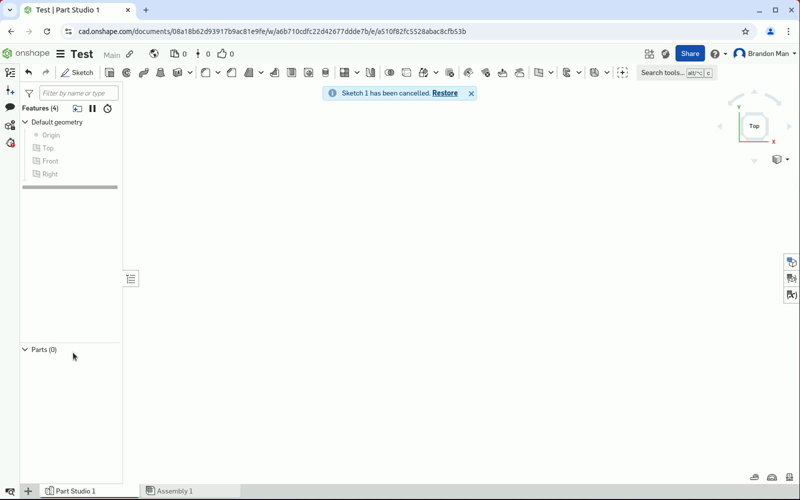
key(shift+p)
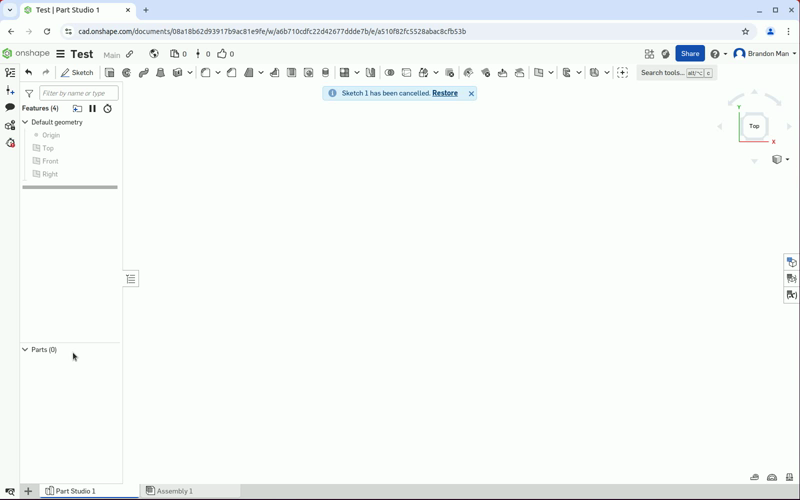
key(space)
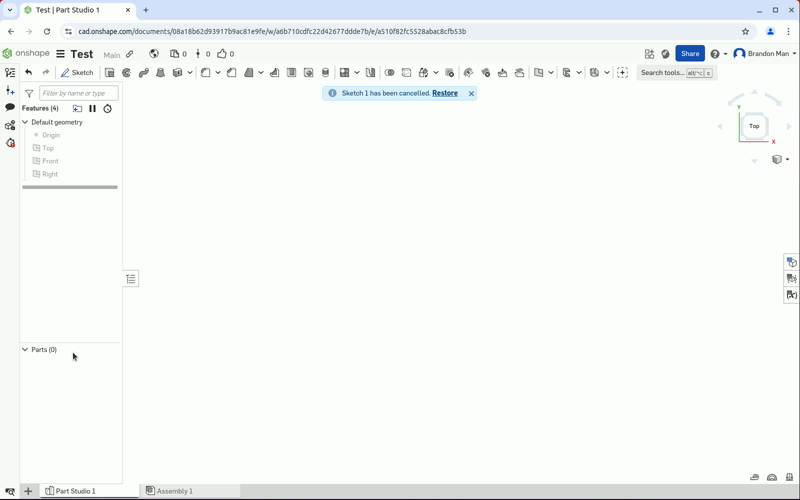
key_down(shift)
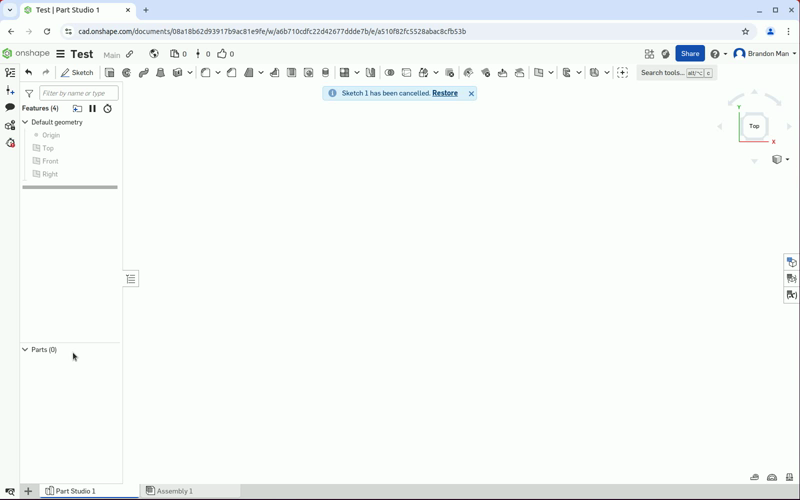
key(up)
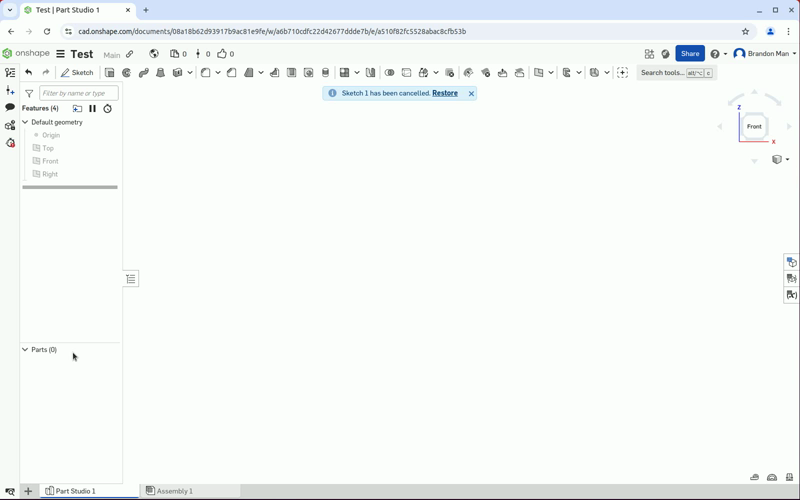
key_up(shift)
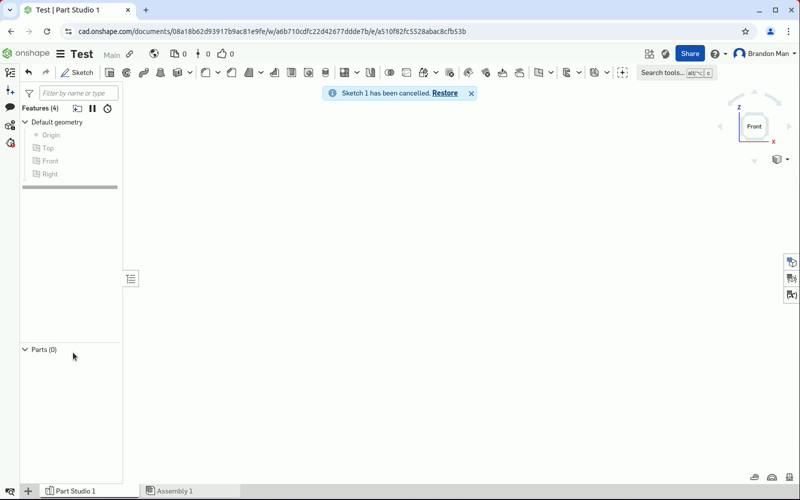
key(space)
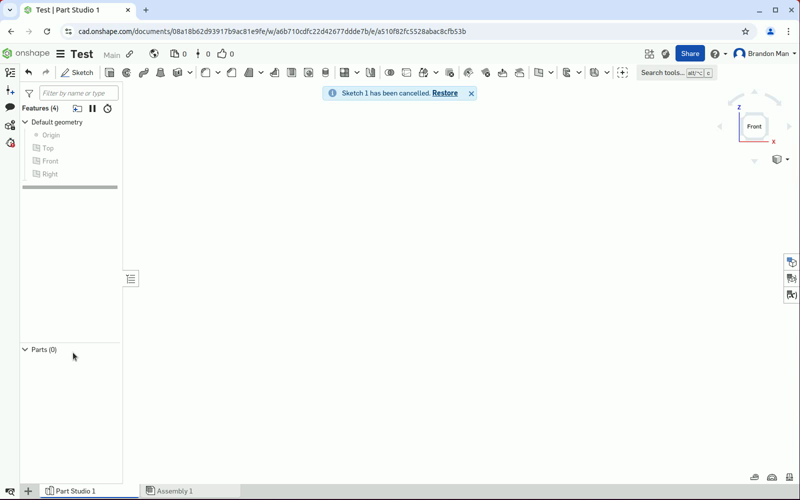
key_down(shift)
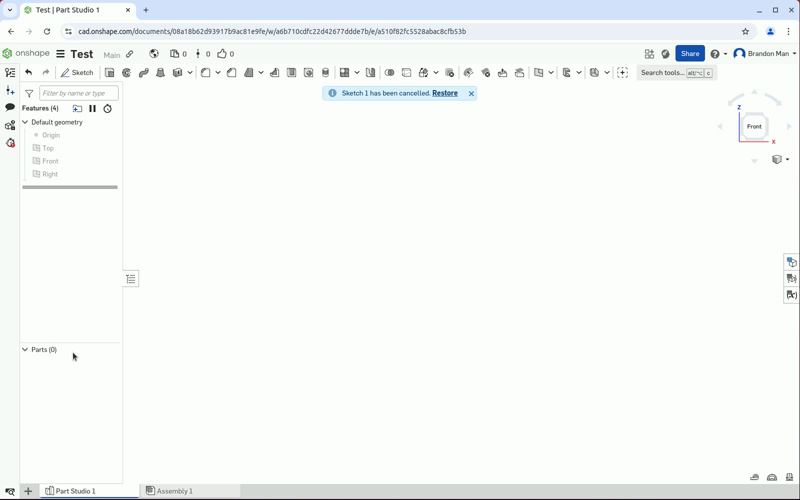
key(left)
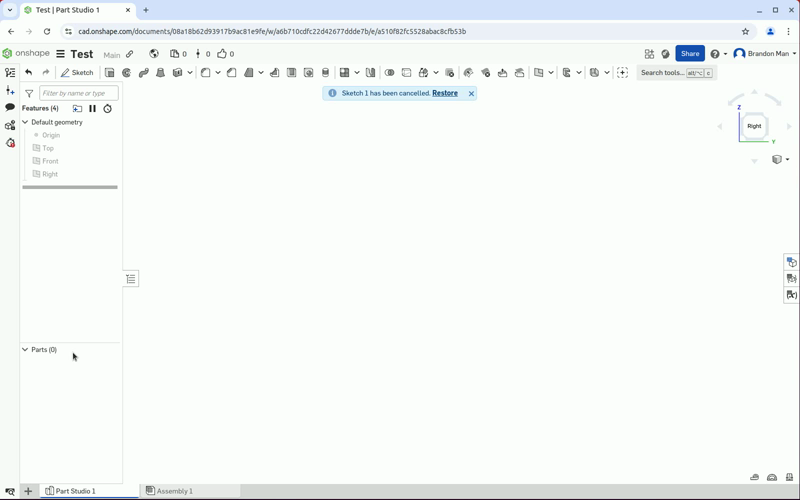
key_up(shift)
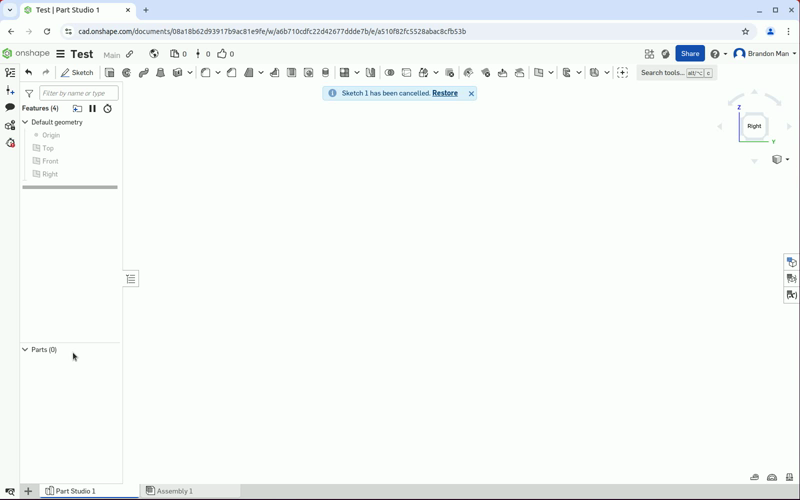
mouse_move(73, 352)
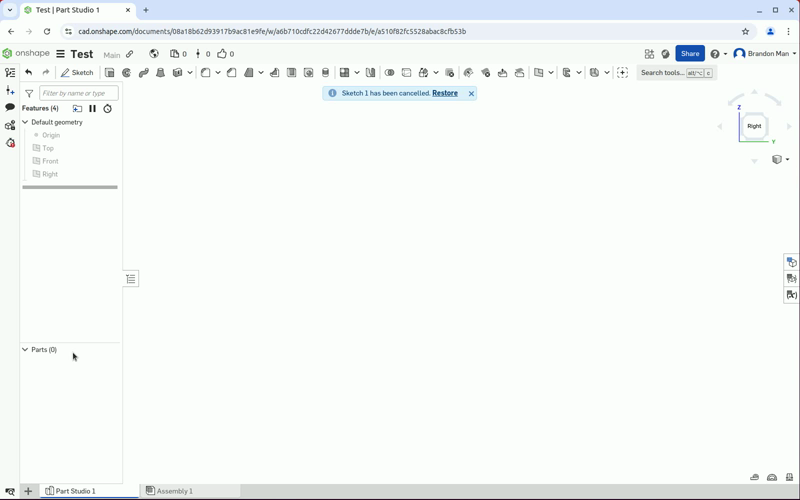
key(shift+y)
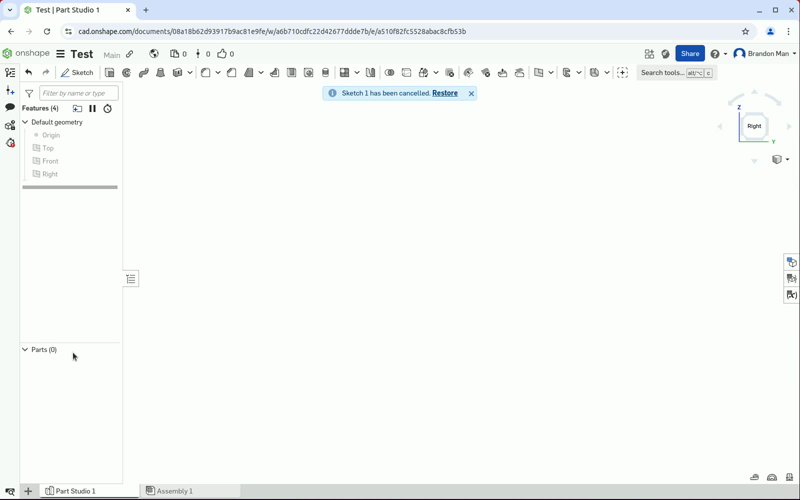
key(shift+s)
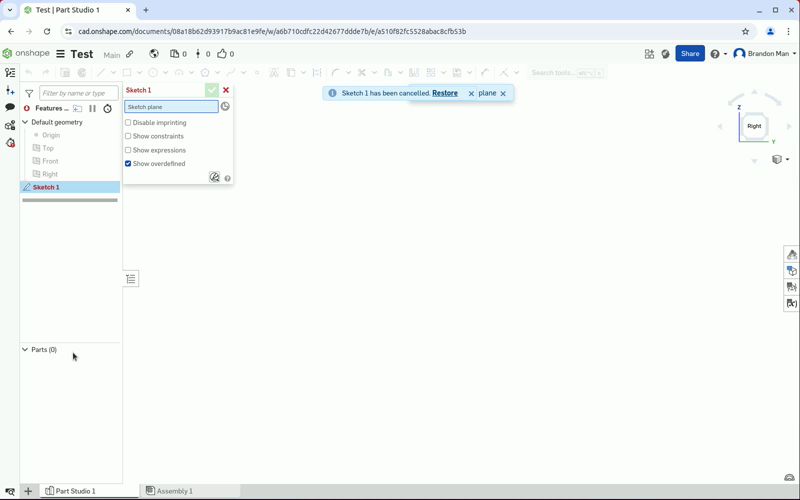
mouse_move(73, 176)
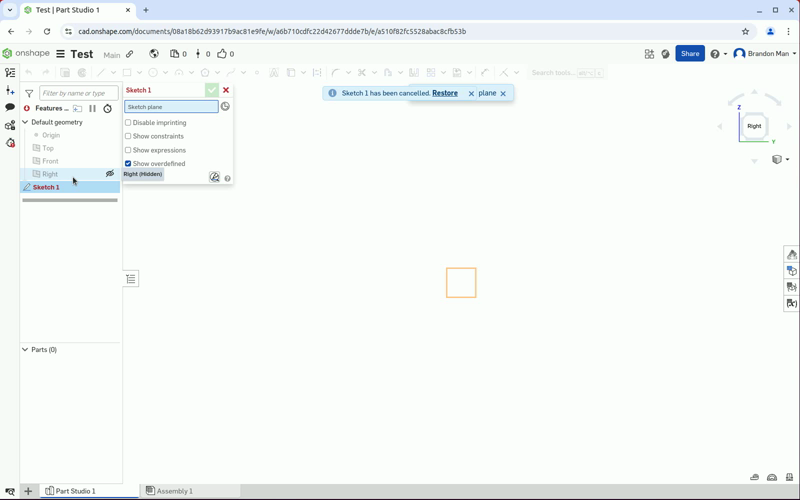
click(73, 176)
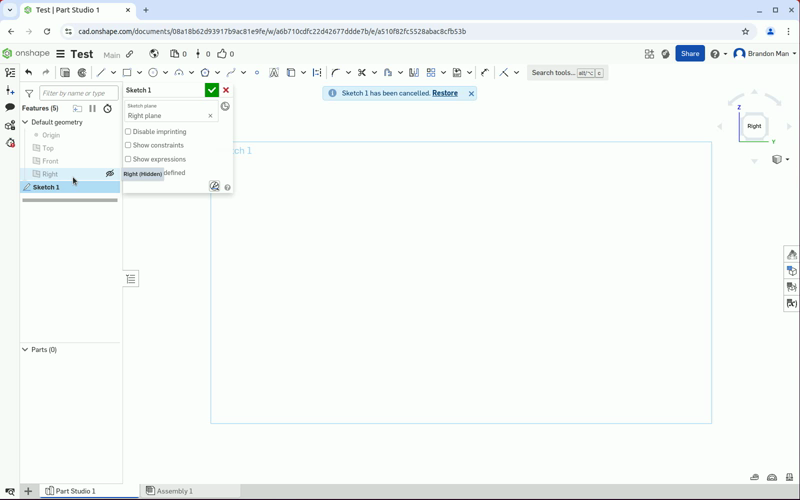
mouse_move(73, 352)
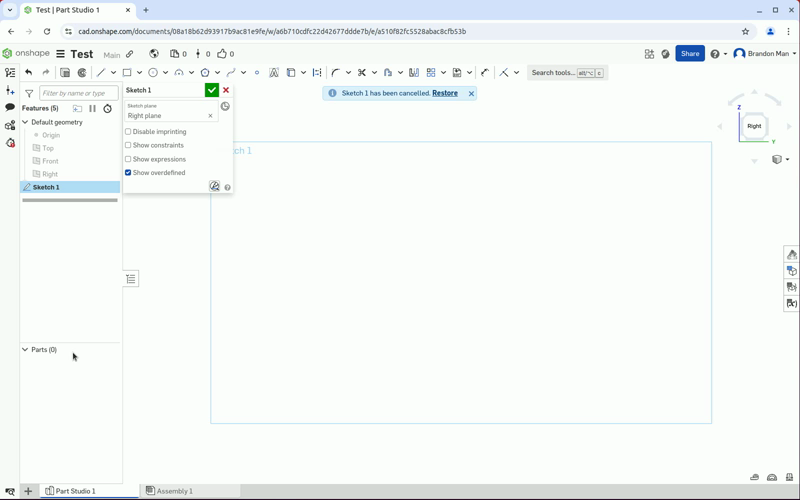
key(y)
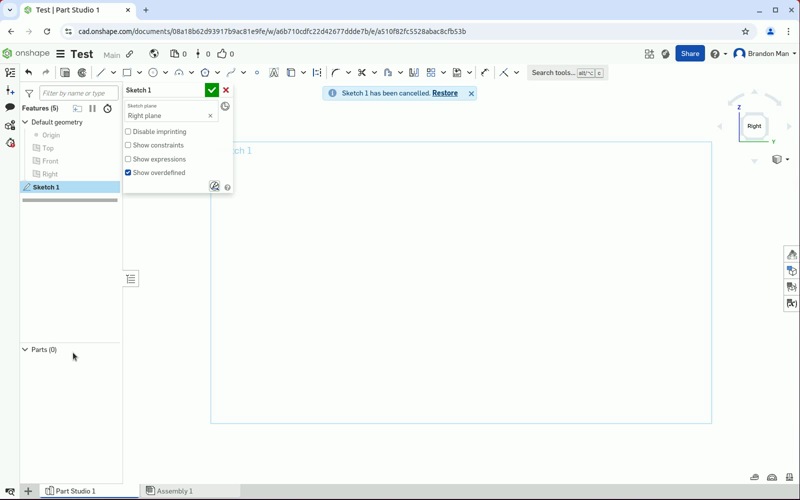
key(l)
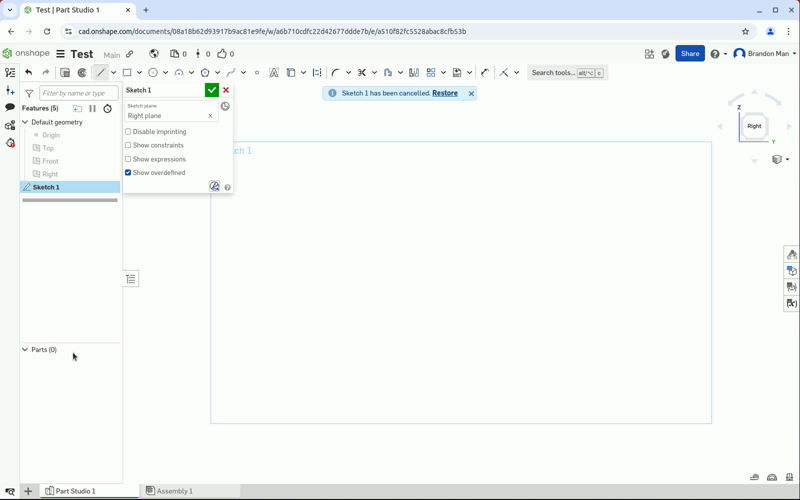
key_down(shift)
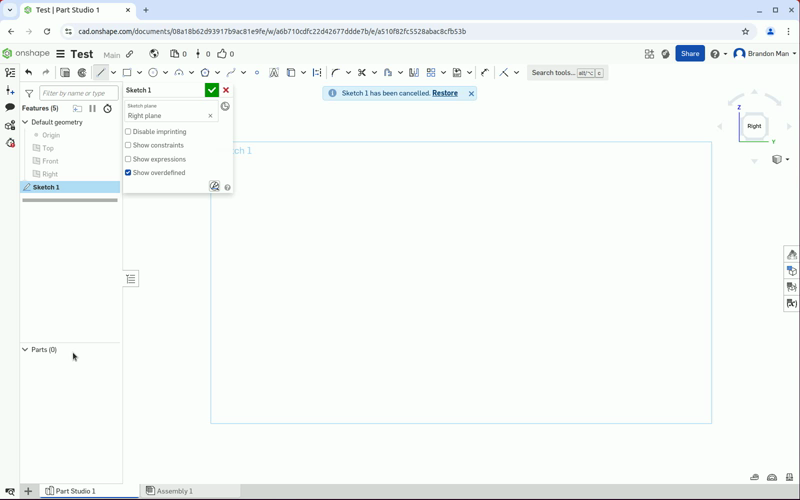
mouse_move(460, 282)
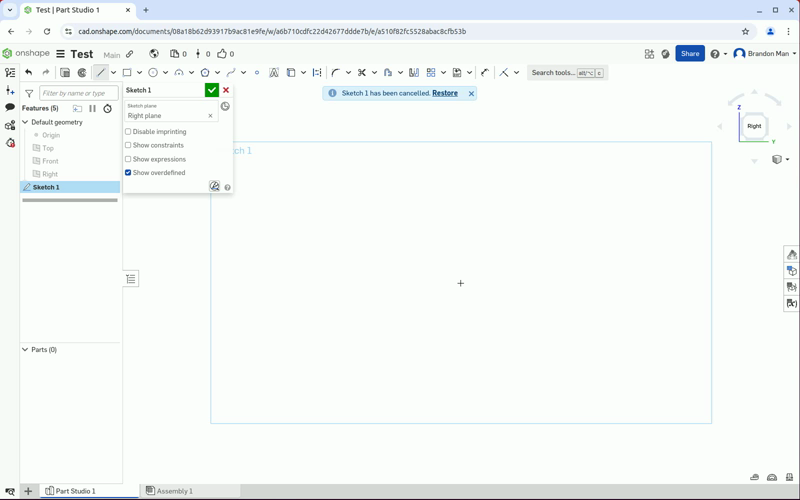
click(460, 282)
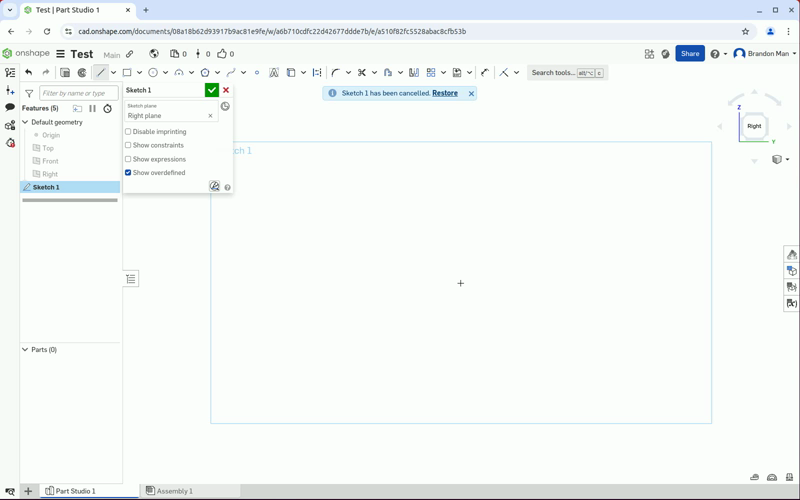
key_up(shift)
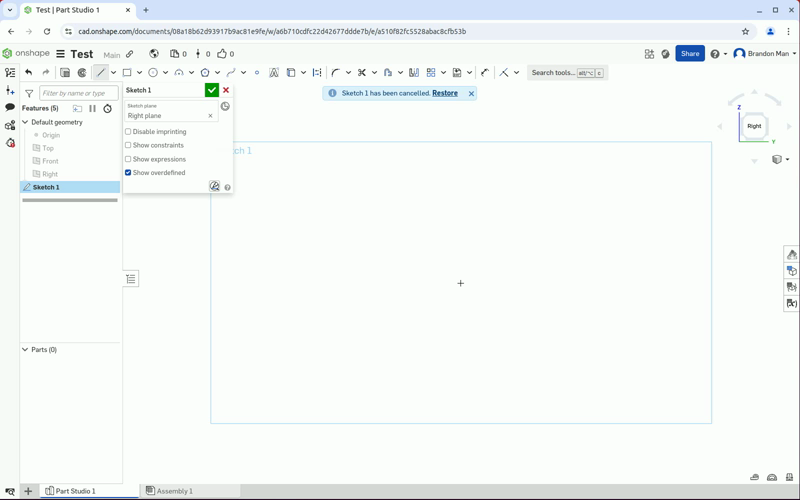
key_down(shift)
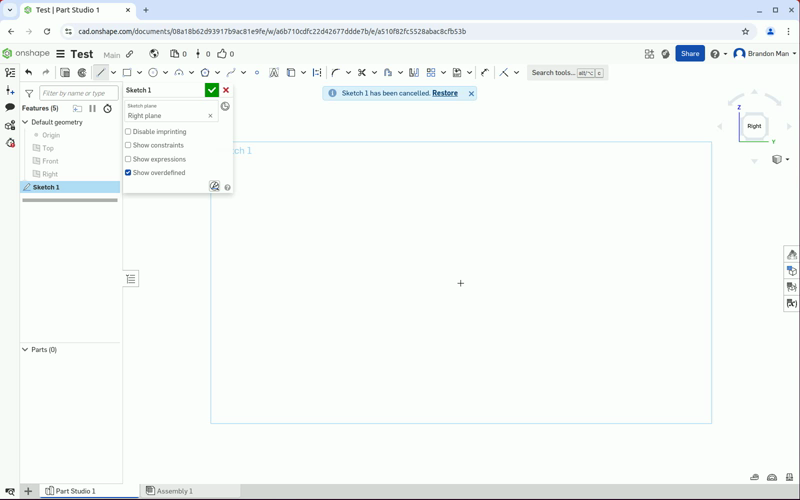
mouse_move(490, 282)
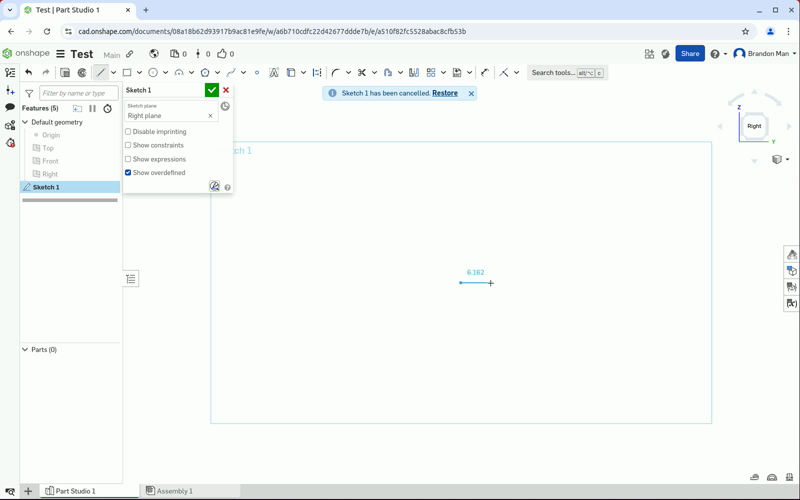
mouse_move(461, 282)
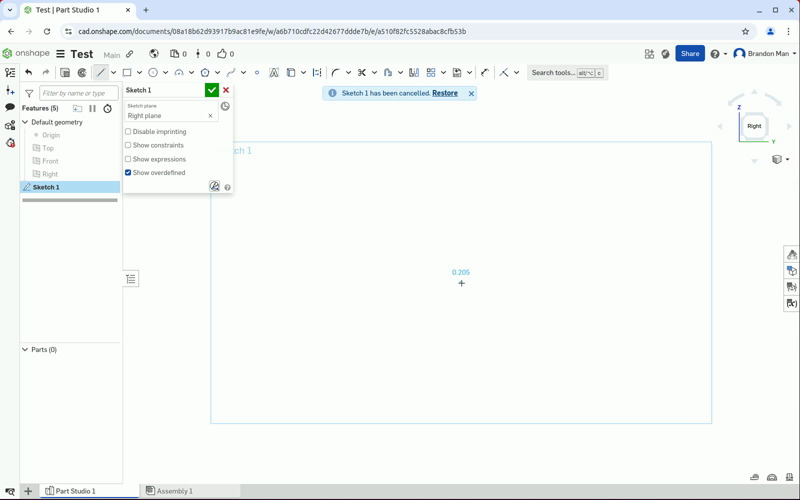
scroll(6)
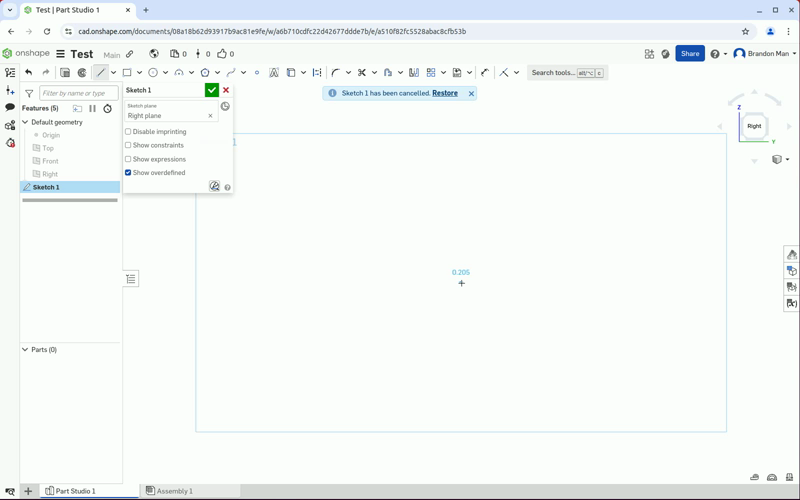
scroll(6)
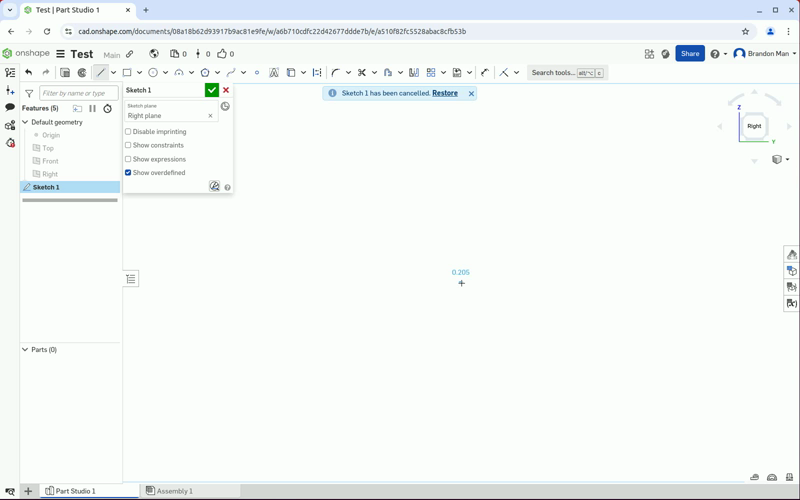
scroll(6)
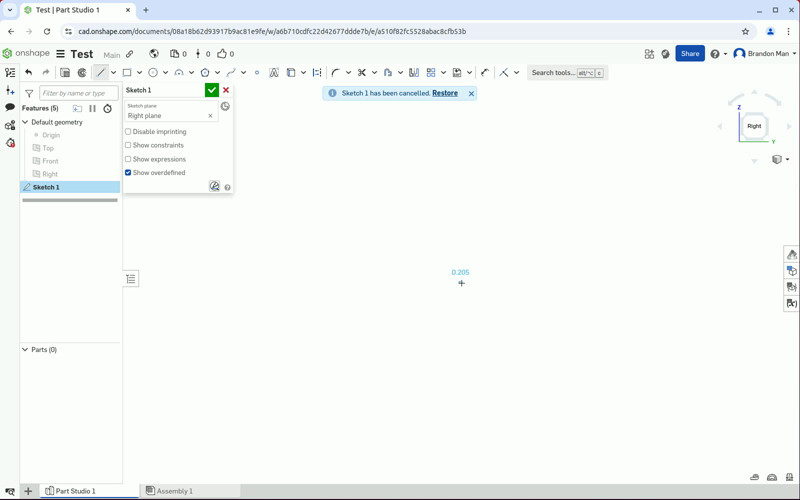
scroll(6)
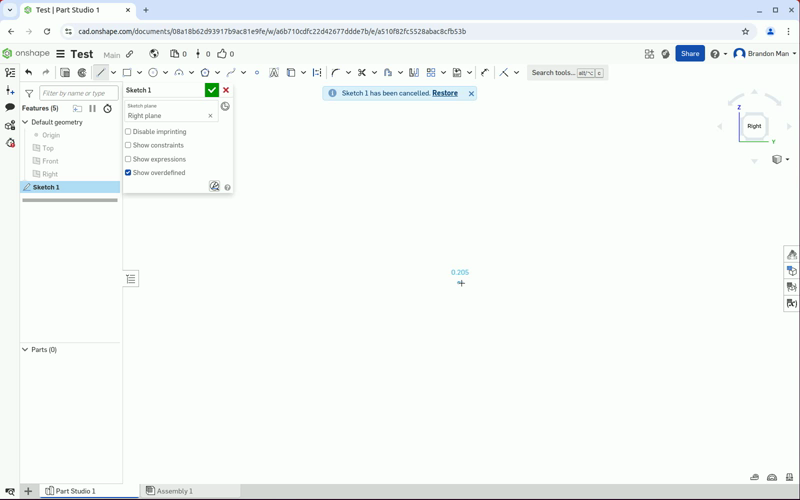
scroll(6)
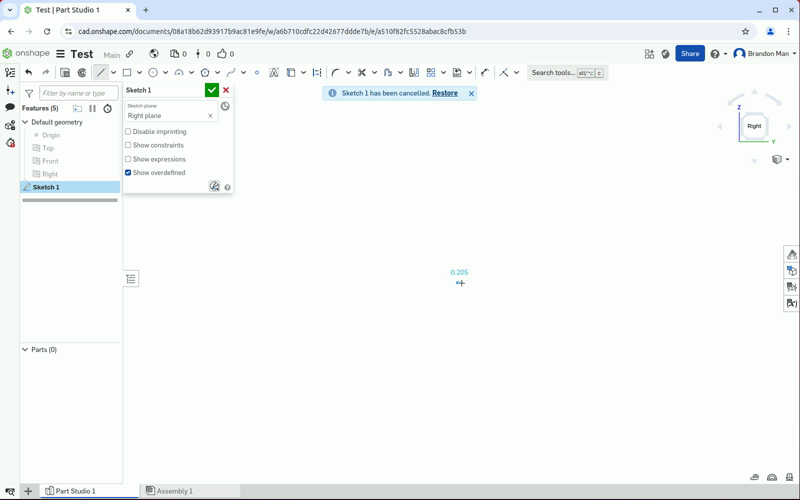
scroll(6)
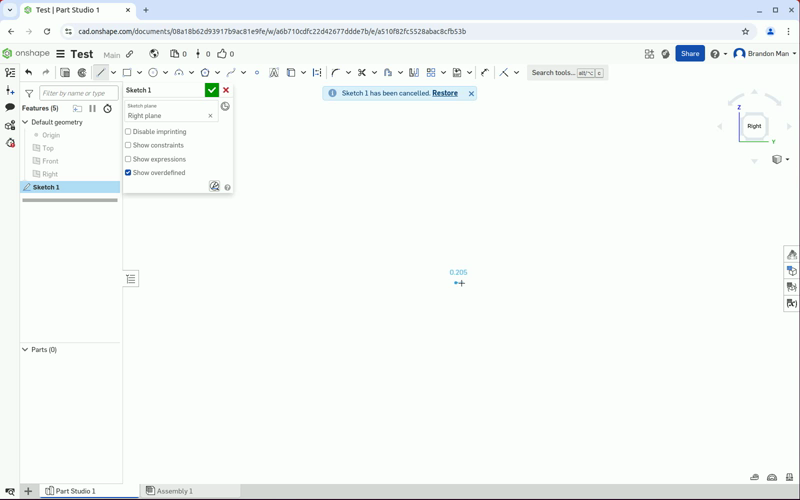
scroll(6)
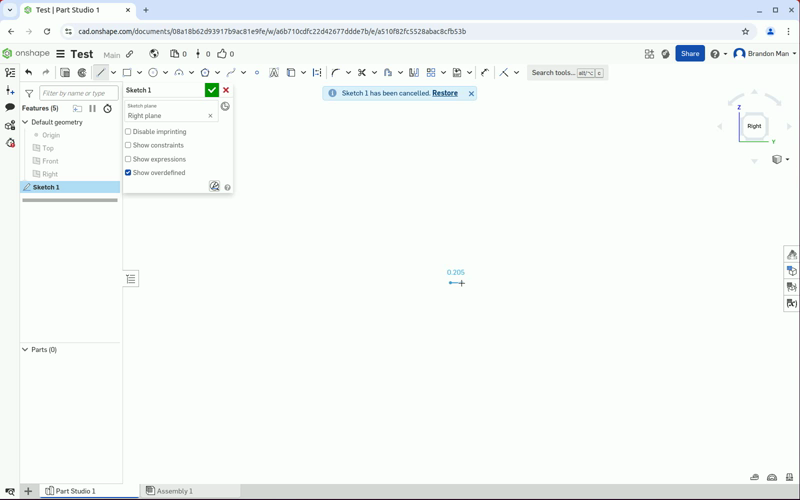
click(461, 282)
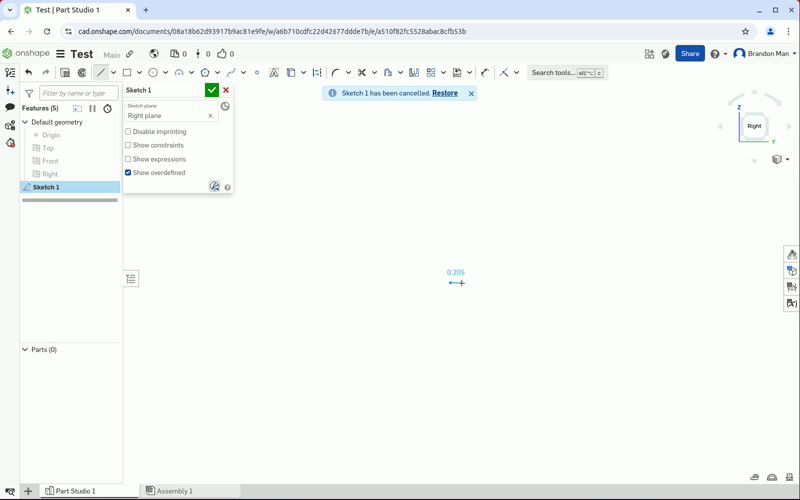
scroll(-6)
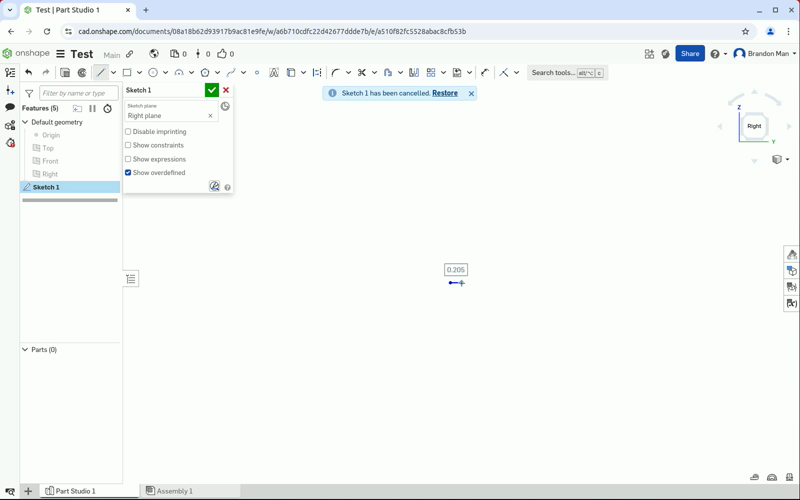
scroll(-6)
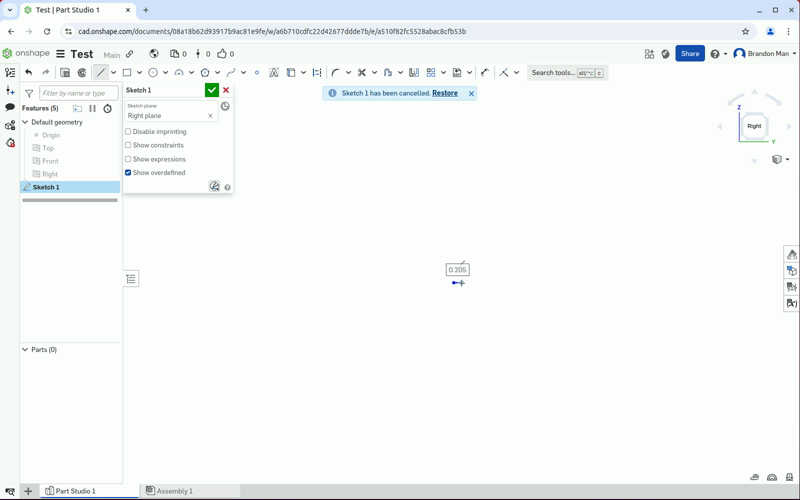
scroll(-6)
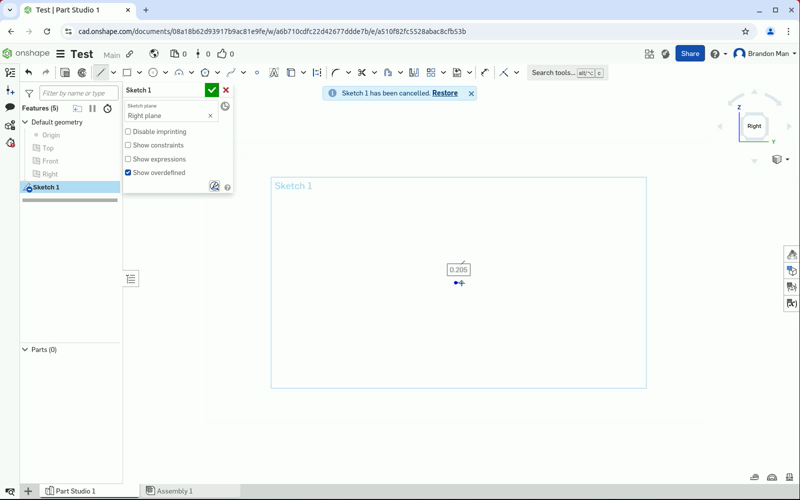
scroll(-6)
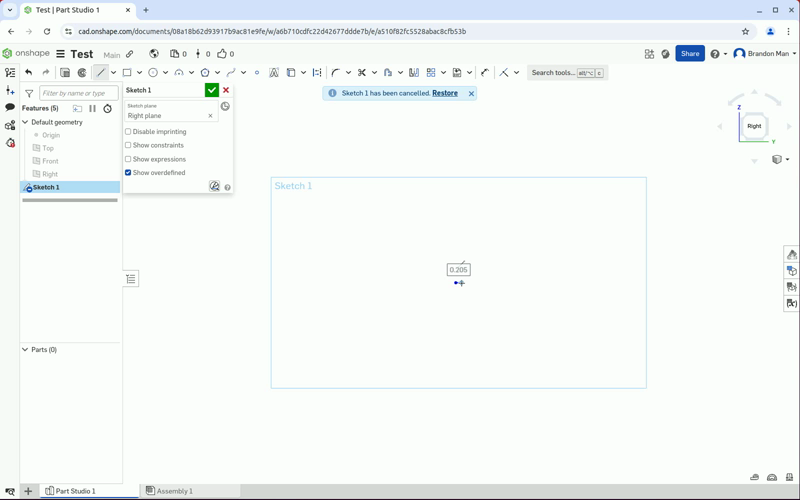
scroll(-6)
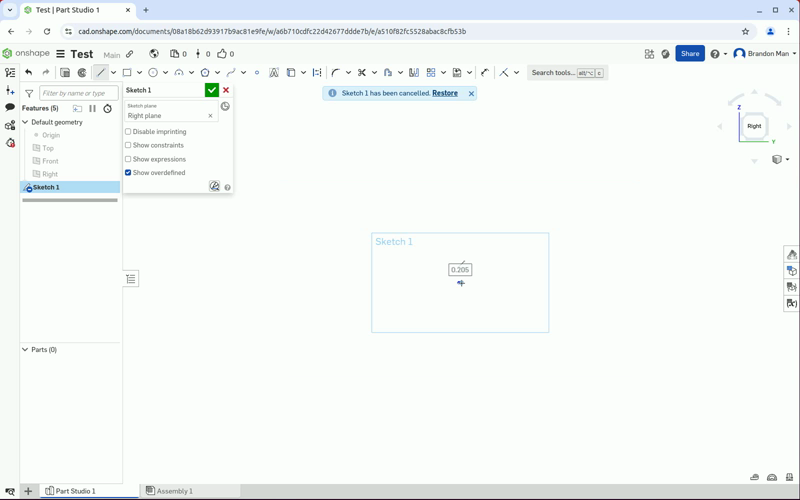
scroll(-6)
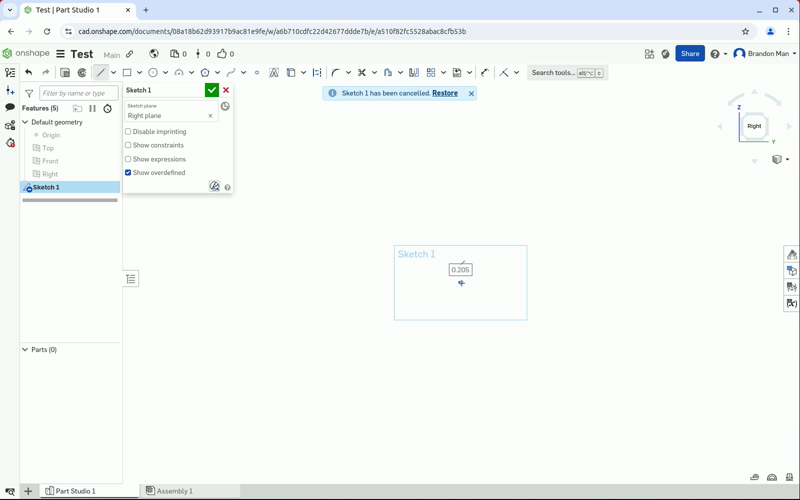
scroll(-6)
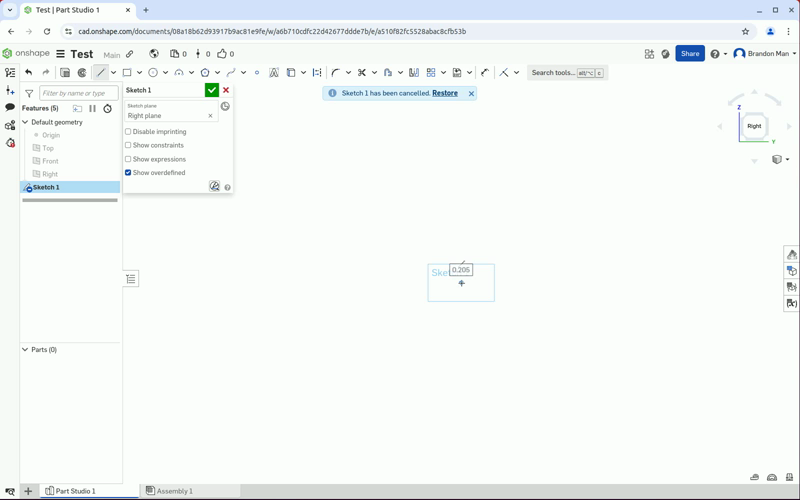
key_up(shift)
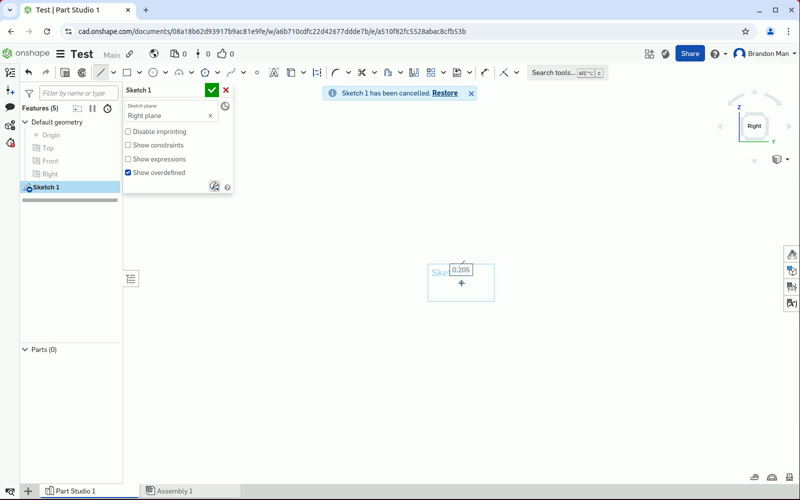
key_down(shift)
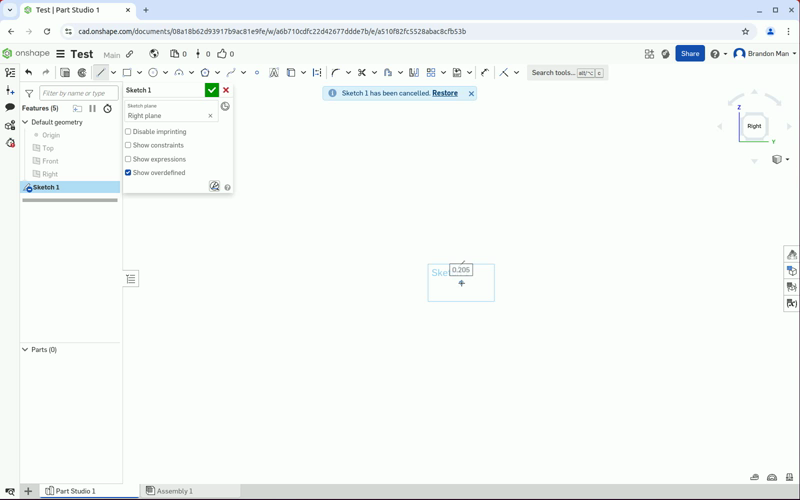
mouse_move(461, 181)
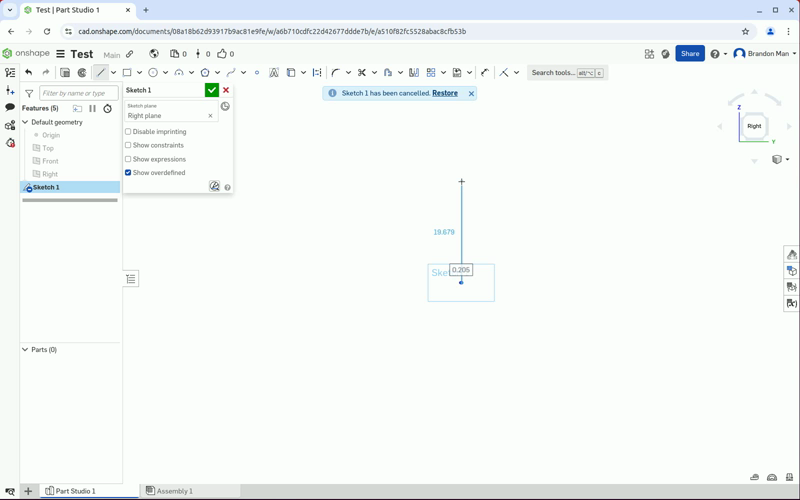
click(461, 181)
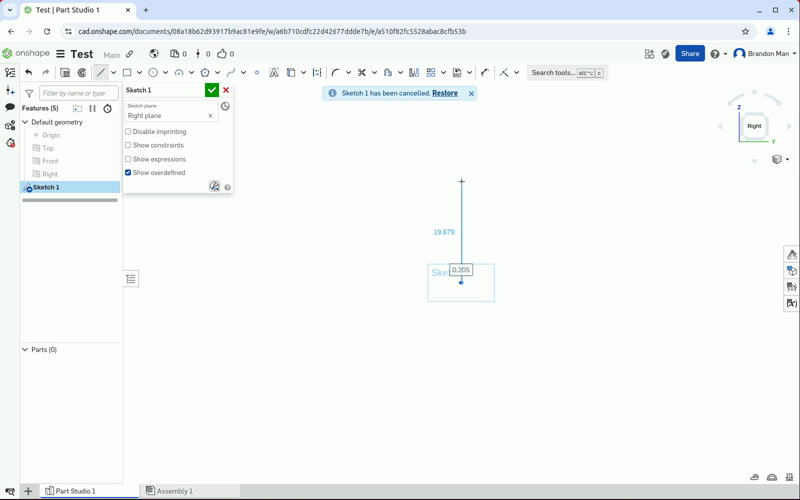
key_up(shift)
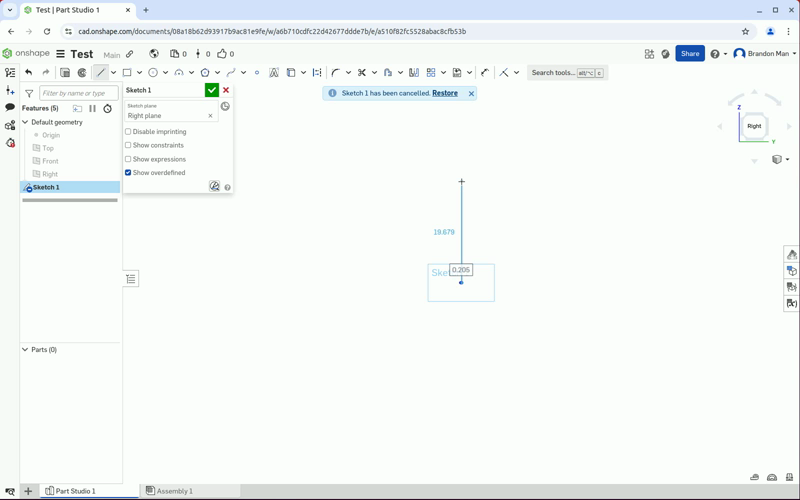
key_down(shift)
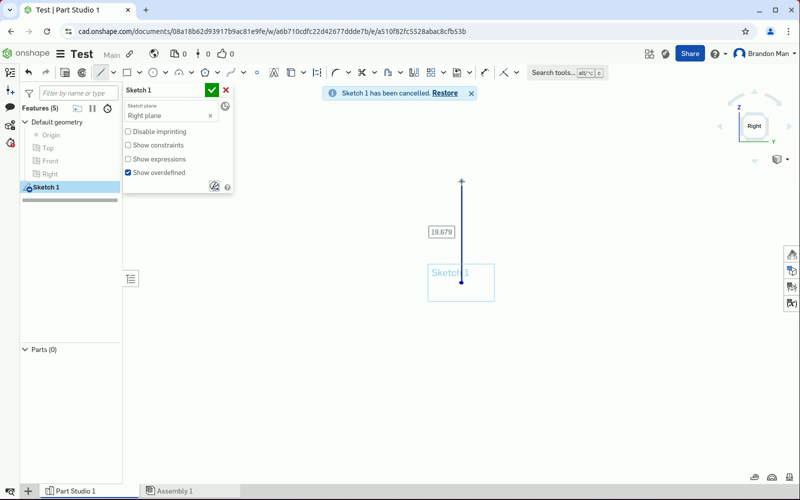
mouse_move(492, 181)
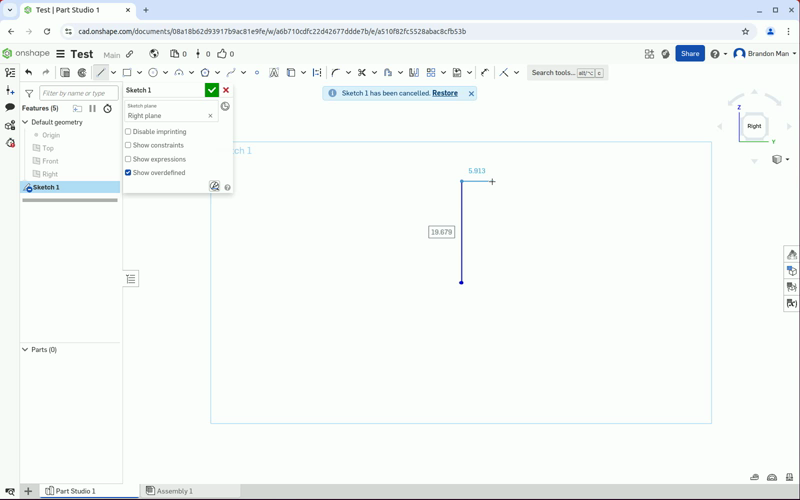
mouse_move(485, 171)
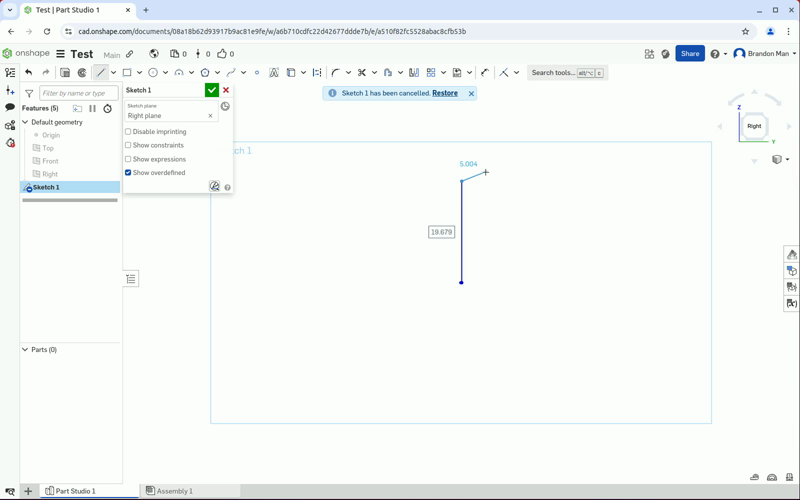
click(485, 171)
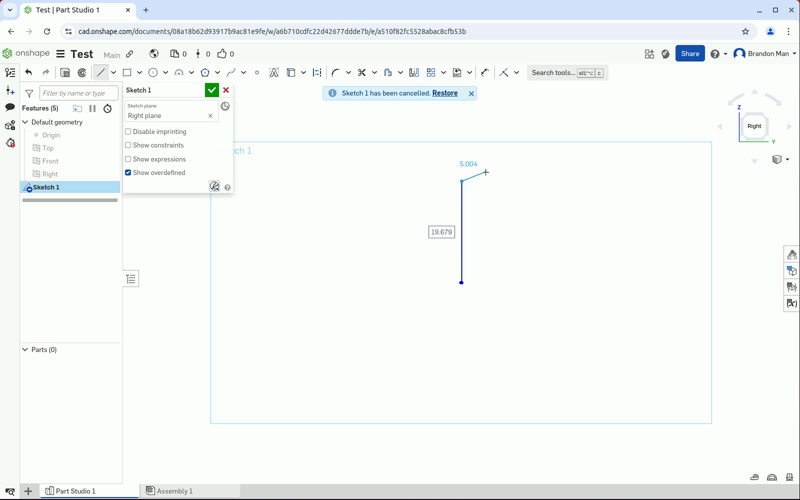
key_up(shift)
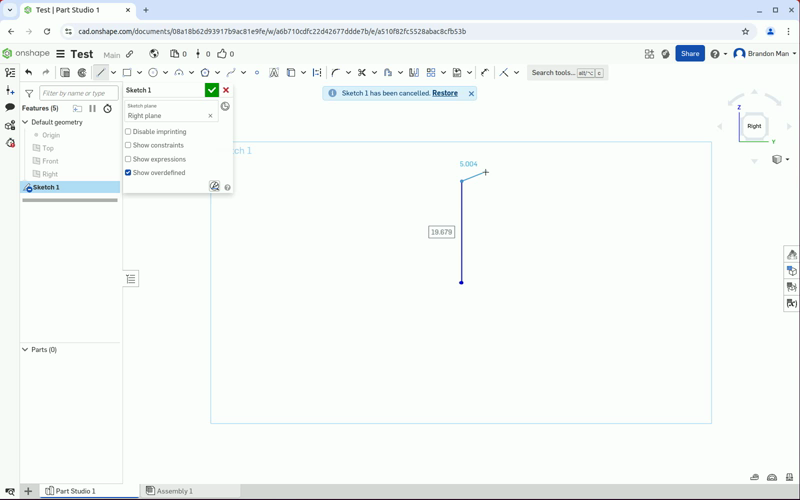
key_down(shift)
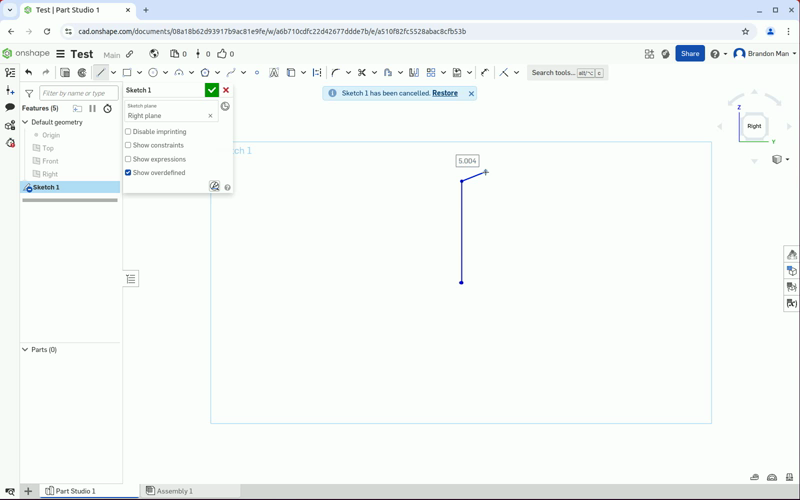
mouse_move(515, 171)
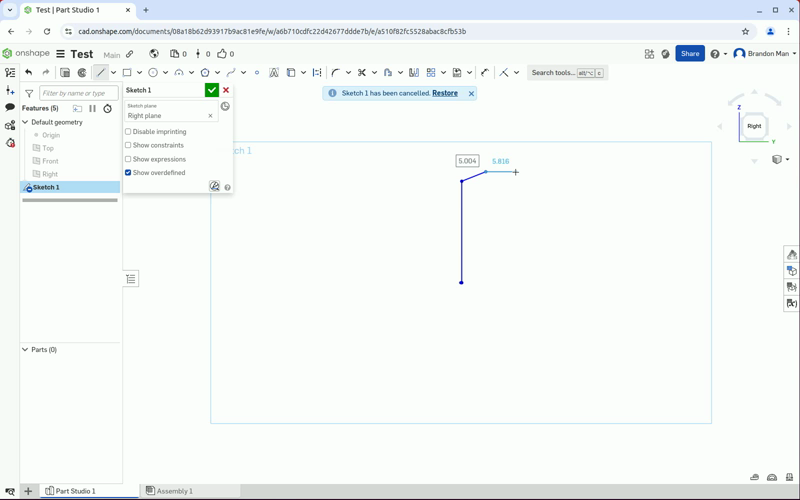
mouse_move(484, 170)
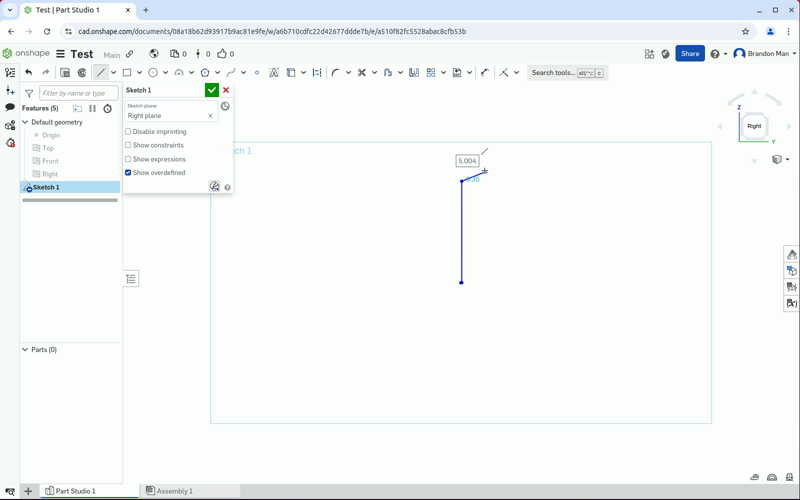
scroll(6)
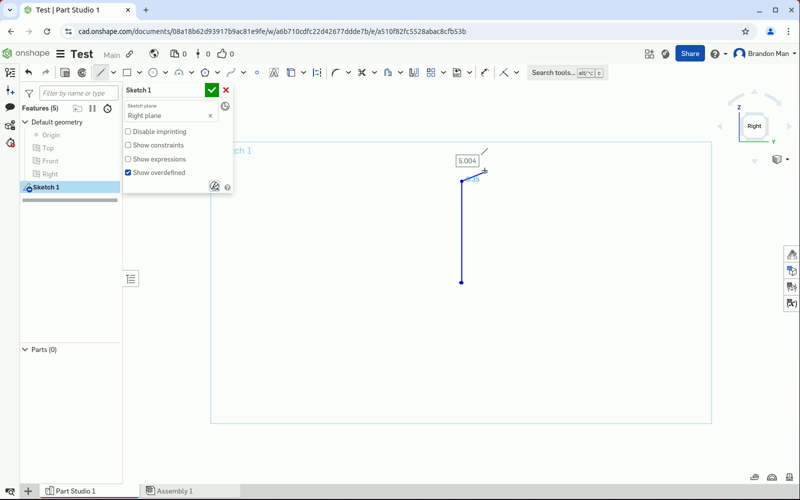
scroll(6)
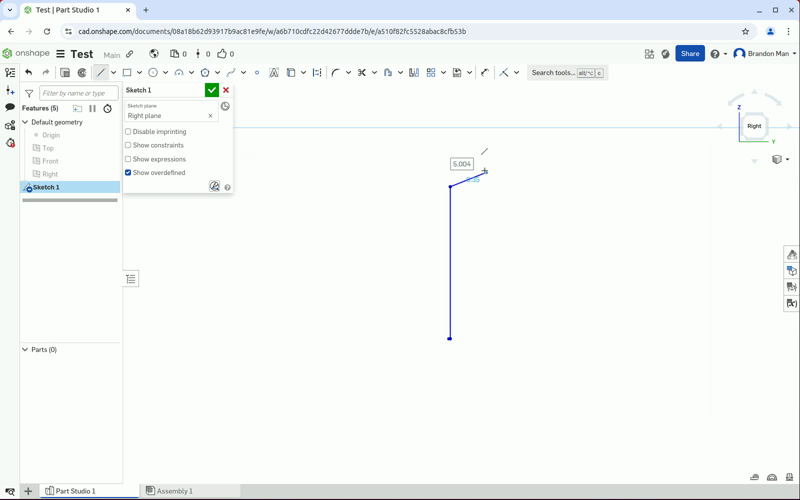
scroll(6)
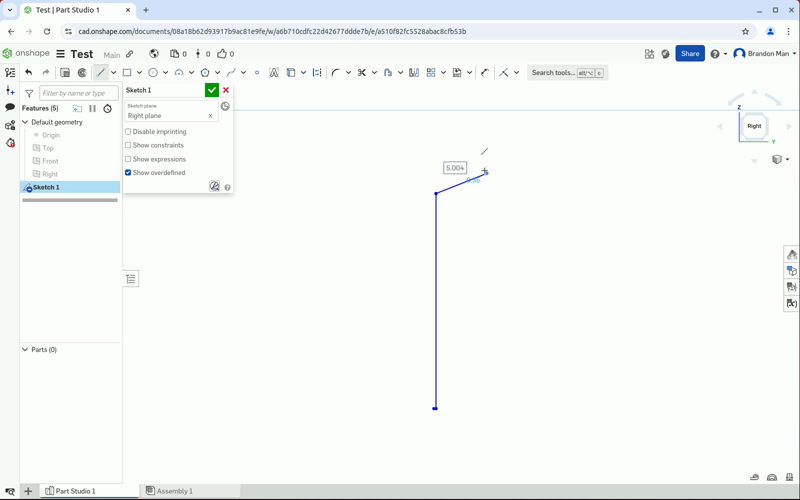
scroll(6)
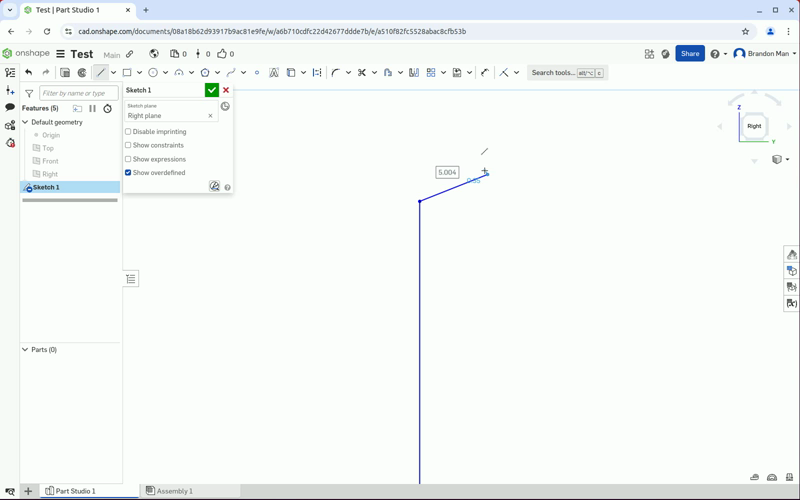
scroll(6)
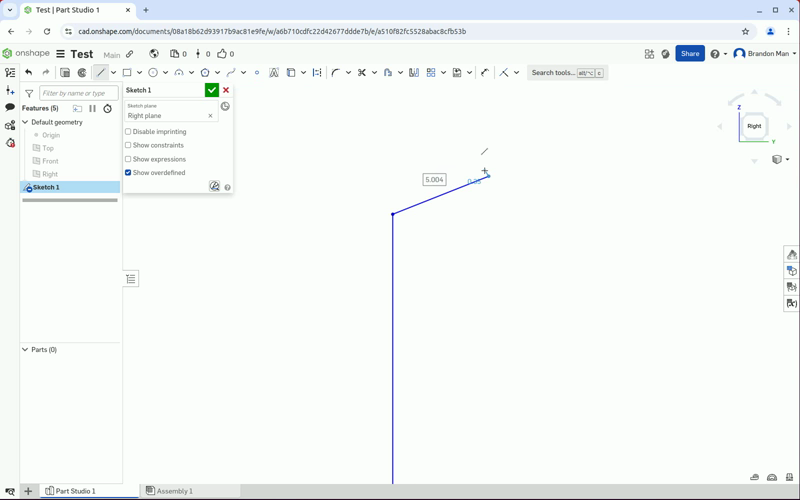
scroll(6)
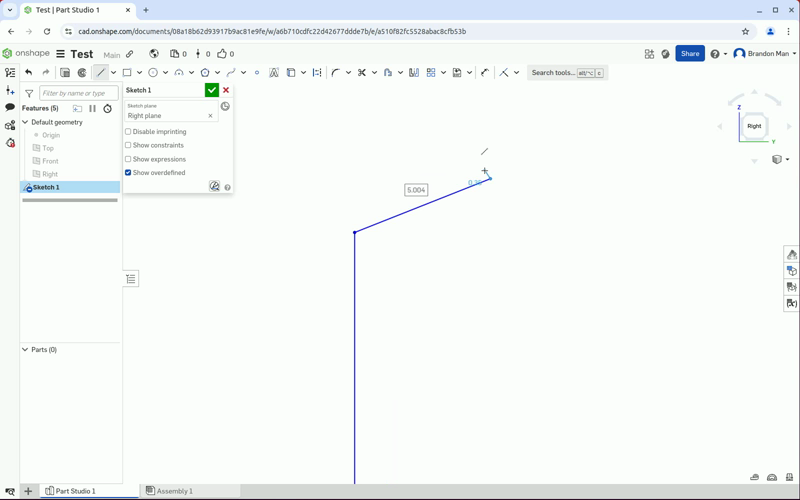
scroll(6)
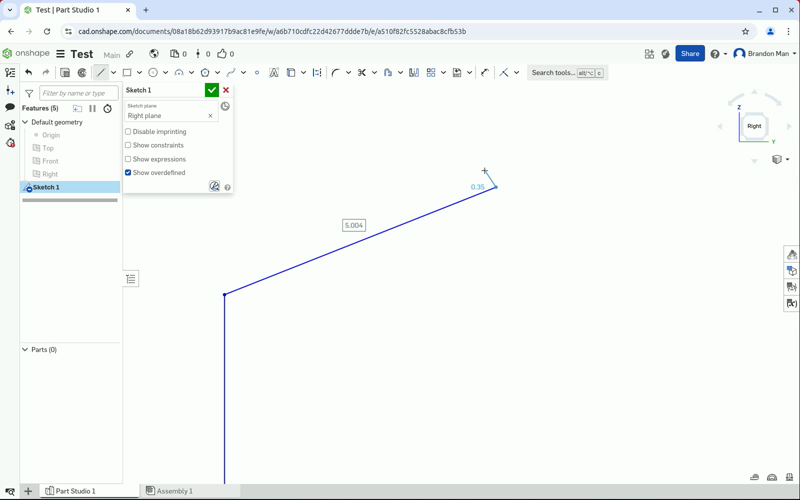
click(484, 170)
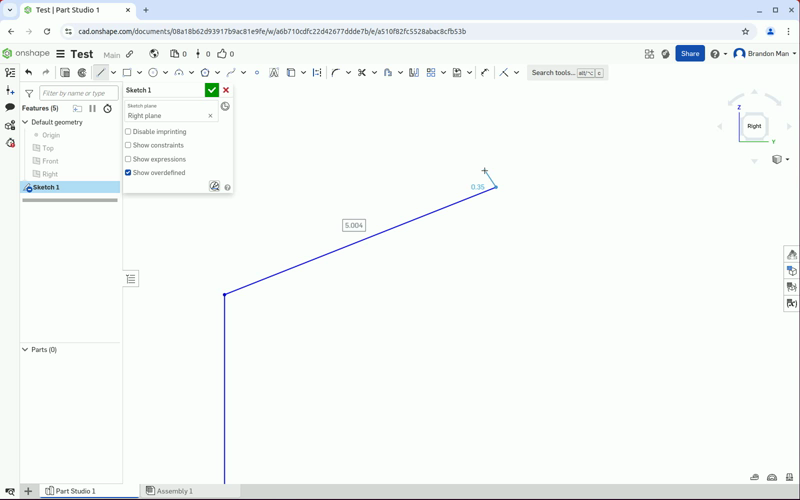
scroll(-6)
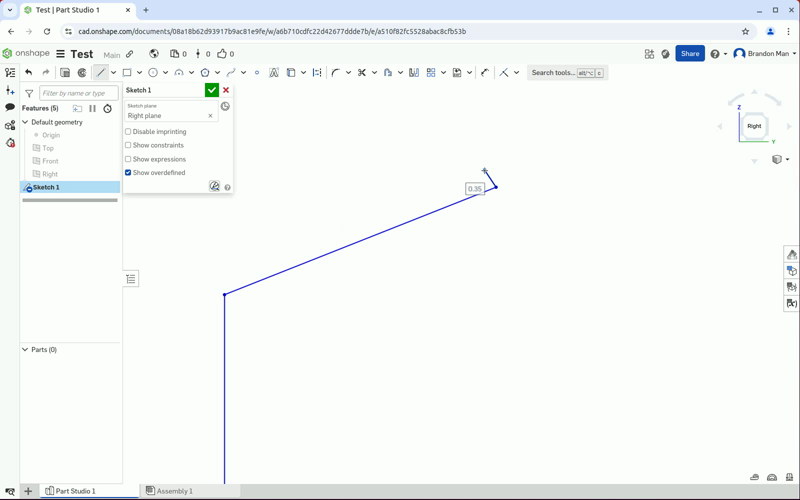
scroll(-6)
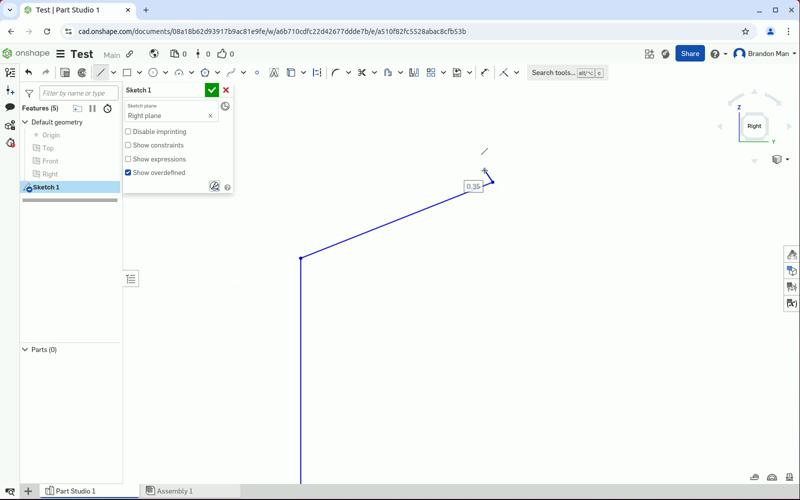
scroll(-6)
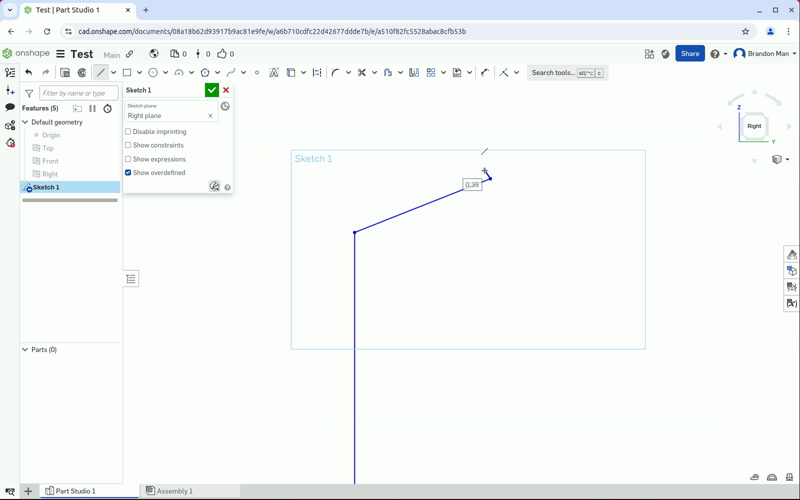
scroll(-6)
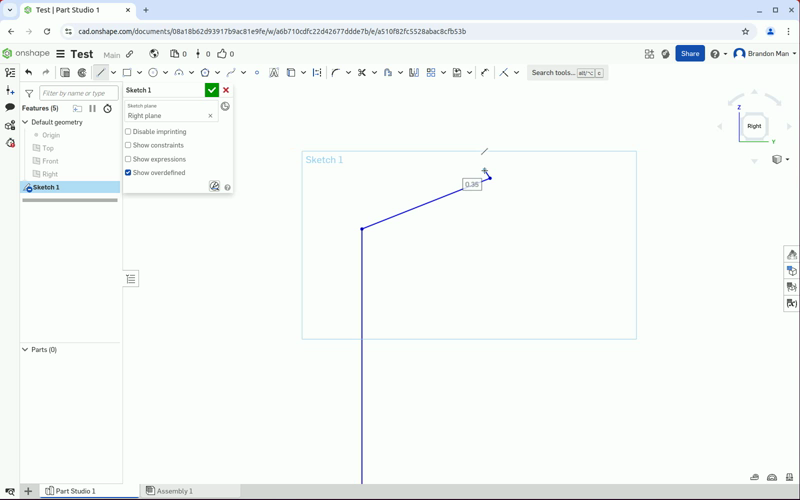
scroll(-6)
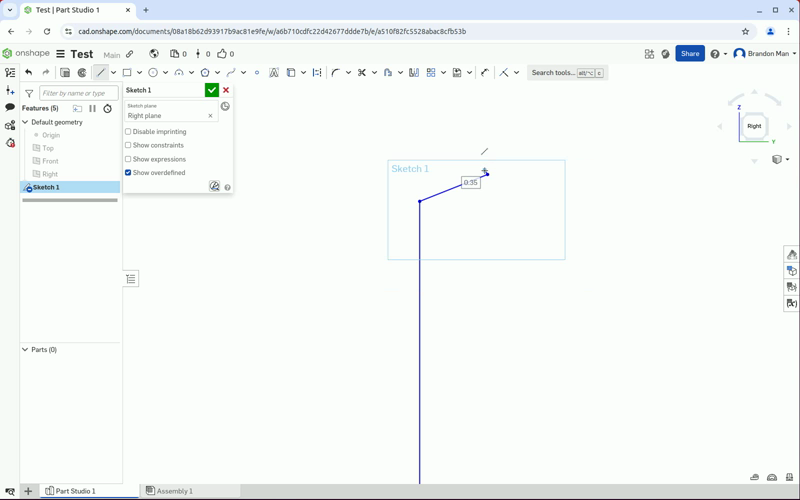
scroll(-6)
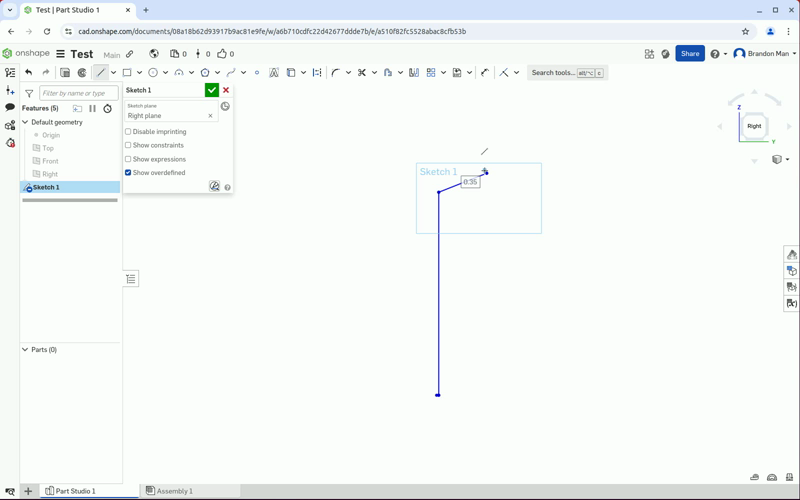
scroll(-6)
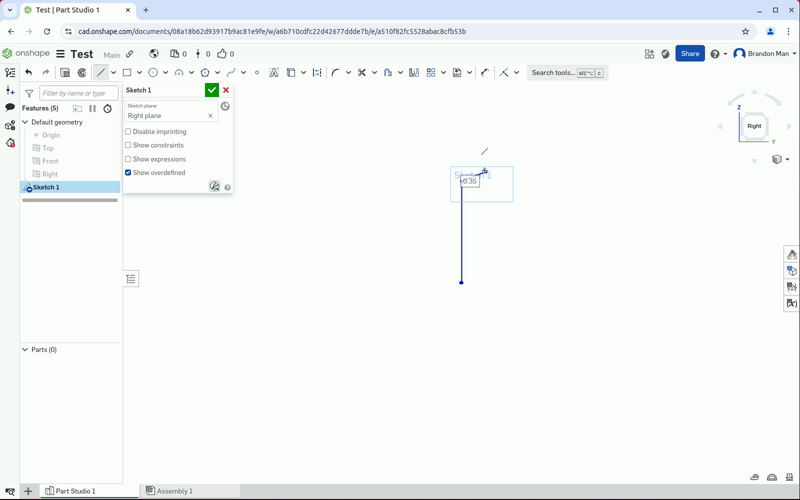
key_up(shift)
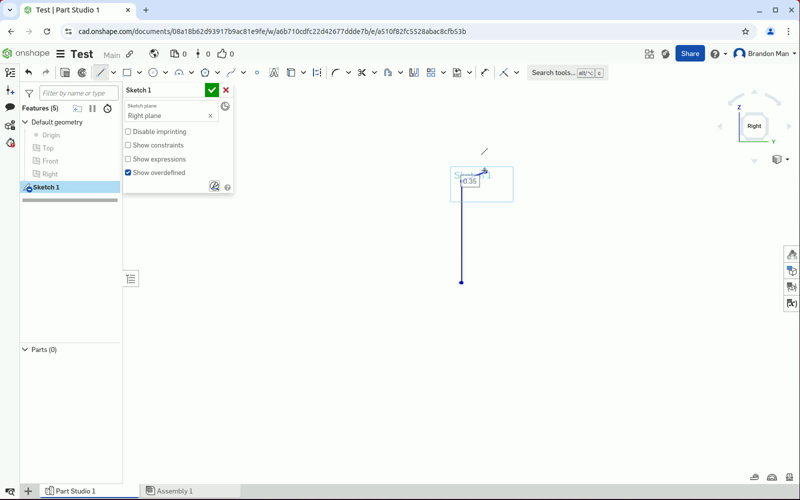
key_down(shift)
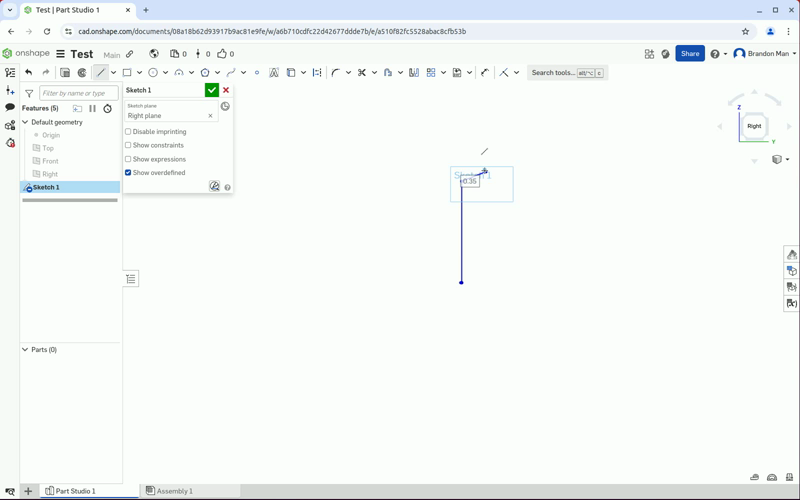
mouse_move(514, 170)
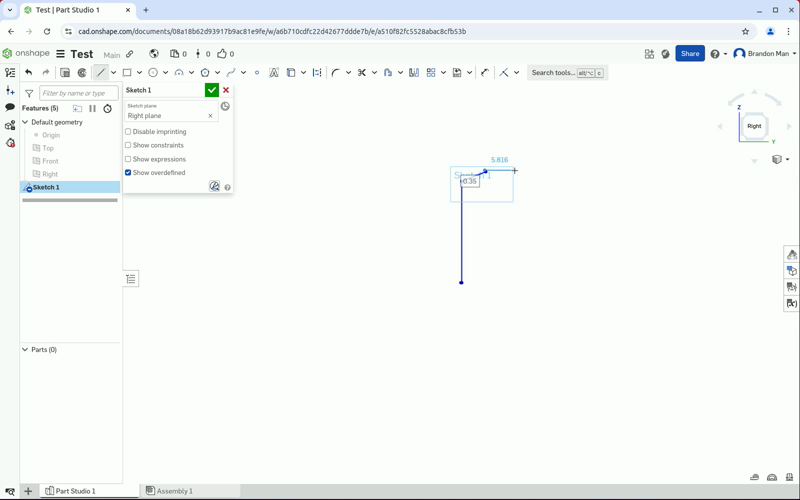
mouse_move(460, 180)
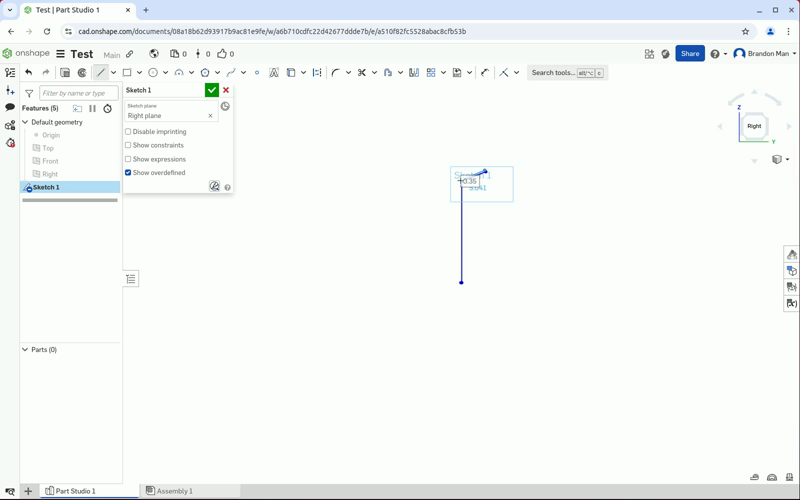
scroll(6)
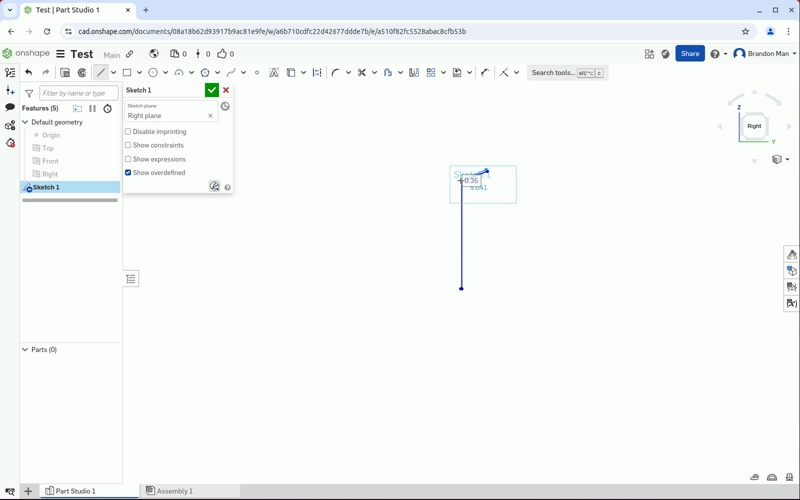
scroll(6)
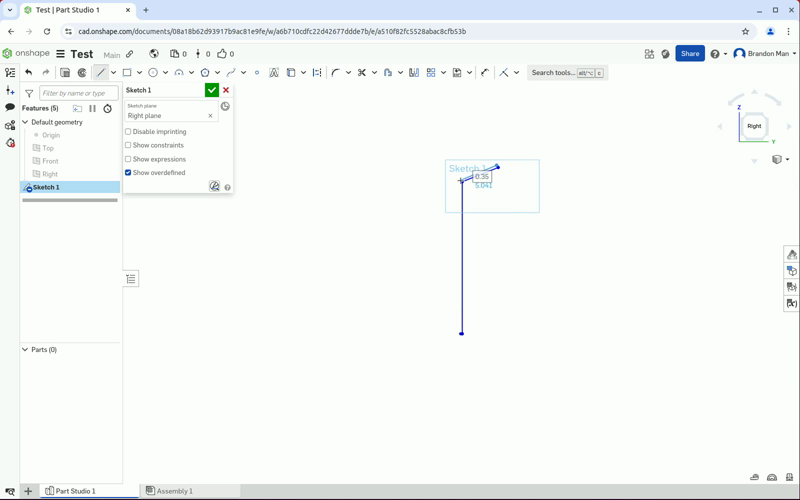
scroll(6)
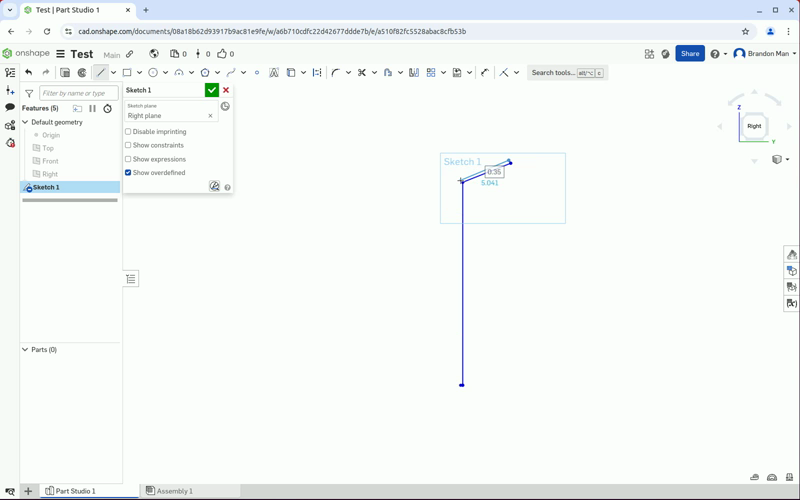
scroll(6)
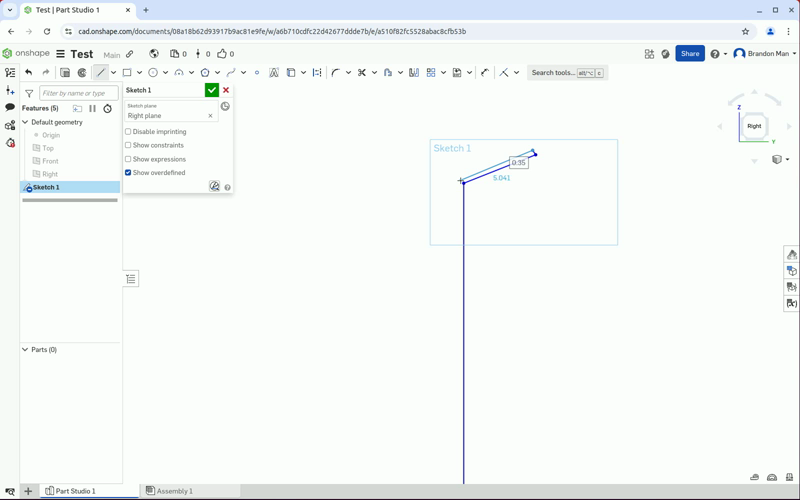
scroll(6)
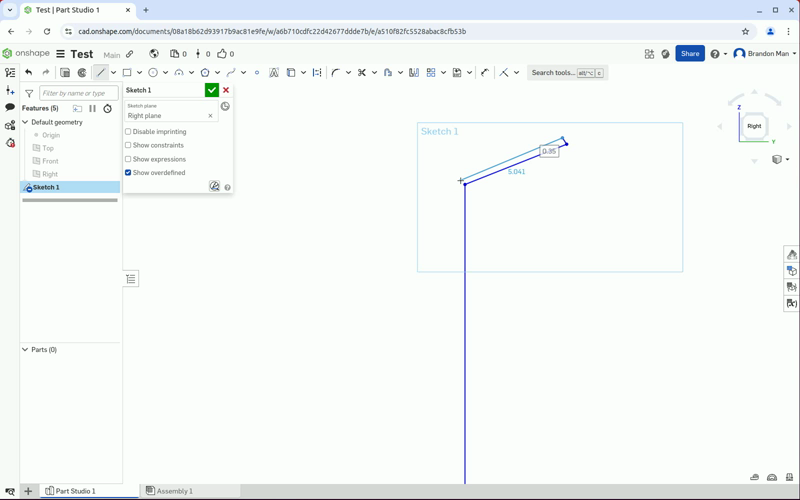
scroll(6)
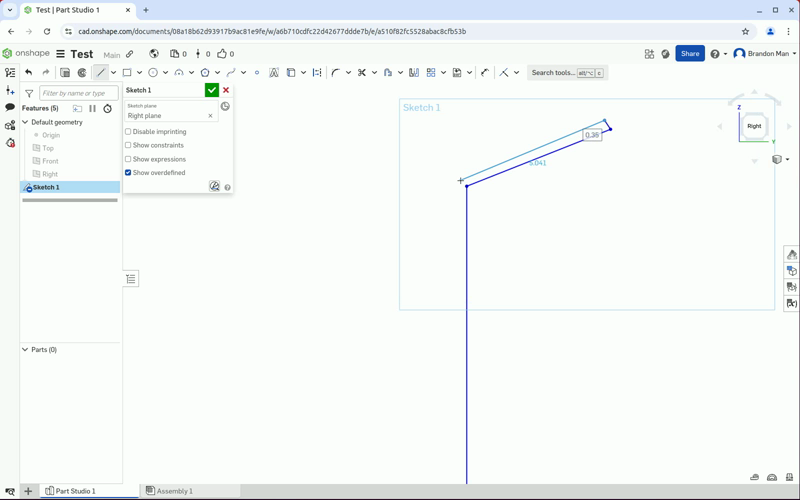
scroll(6)
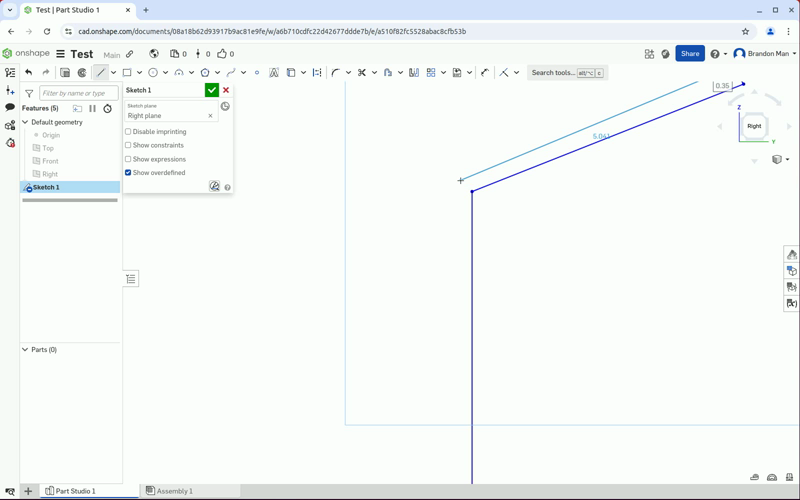
click(460, 180)
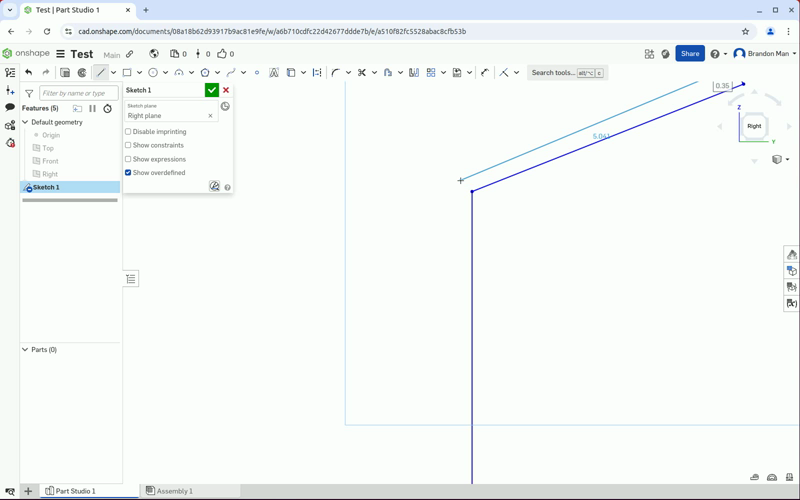
scroll(-6)
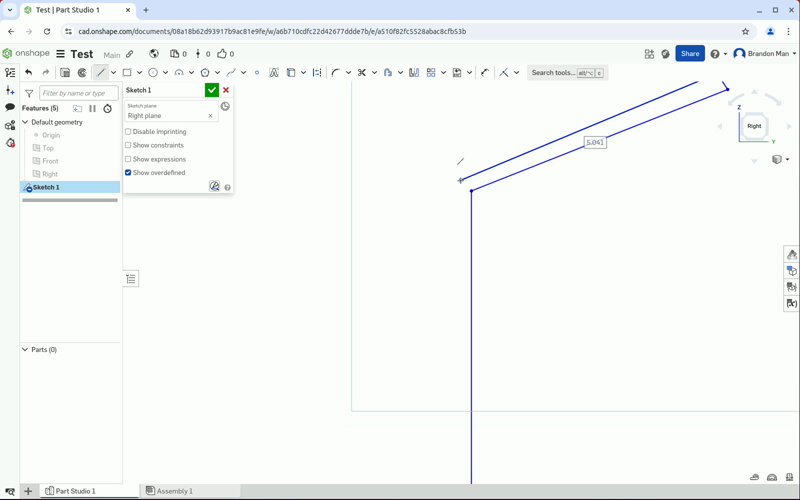
scroll(-6)
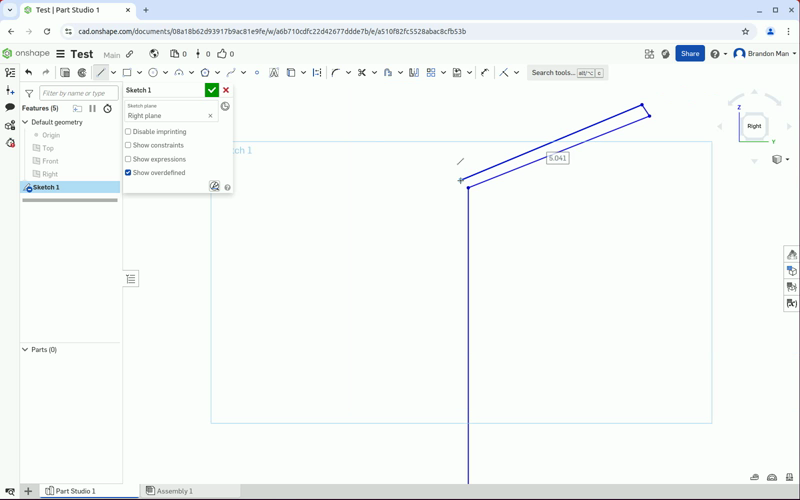
scroll(-6)
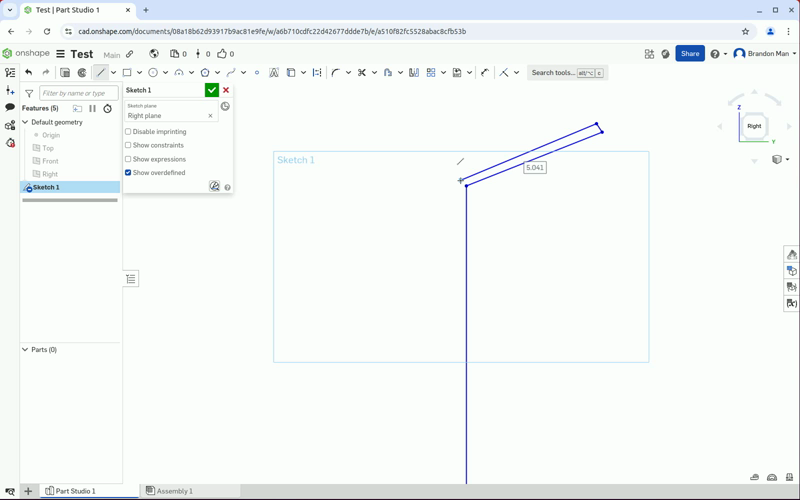
scroll(-6)
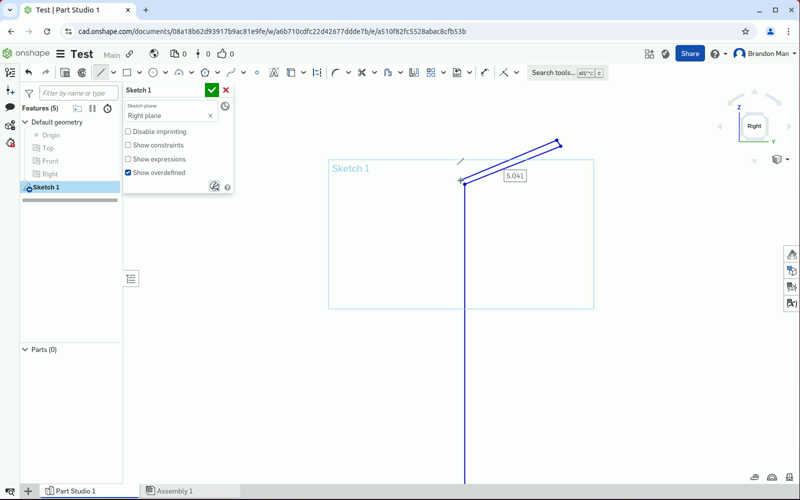
scroll(-6)
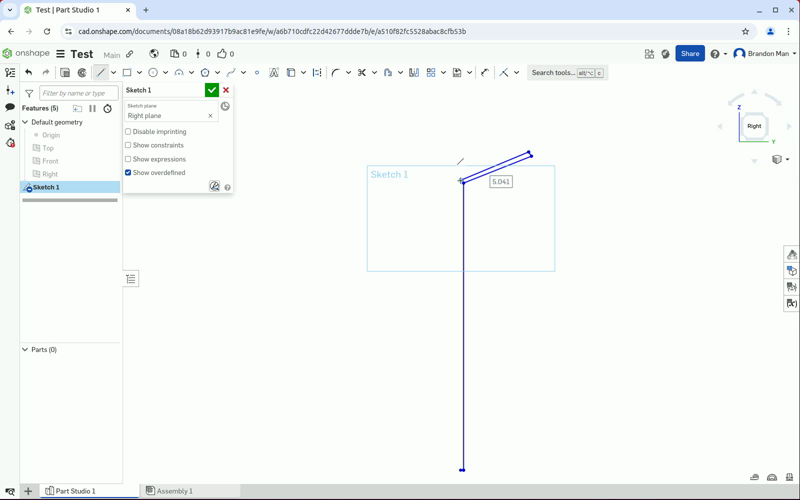
scroll(-6)
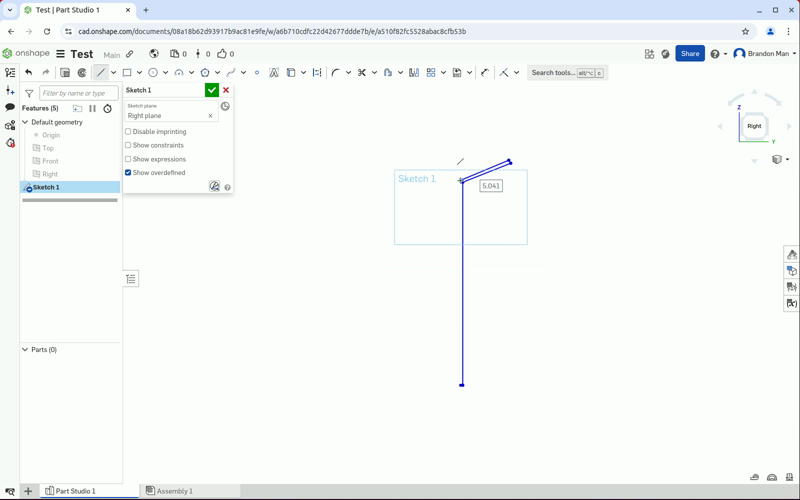
scroll(-6)
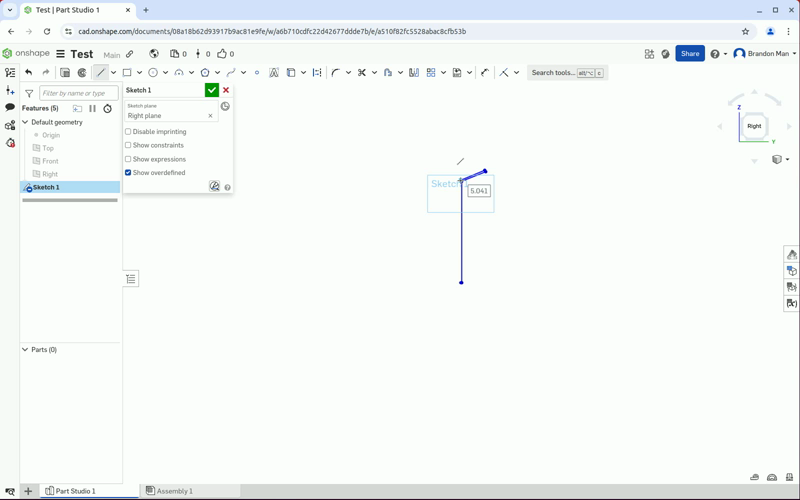
key_up(shift)
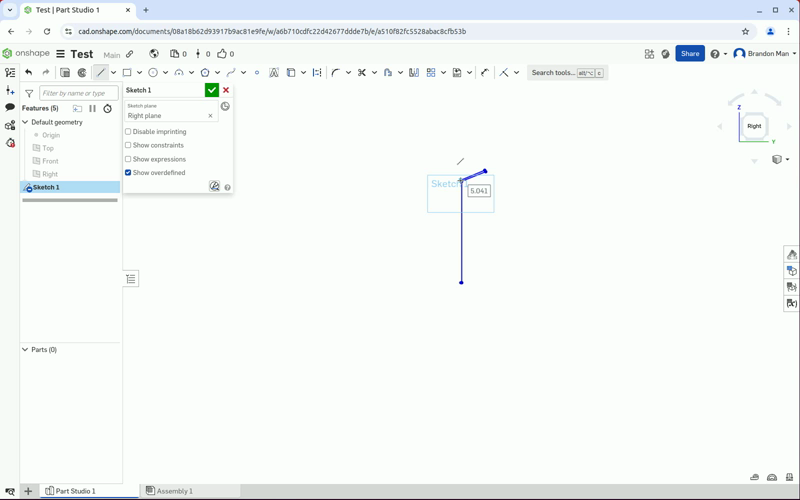
key_down(shift)
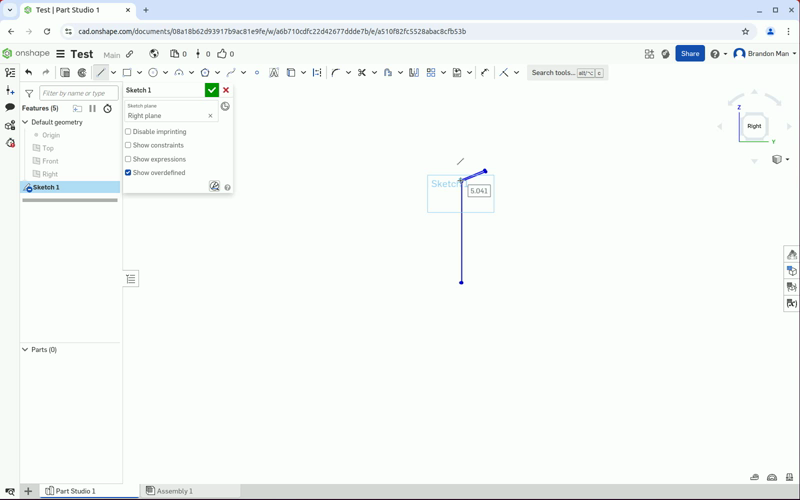
mouse_move(460, 282)
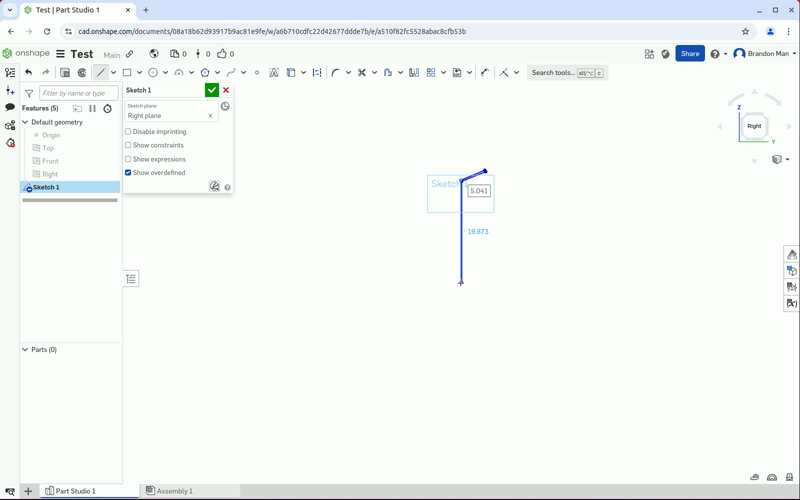
scroll(6)
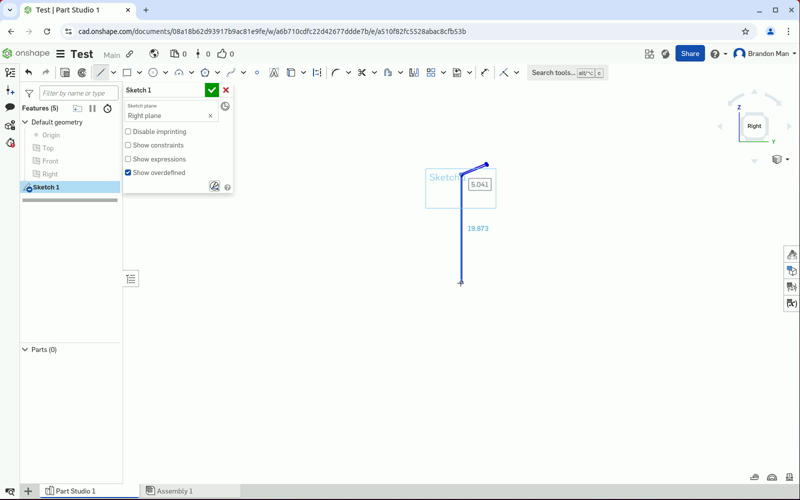
scroll(6)
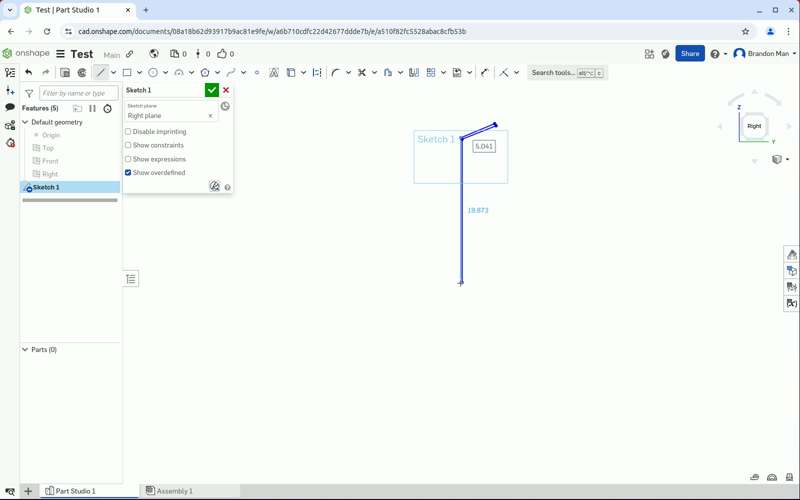
scroll(6)
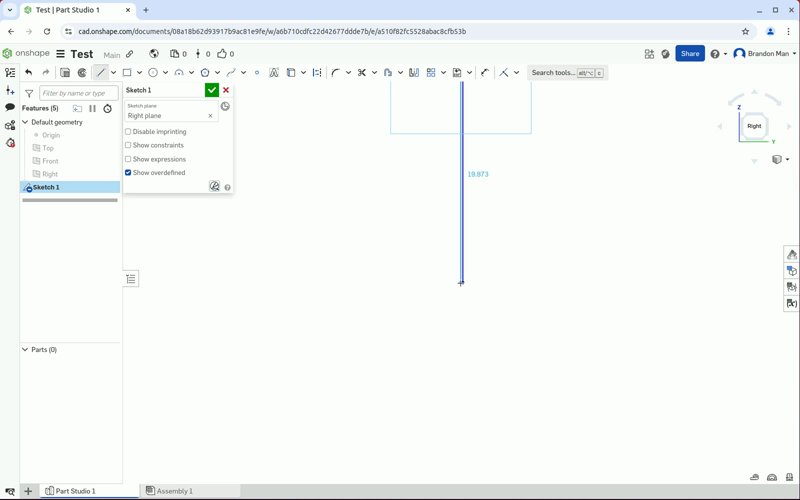
scroll(6)
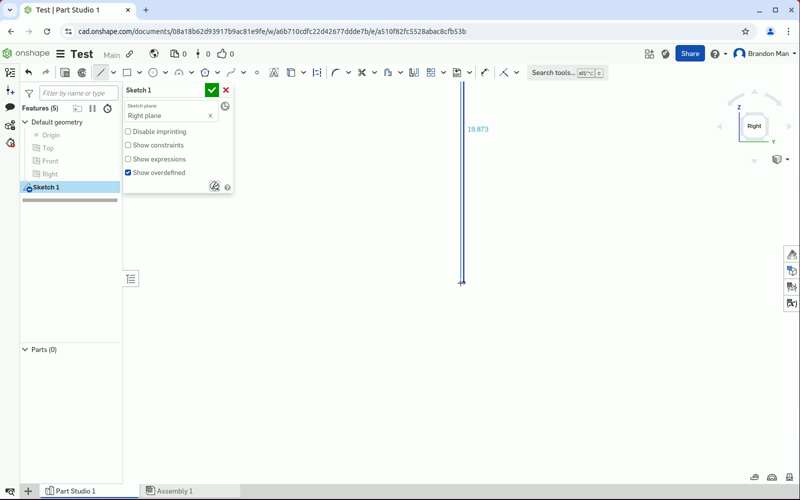
scroll(6)
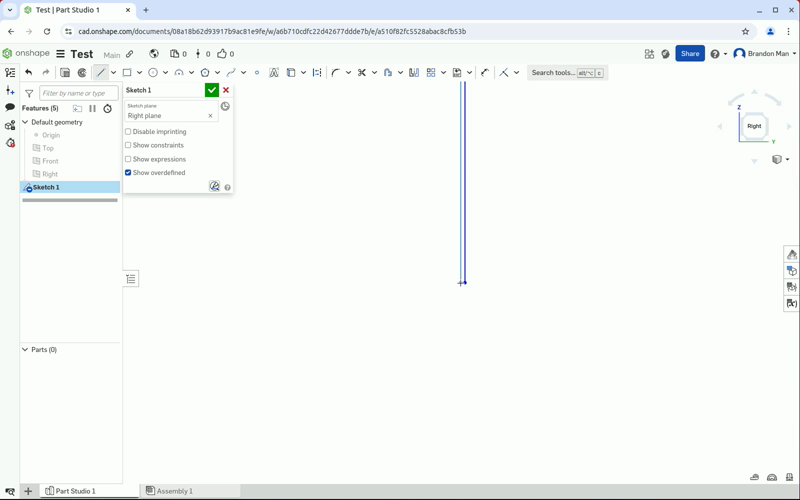
scroll(6)
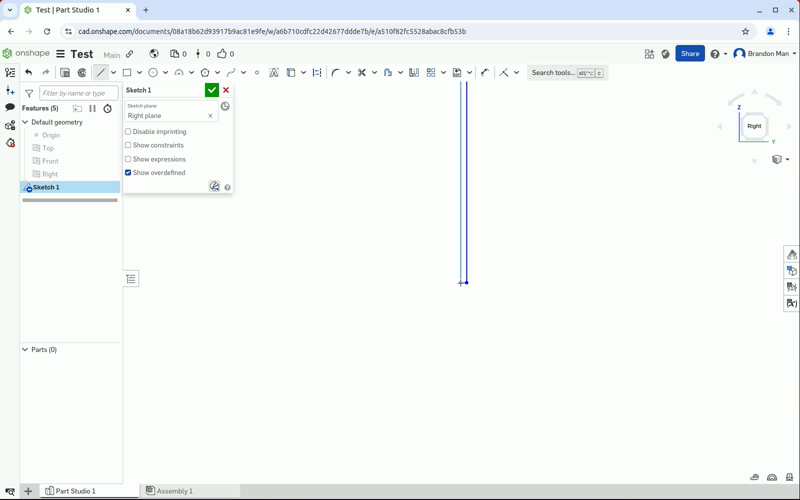
scroll(6)
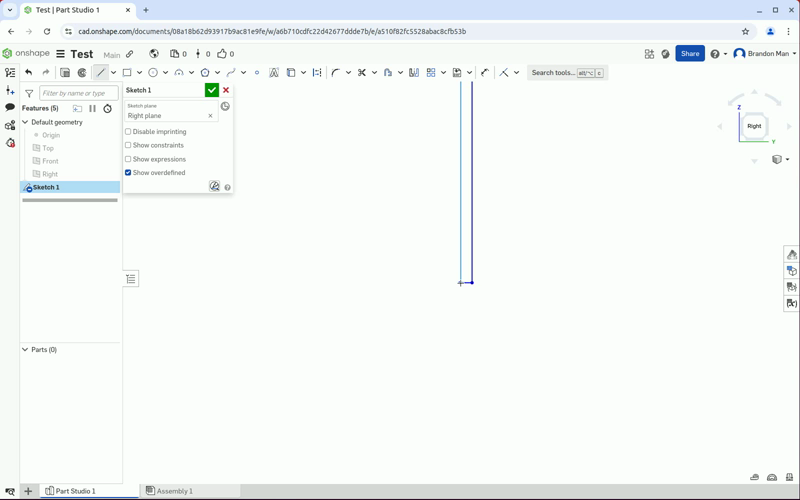
key_up(shift)
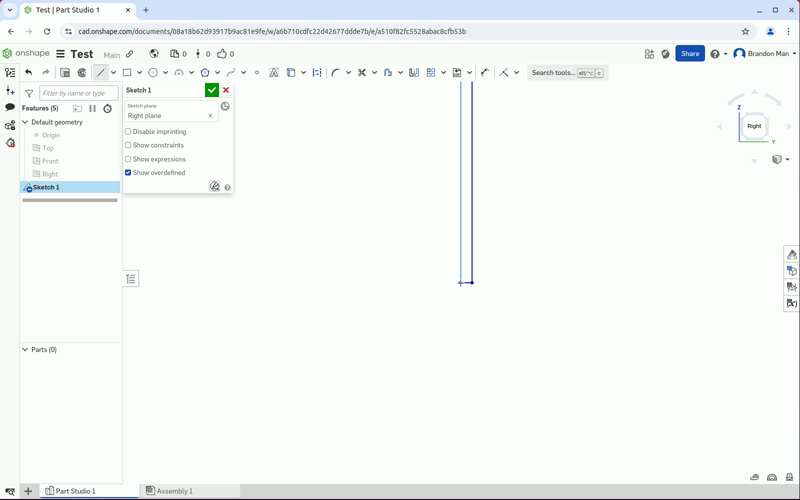
click(460, 282)
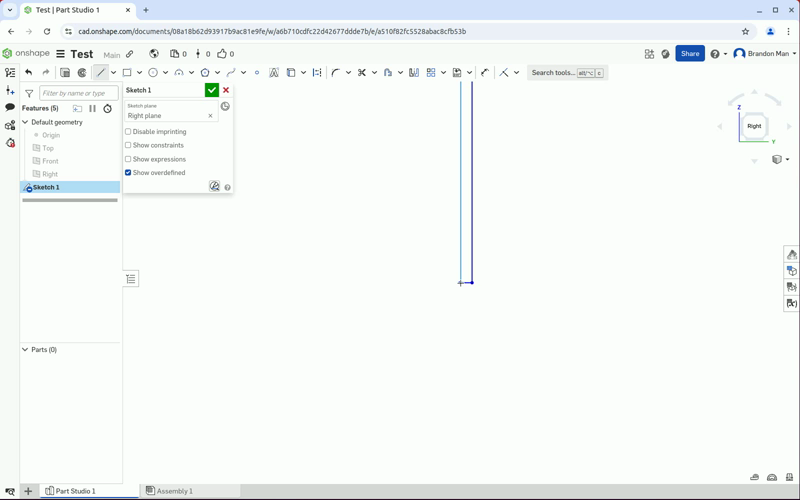
scroll(-6)
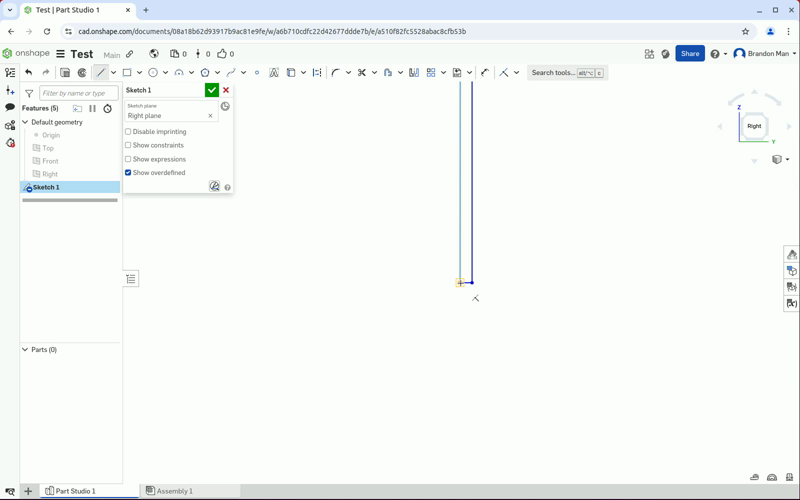
scroll(-6)
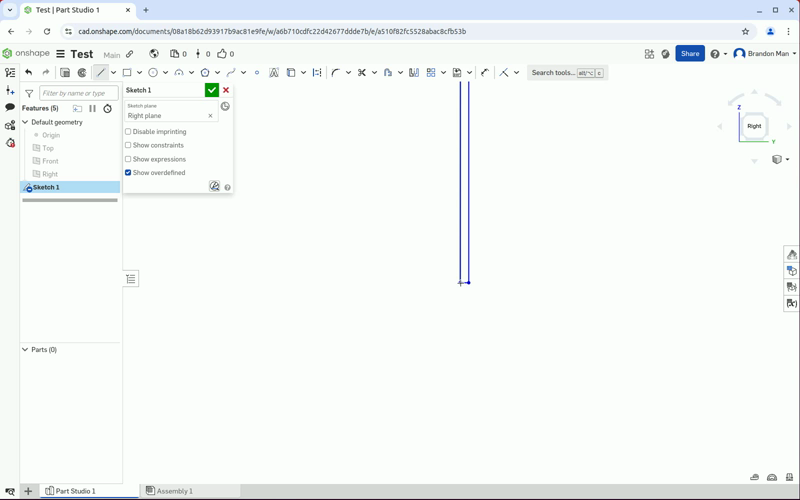
scroll(-6)
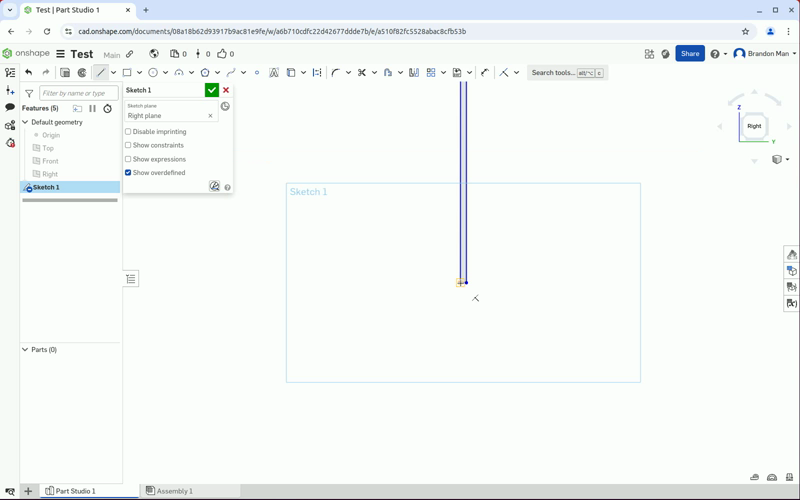
scroll(-6)
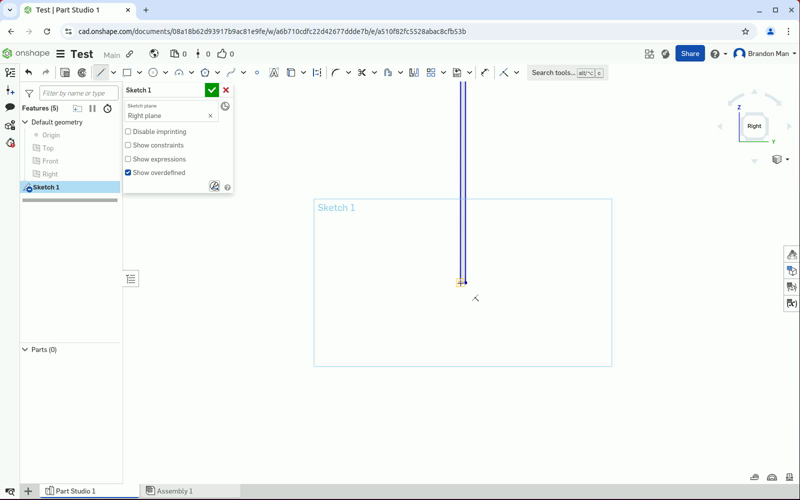
scroll(-6)
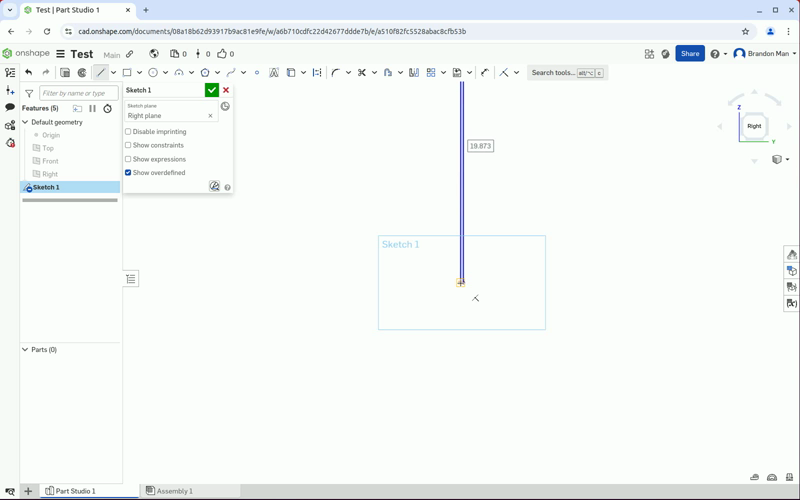
scroll(-6)
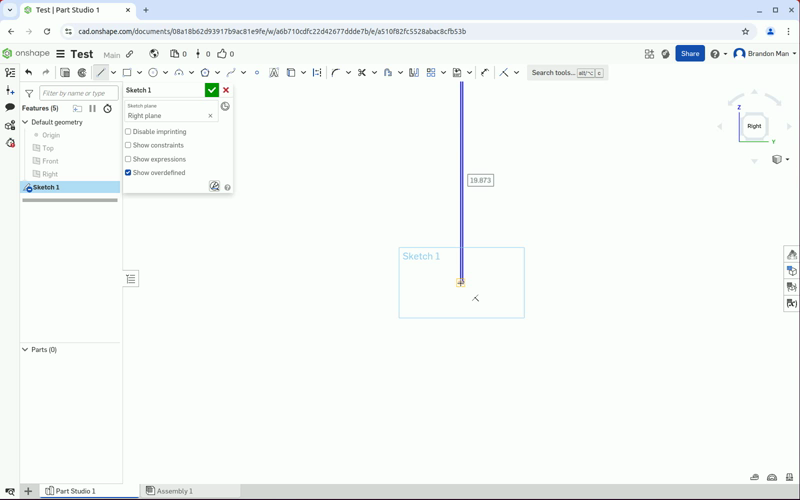
scroll(-6)
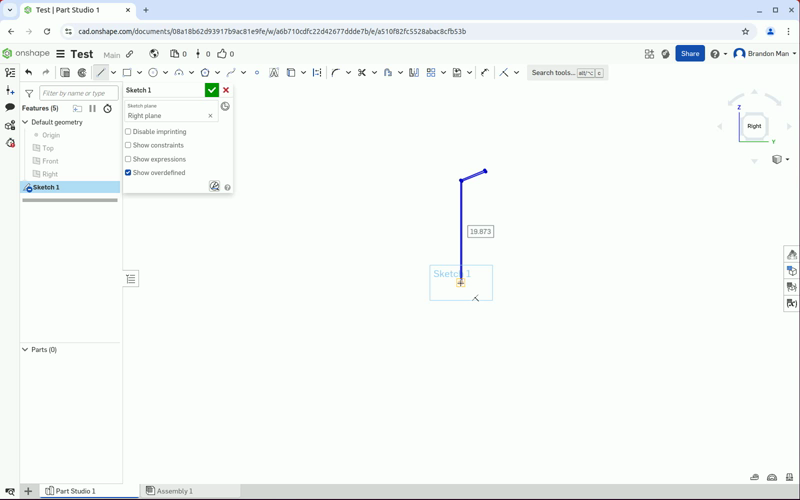
key(esc)
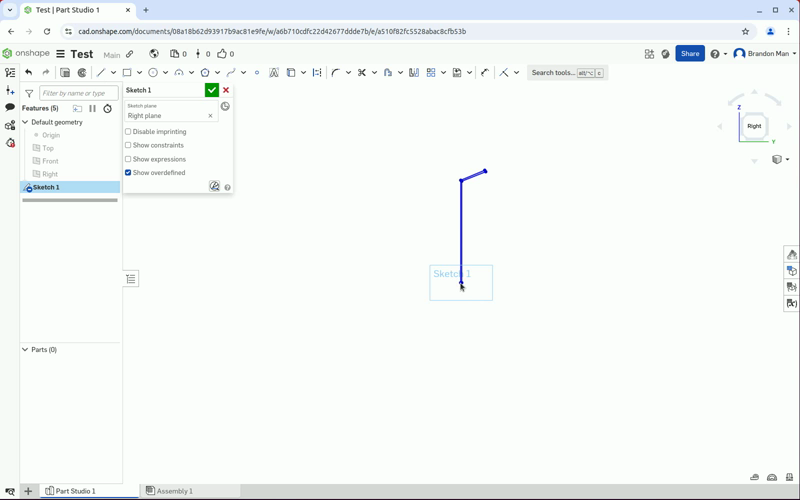
mouse_move(461, 246)
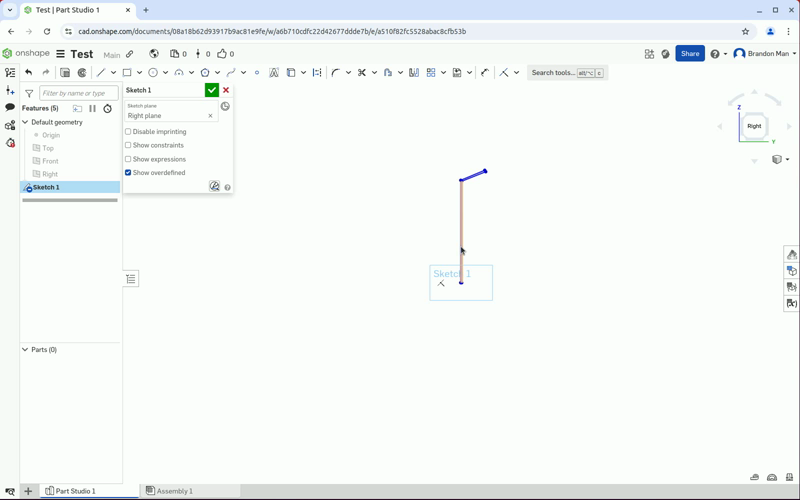
scroll(6)
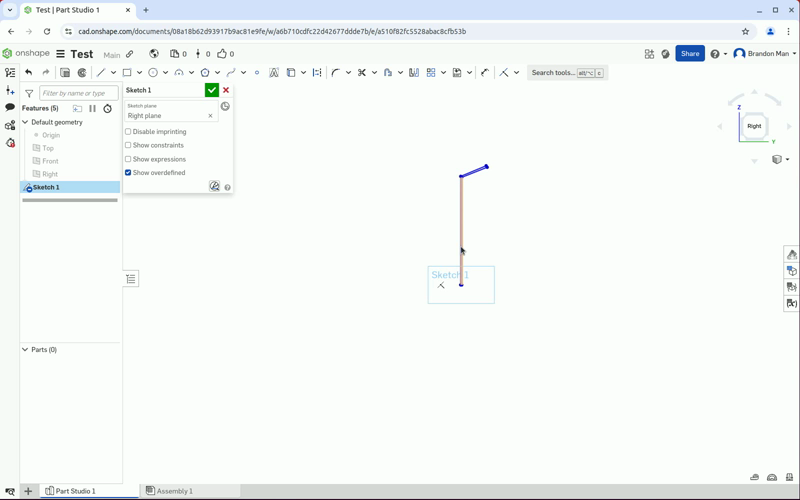
scroll(6)
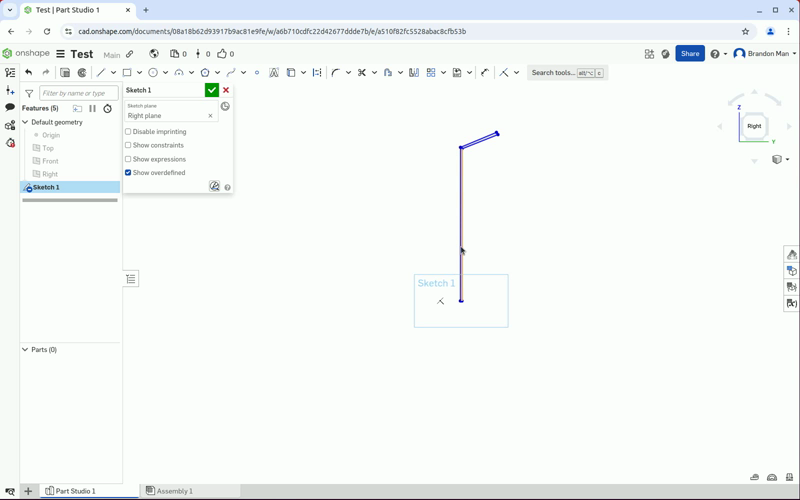
scroll(6)
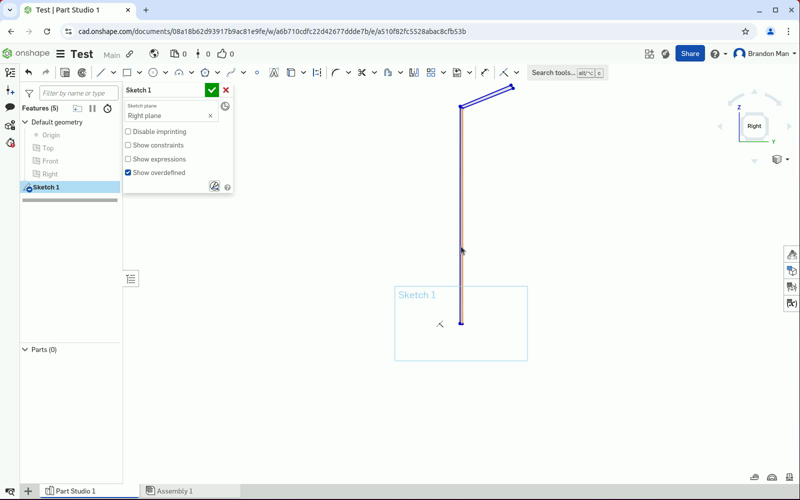
scroll(6)
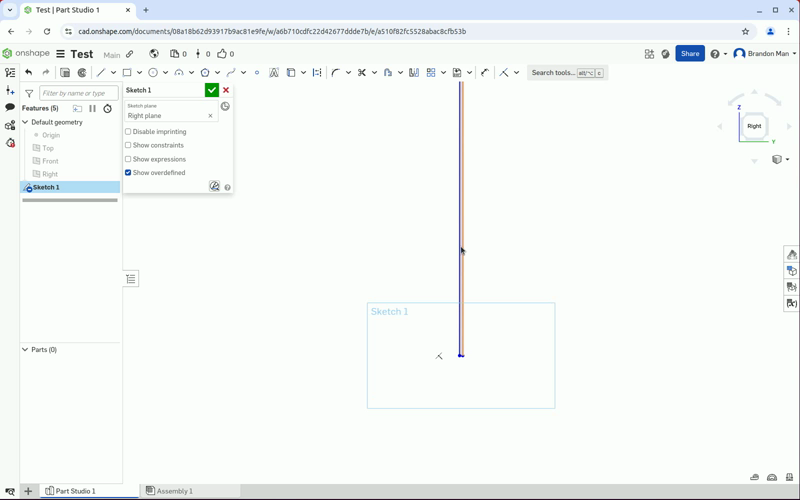
scroll(6)
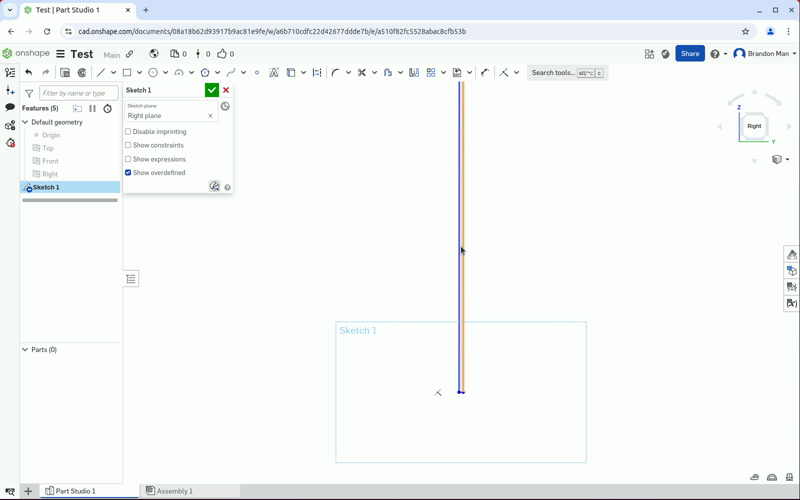
scroll(6)
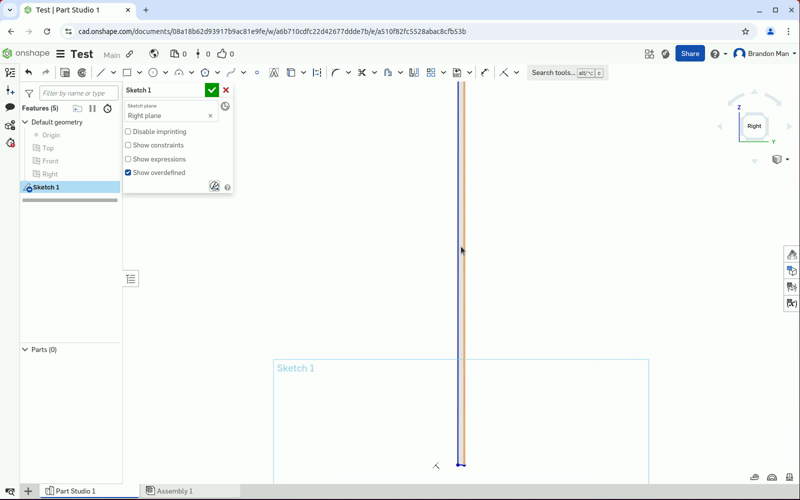
scroll(6)
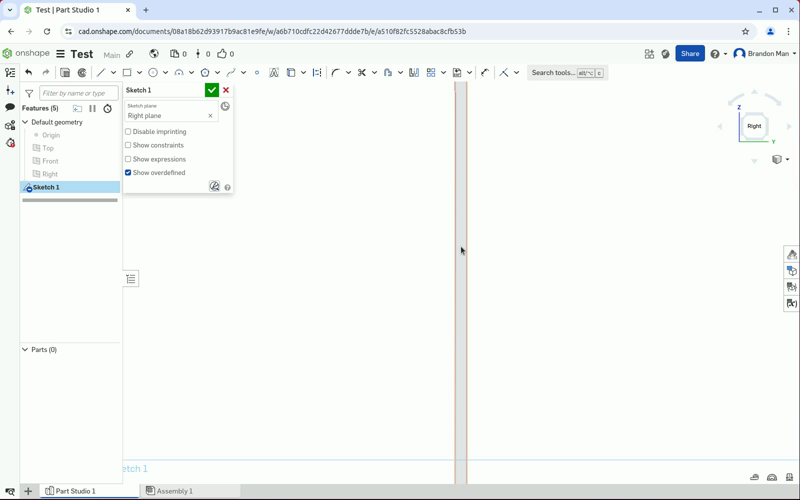
click(461, 246)
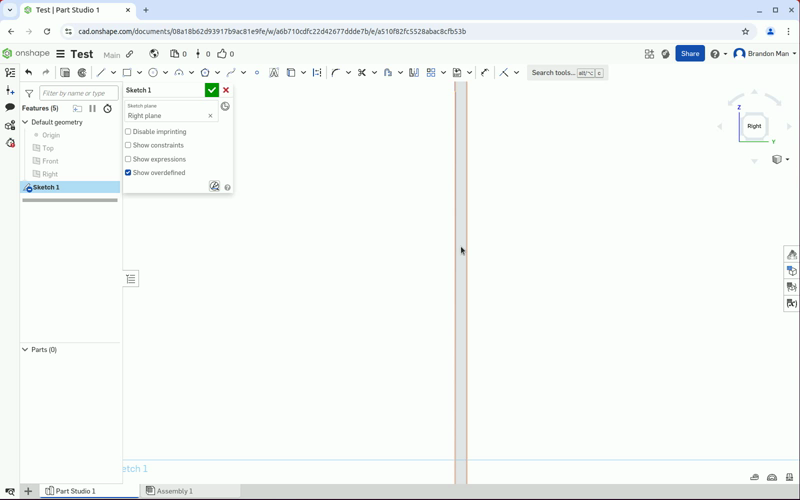
scroll(-6)
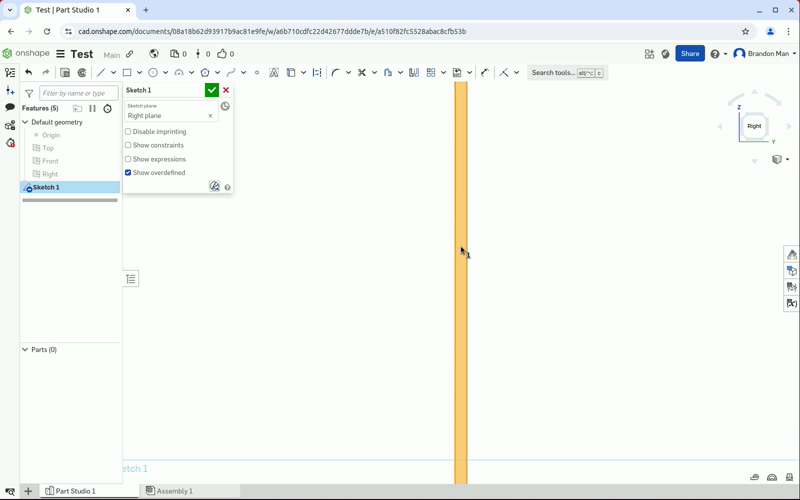
scroll(-6)
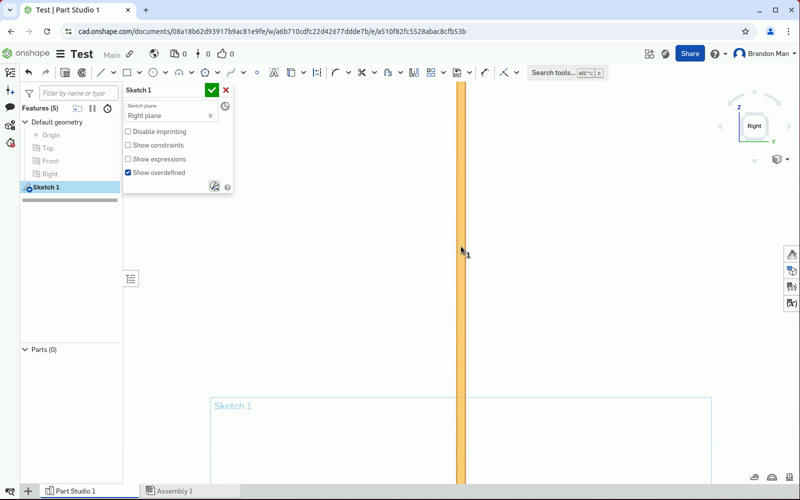
scroll(-6)
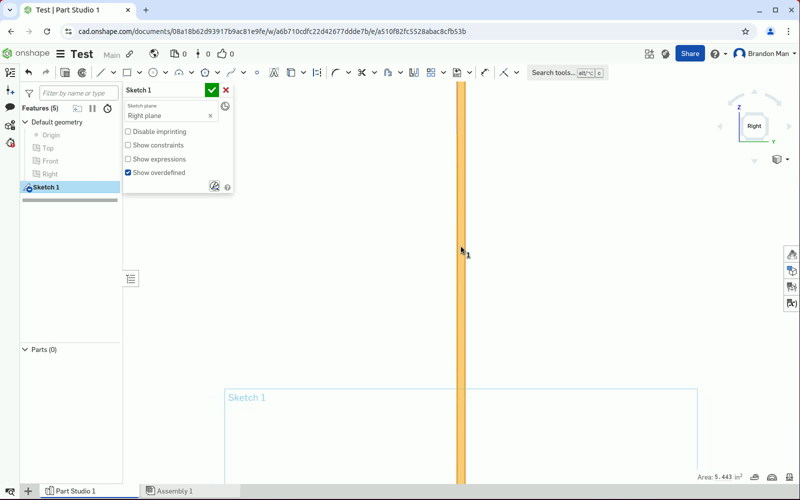
scroll(-6)
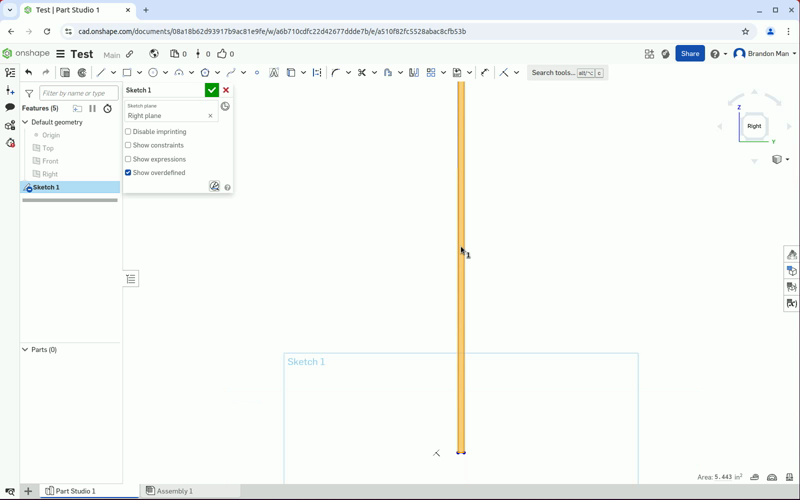
scroll(-6)
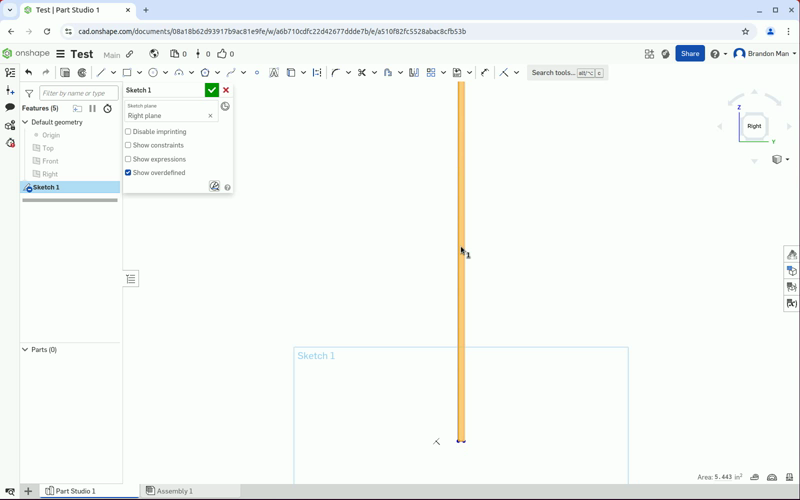
scroll(-6)
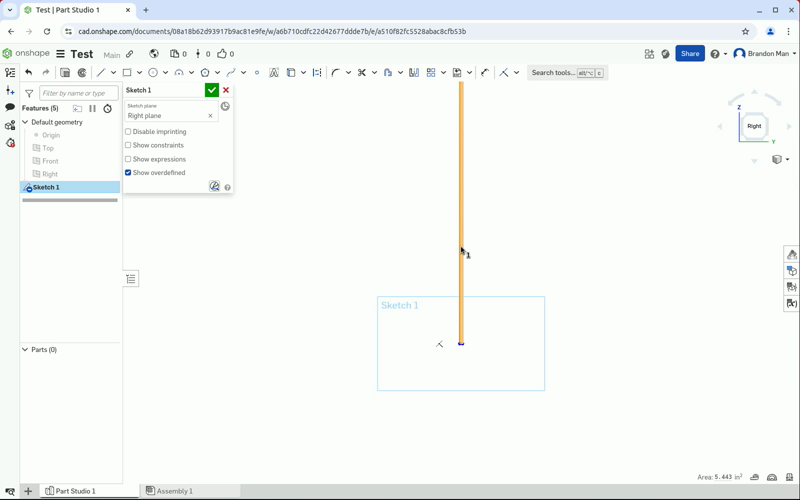
scroll(-6)
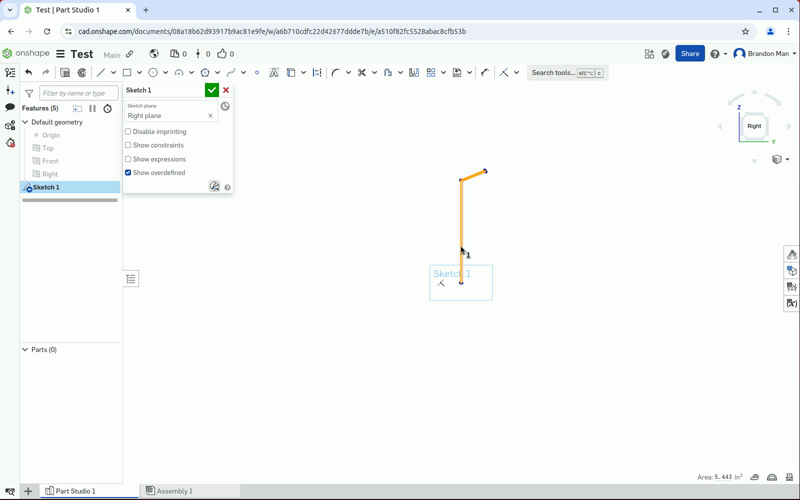
mouse_move(73, 352)
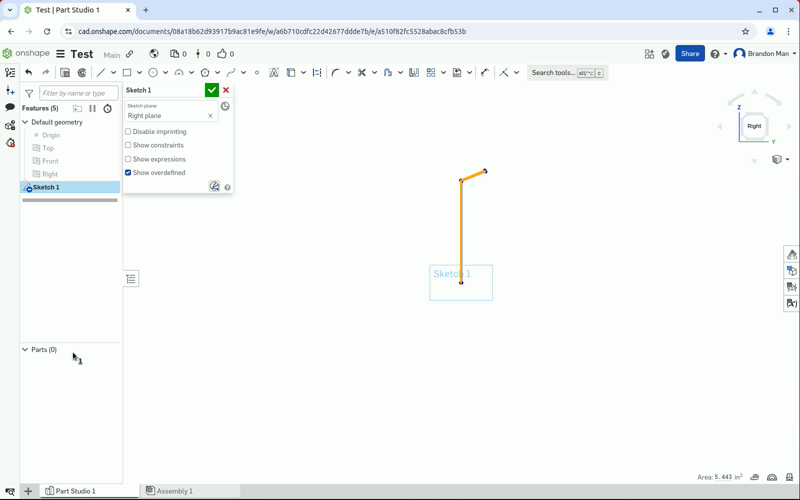
key(shift+y)
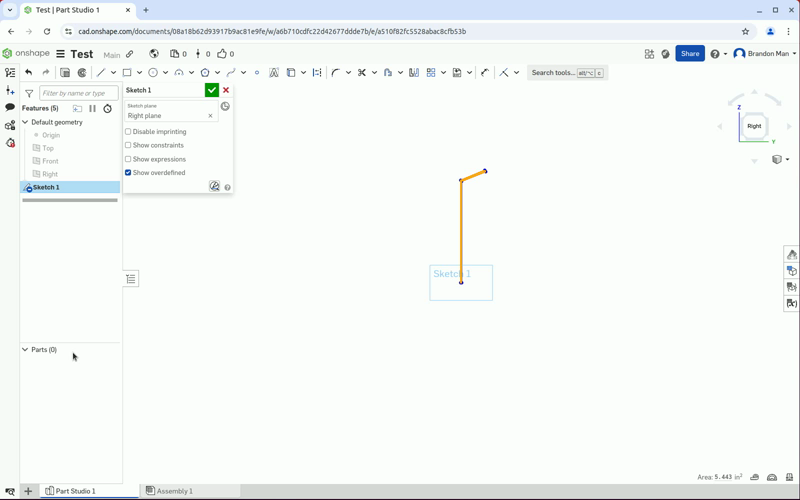
key(shift+e)
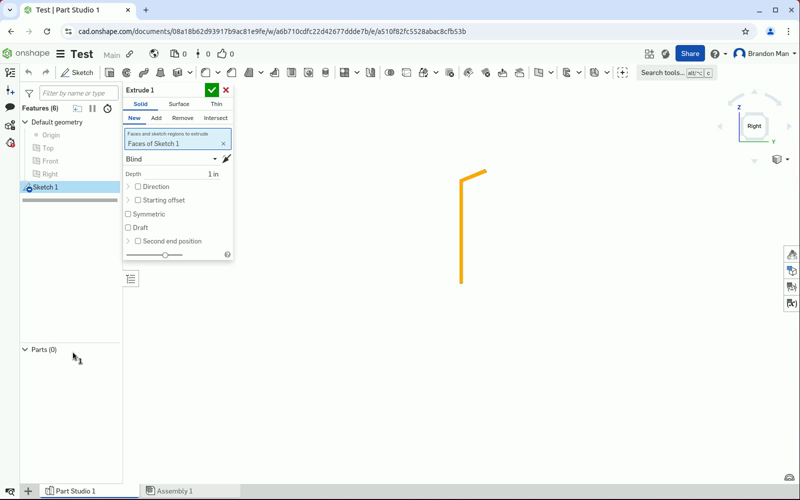
mouse_move(143, 106)
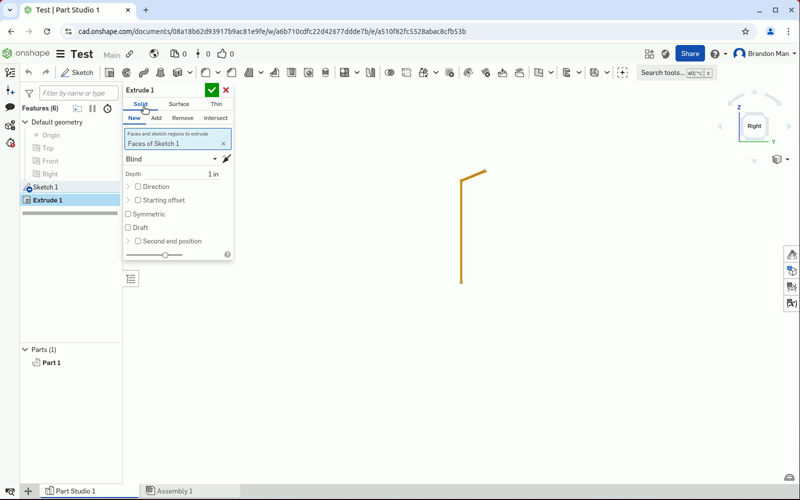
click(143, 106)
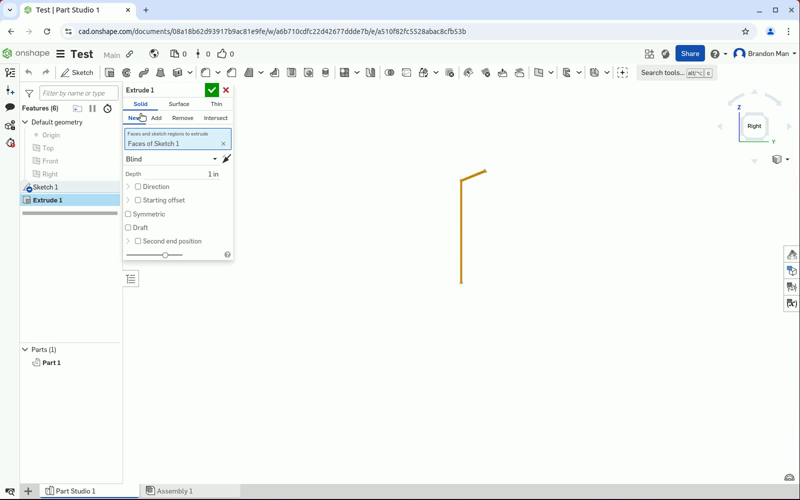
mouse_move(137, 120)
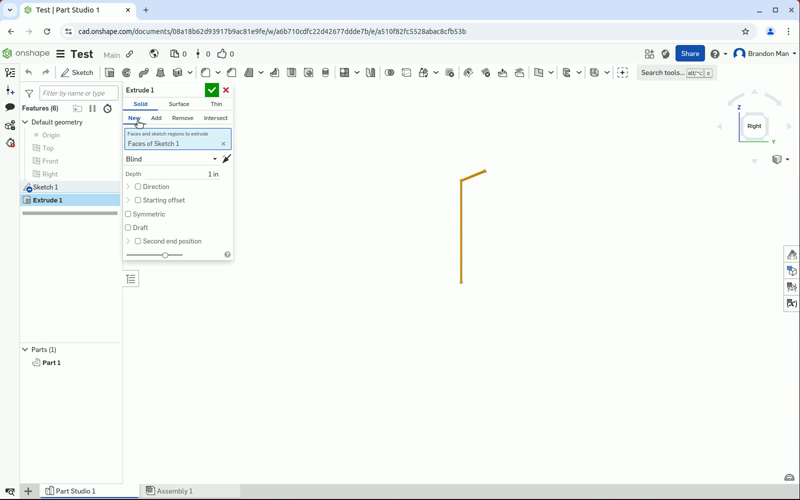
click(137, 120)
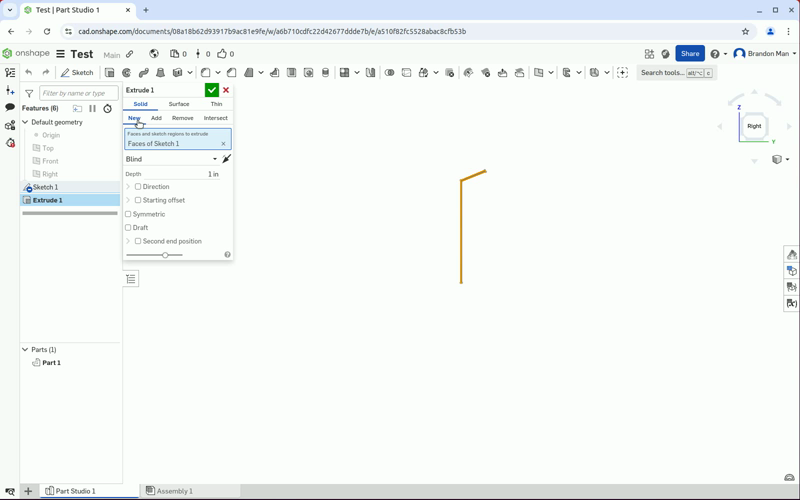
key(tab, 4)
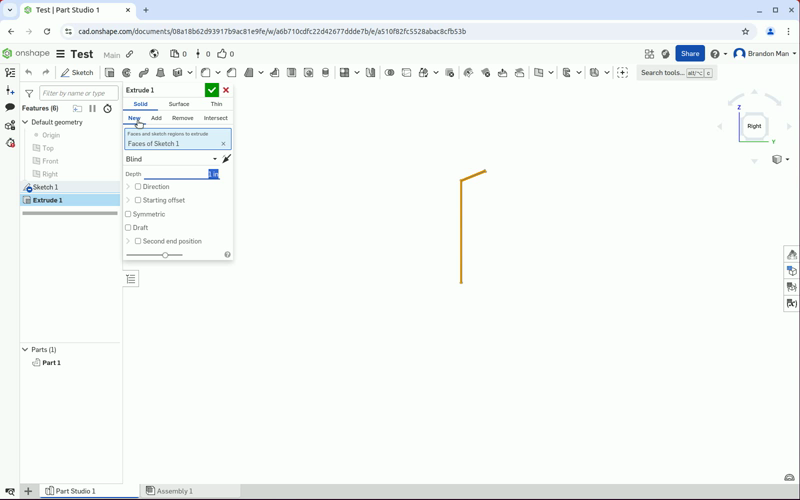
text(3.611)
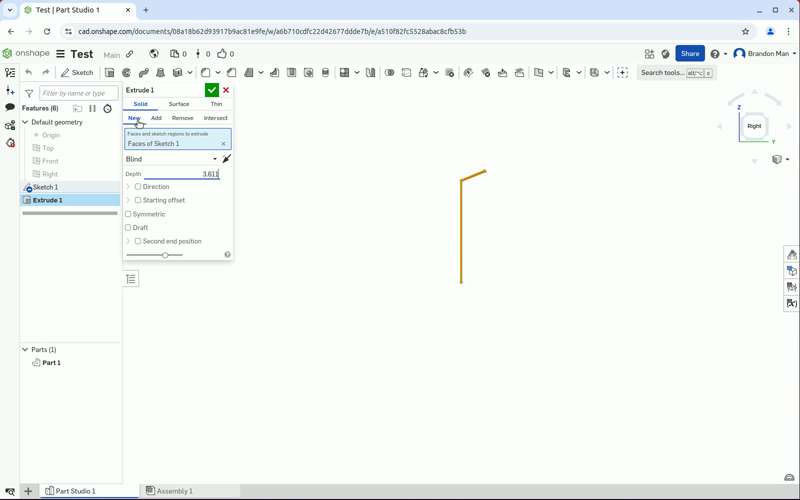
key(enter)
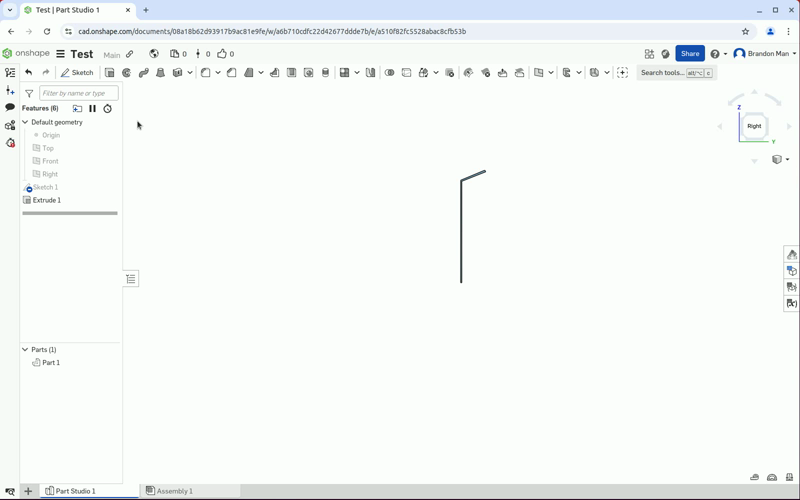
key(shift+h)
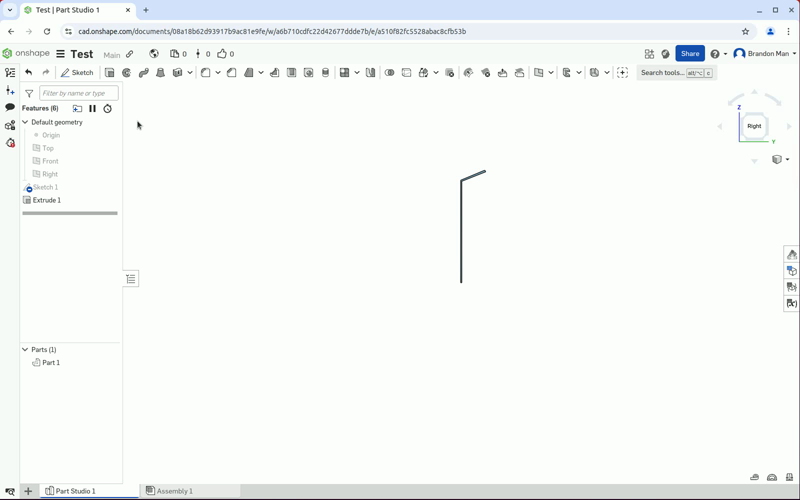
key(shift+h)
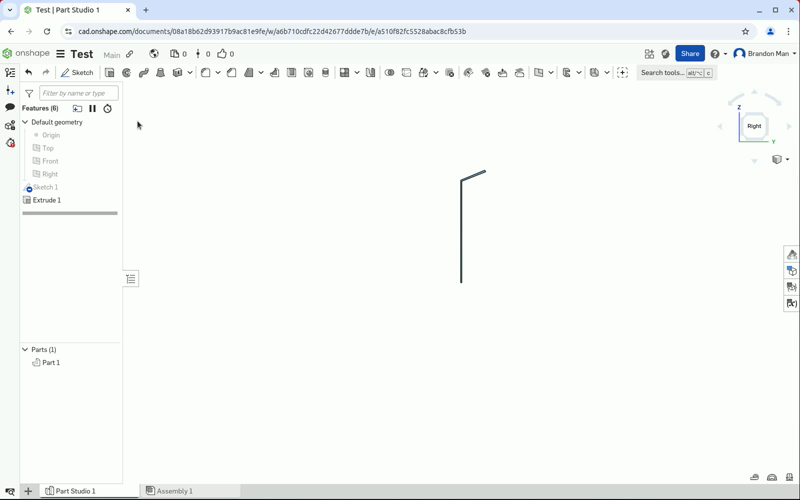
mouse_move(73, 189)
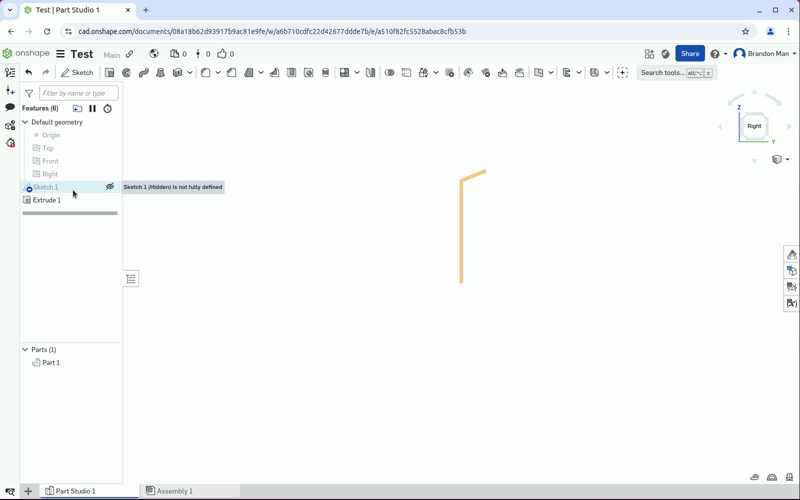
click(73, 189)
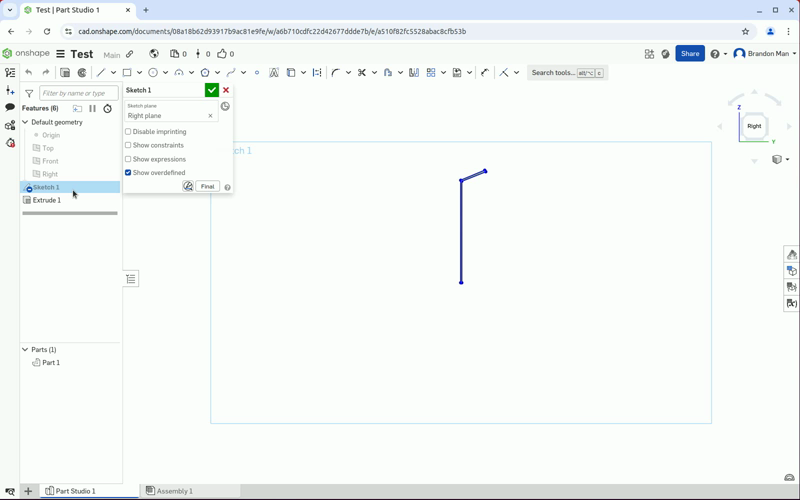
mouse_move(229, 92)
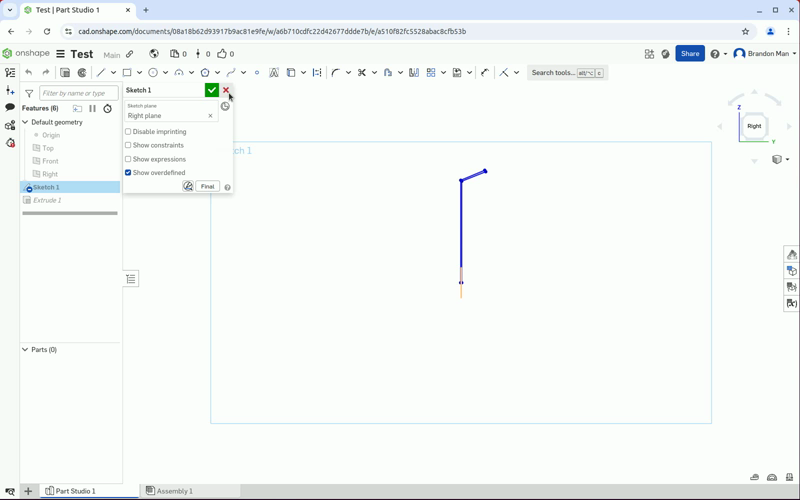
click(229, 92)
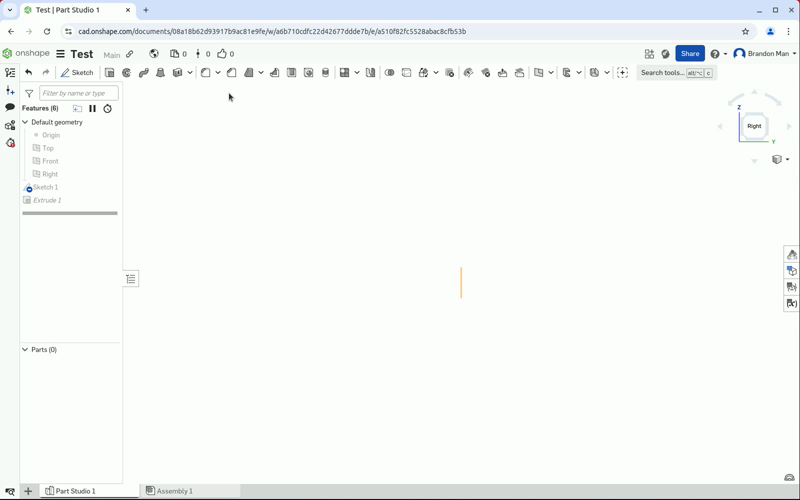
mouse_move(73, 352)
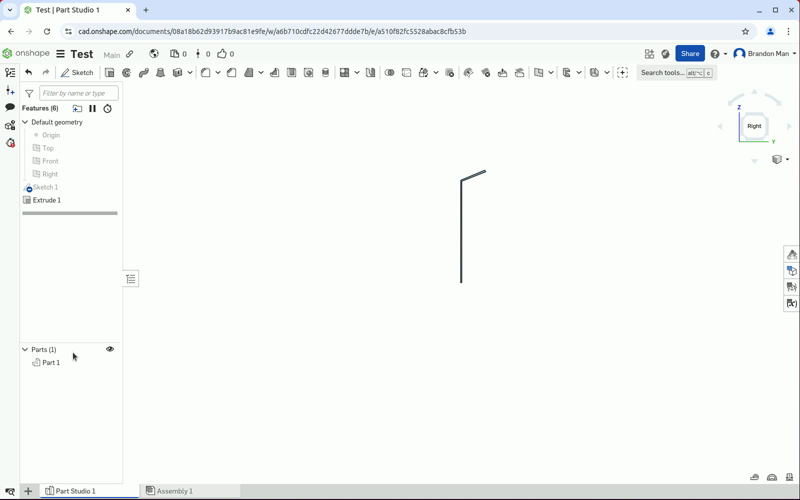
key(y)
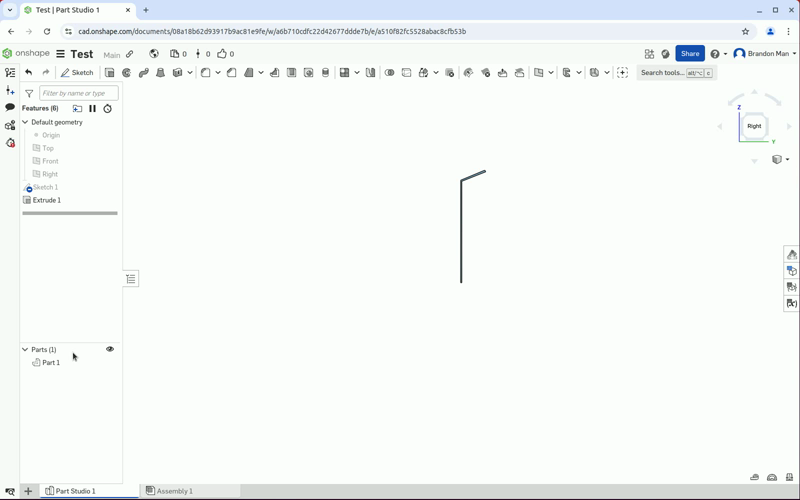
key(shift+p)
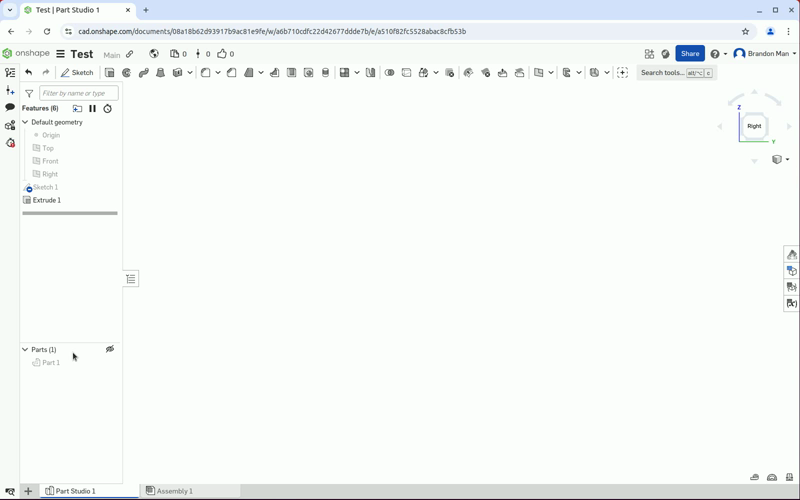
key(space)
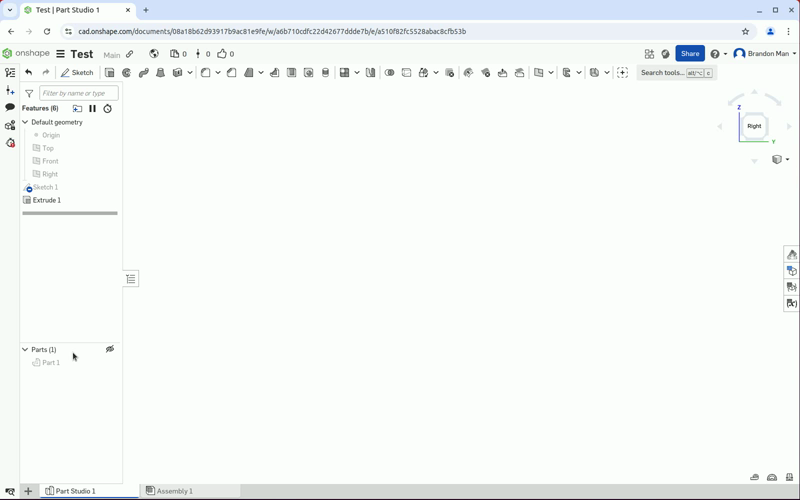
key_down(shift)
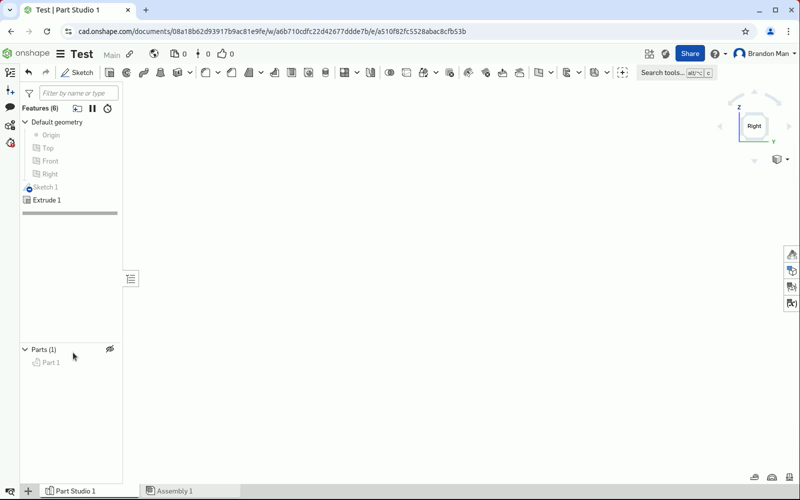
key(right)
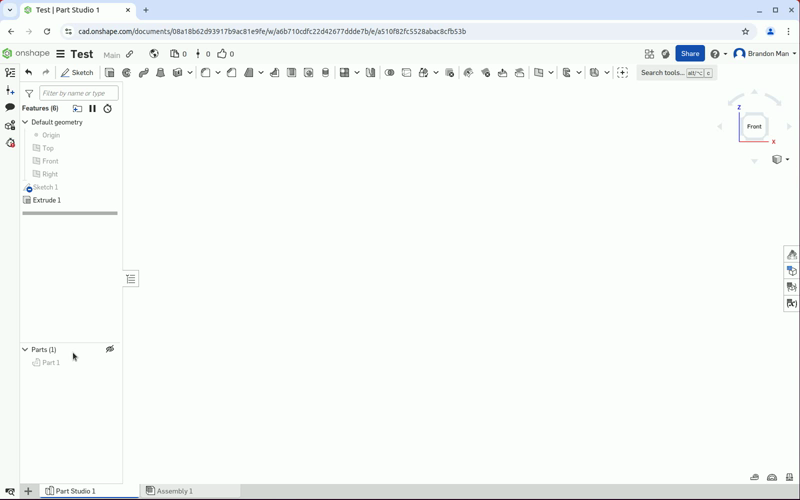
key_up(shift)
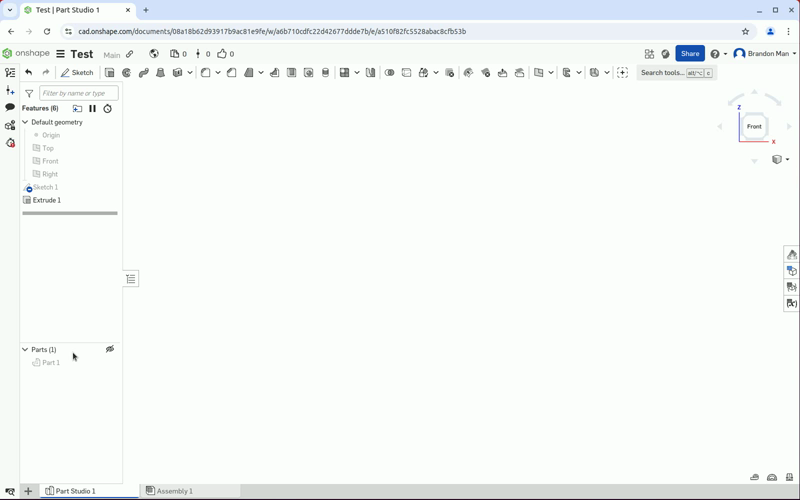
mouse_move(73, 352)
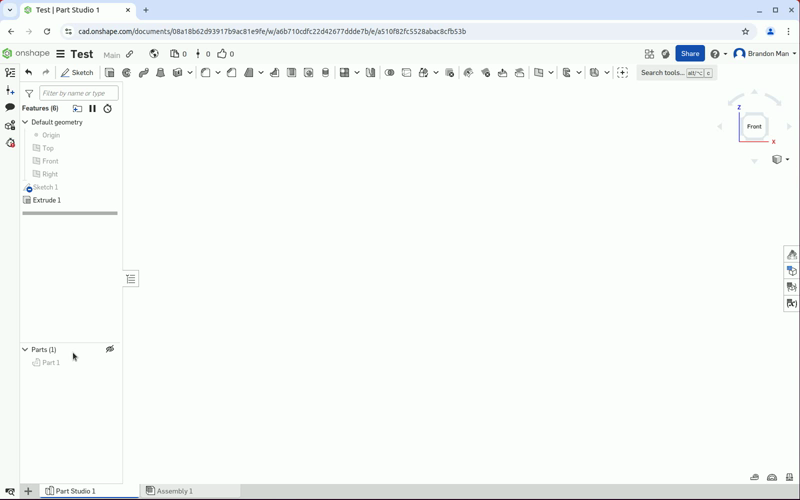
key(shift+y)
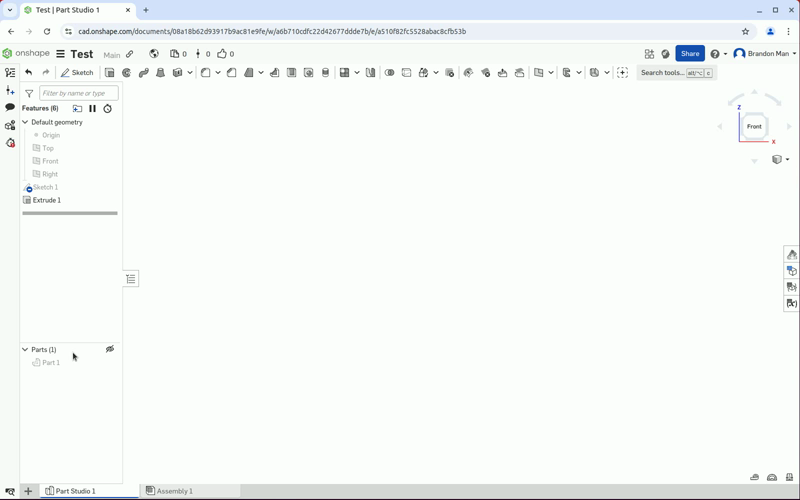
key(shift+s)
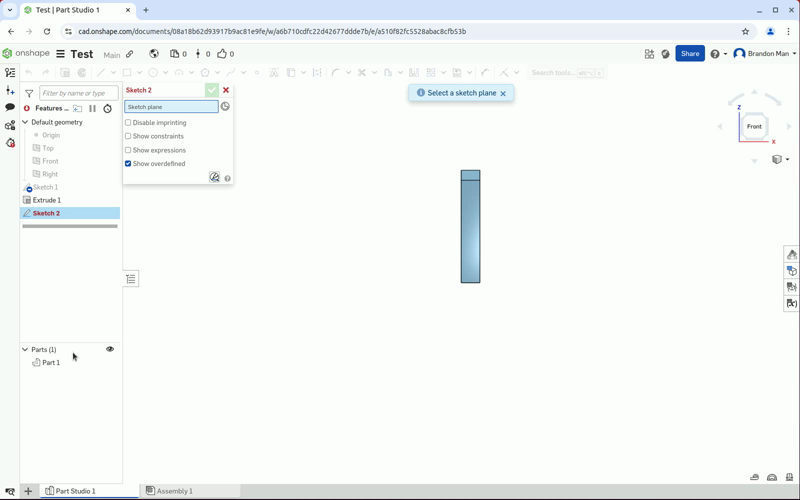
mouse_move(73, 163)
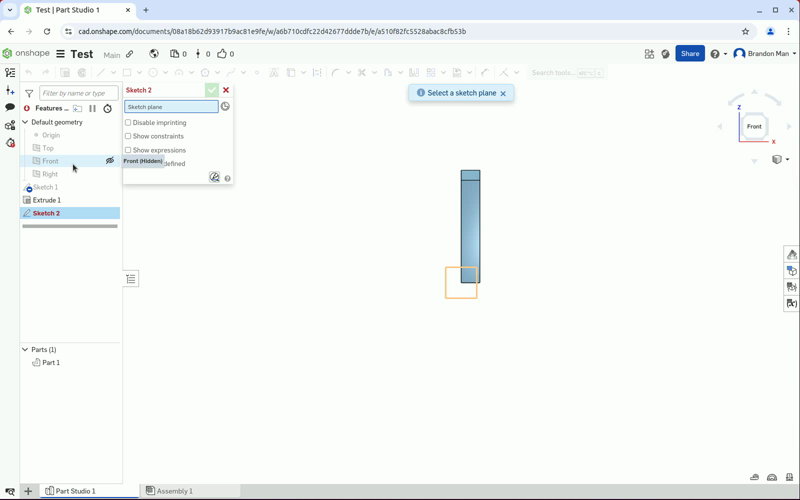
click(73, 163)
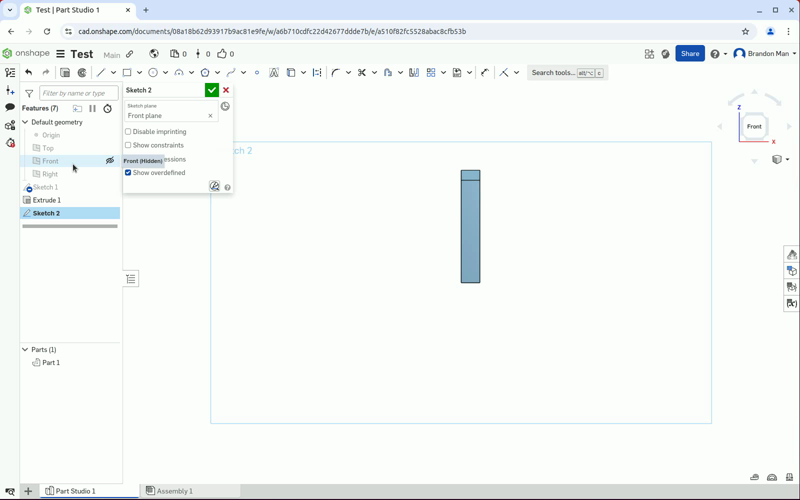
mouse_move(73, 352)
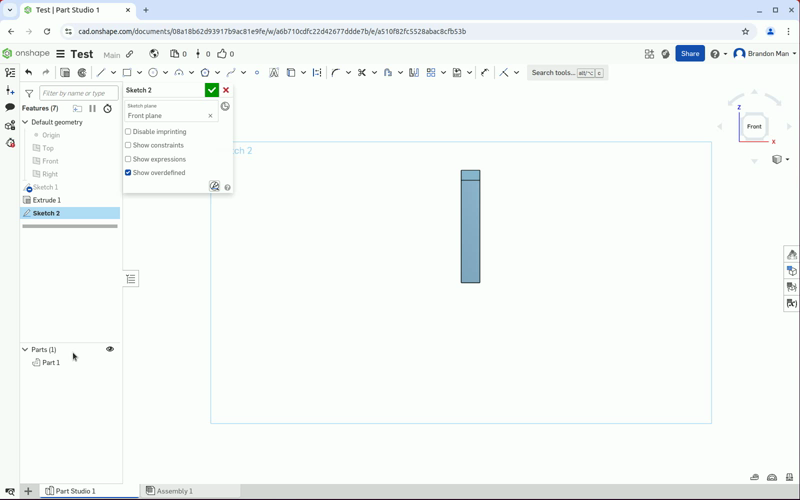
key(y)
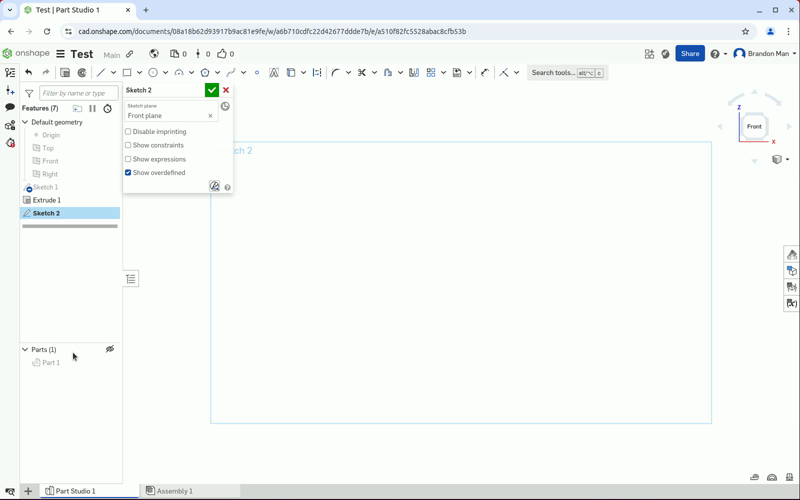
key(c)
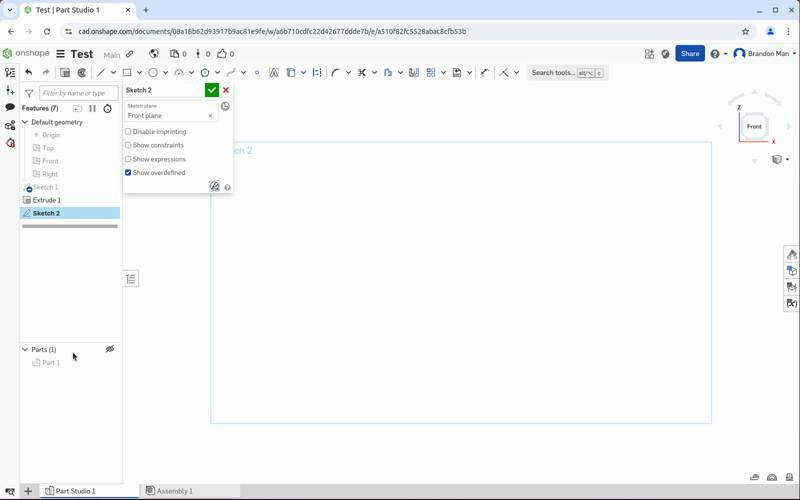
key_down(shift)
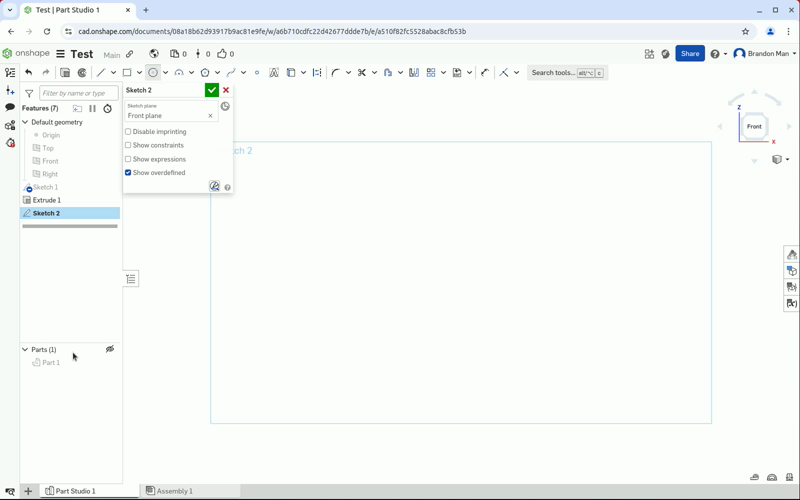
mouse_move(466, 239)
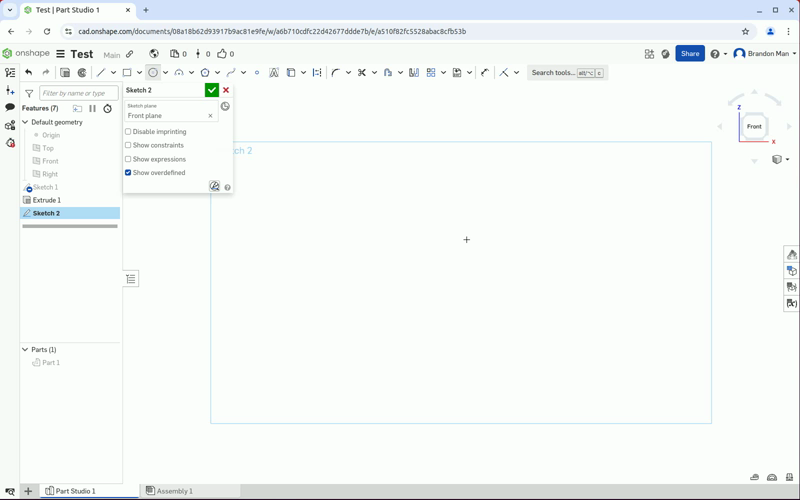
click(466, 239)
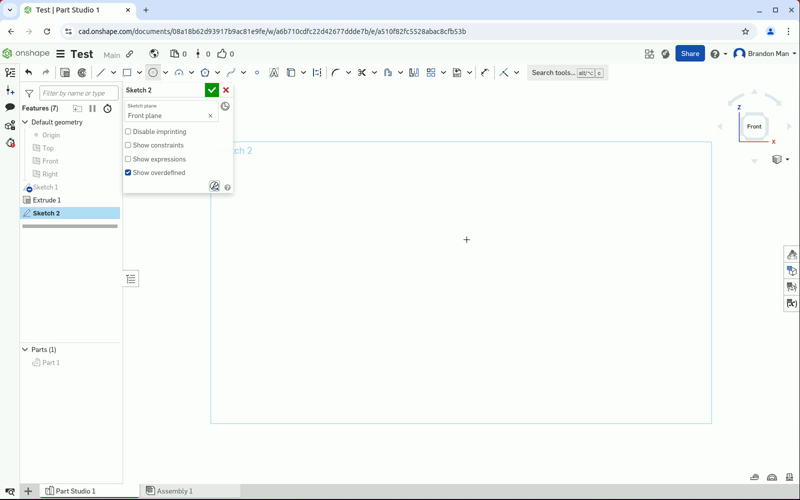
key_up(shift)
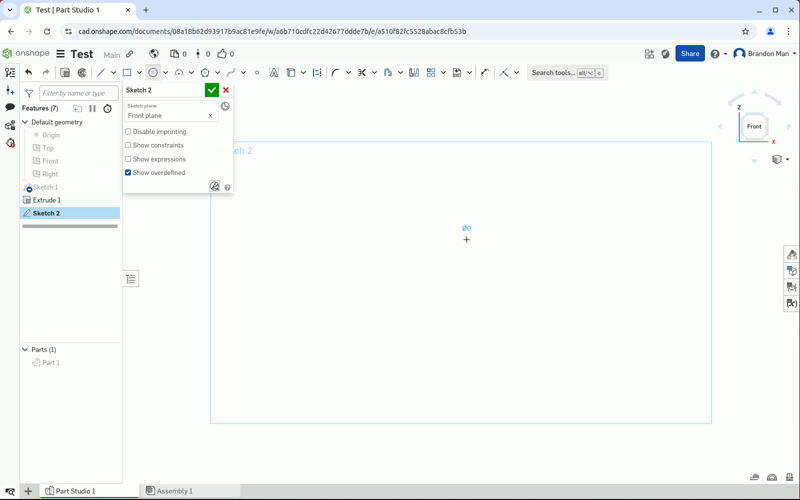
mouse_move(470, 239)
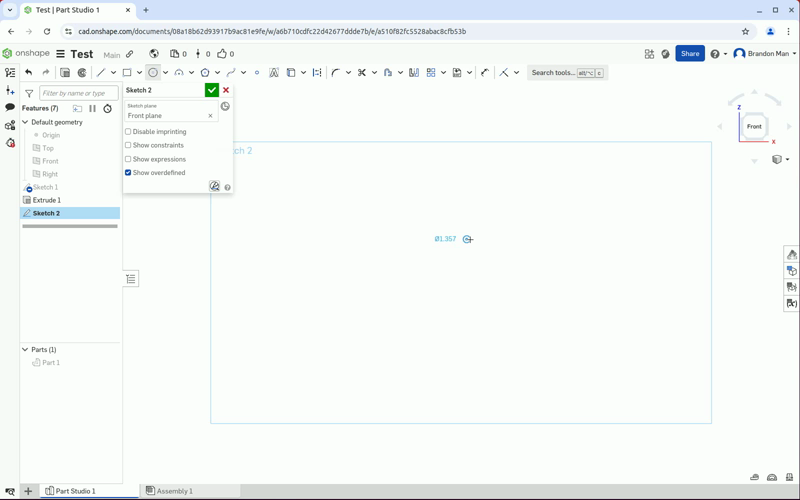
click(470, 239)
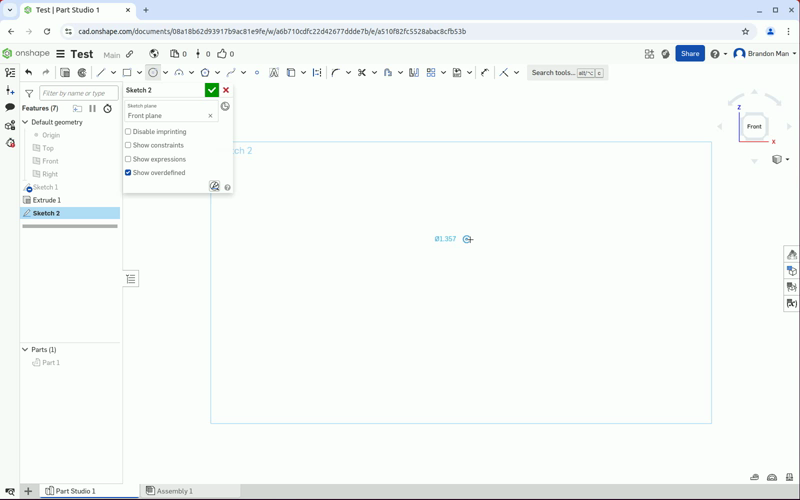
key(esc)
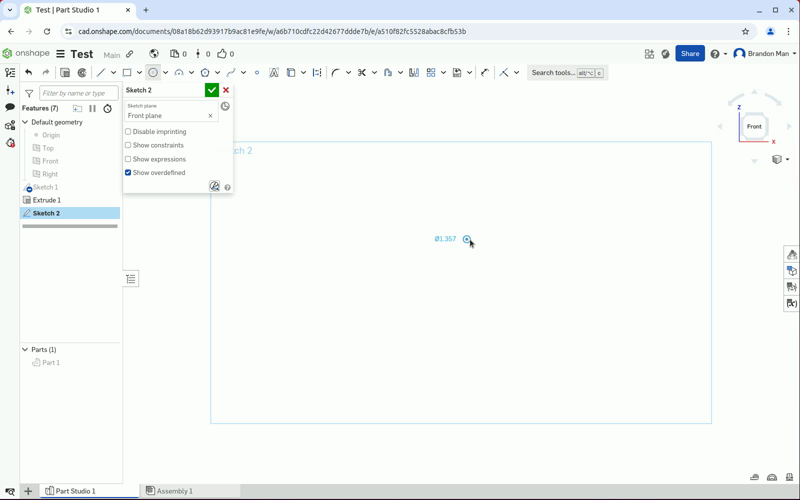
mouse_move(465, 242)
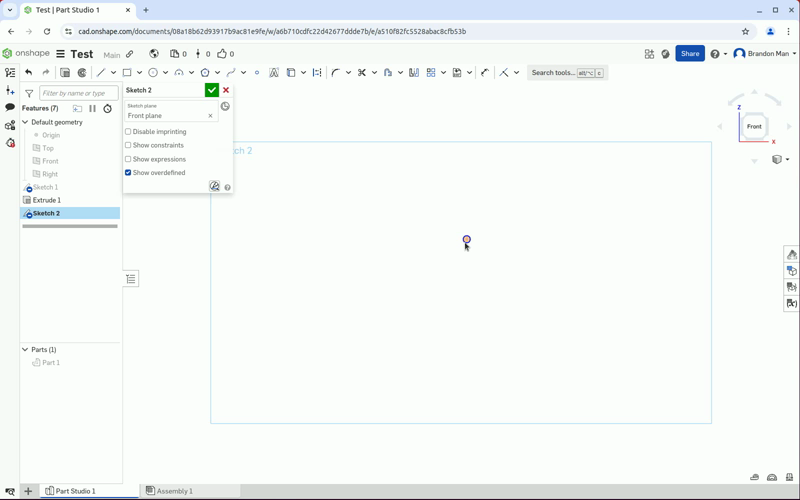
scroll(6)
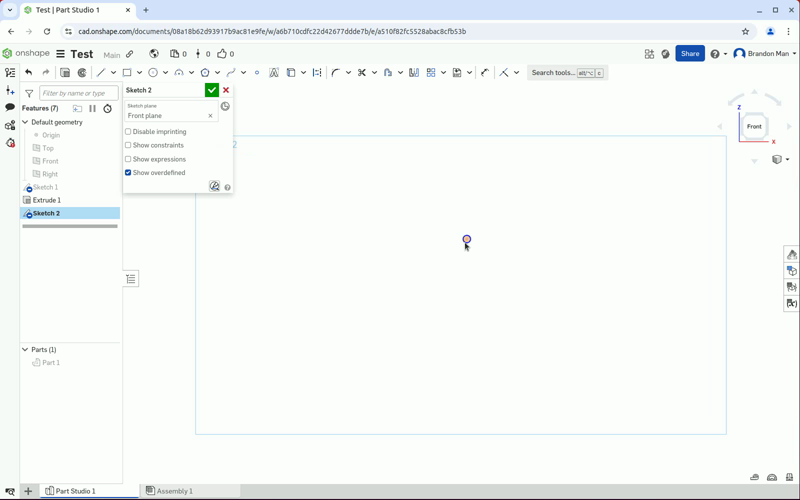
scroll(6)
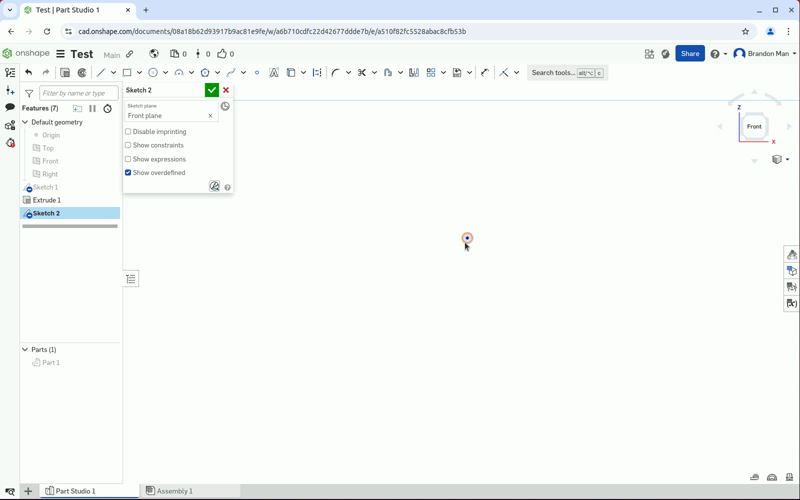
scroll(6)
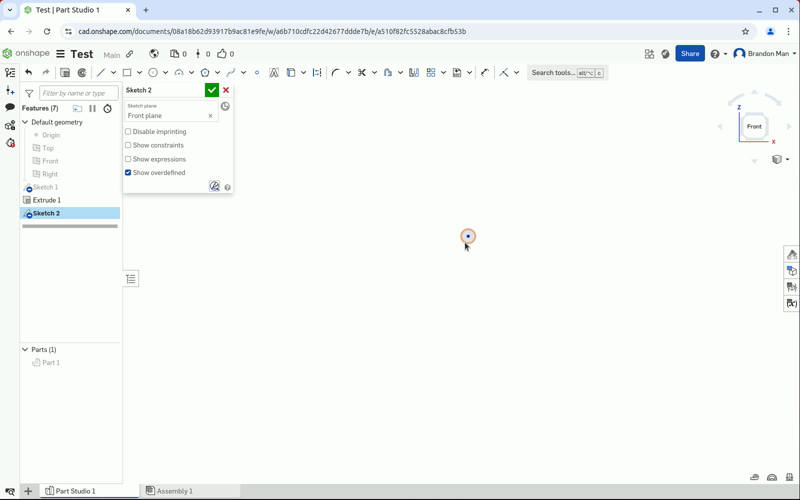
scroll(6)
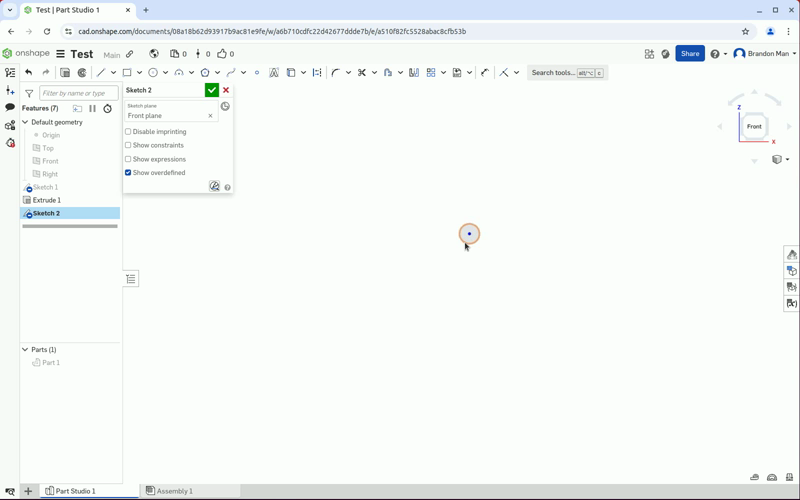
scroll(6)
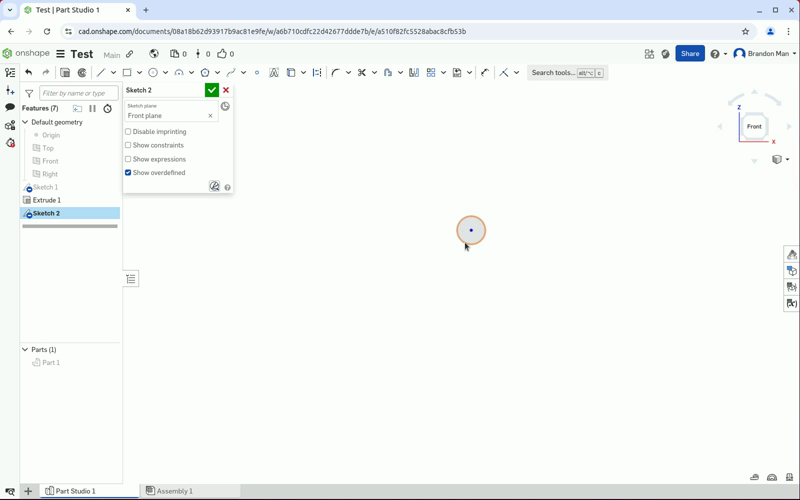
scroll(6)
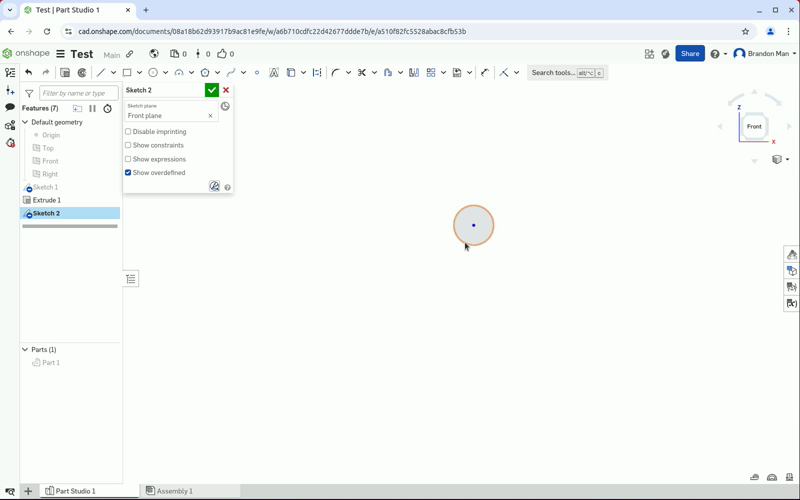
scroll(6)
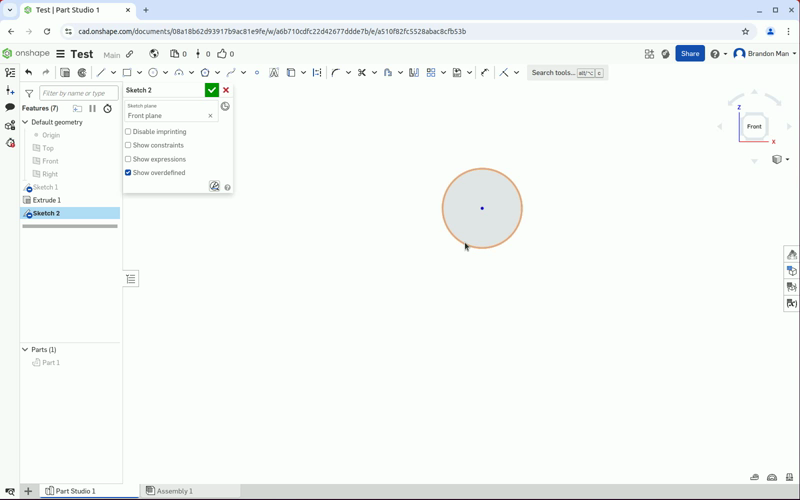
click(465, 242)
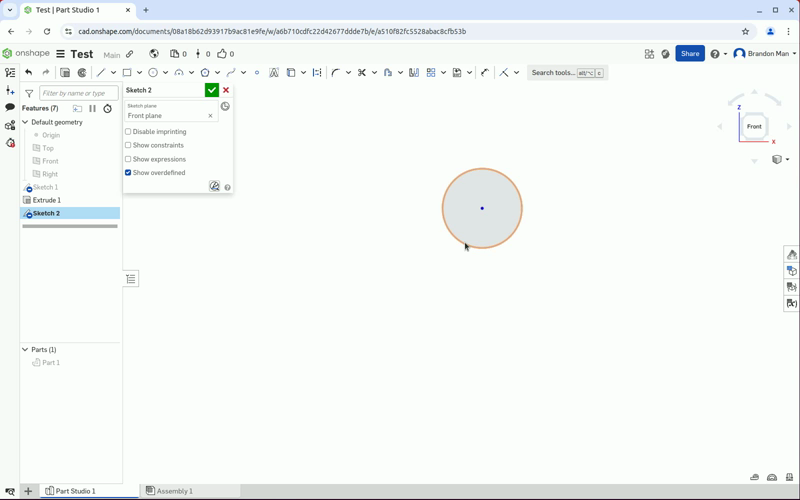
scroll(-6)
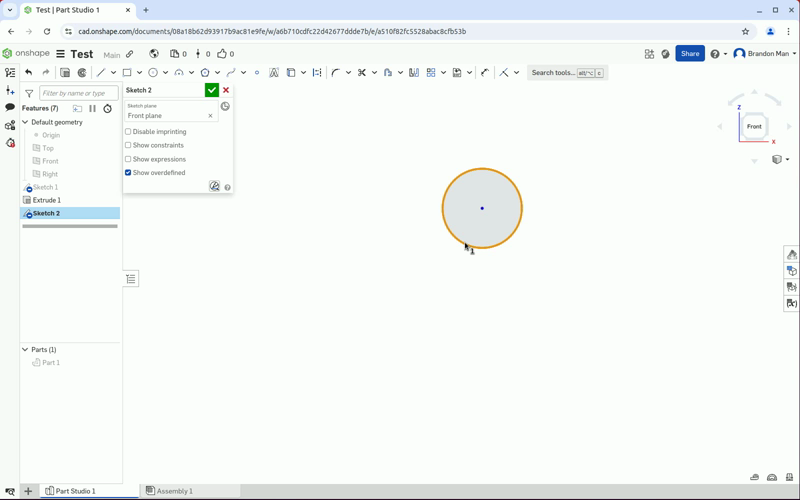
scroll(-6)
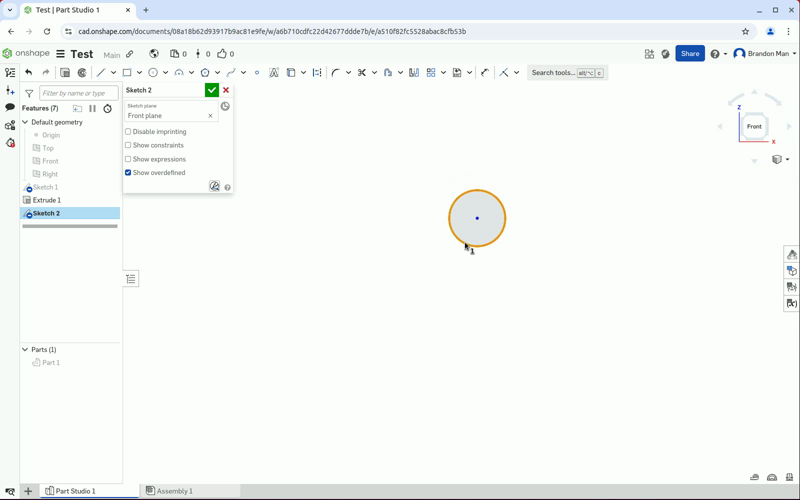
scroll(-6)
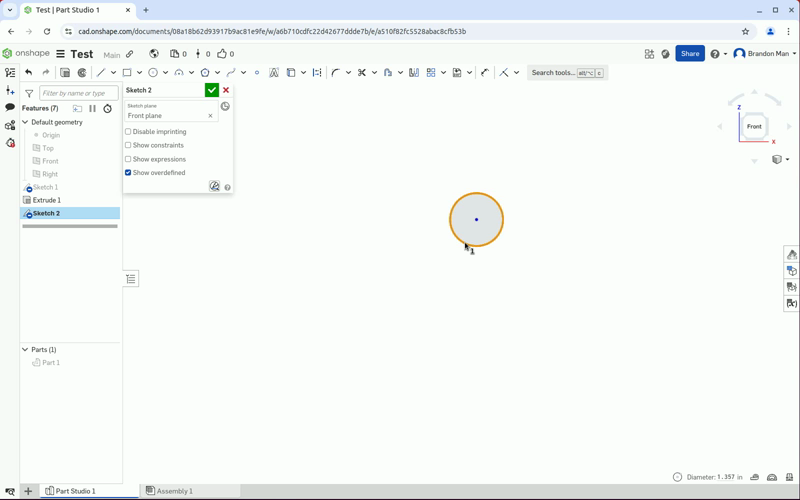
scroll(-6)
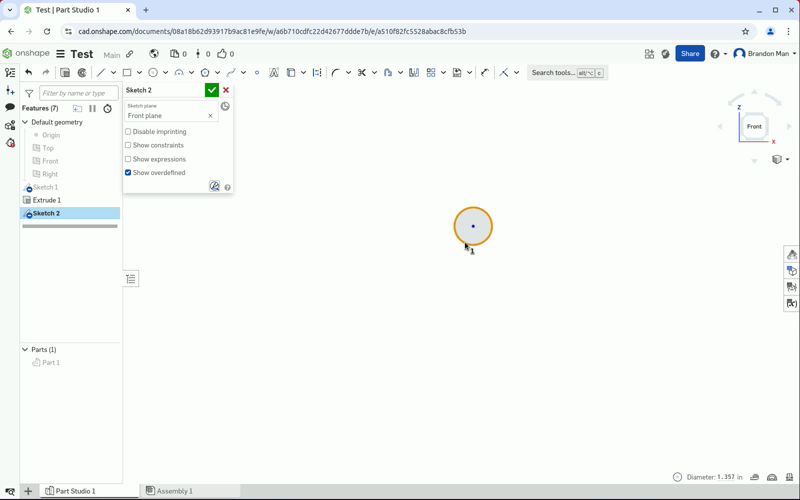
scroll(-6)
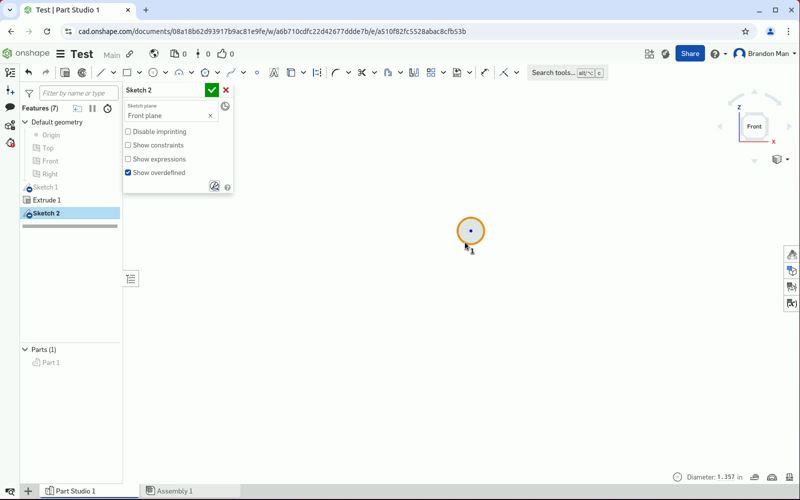
scroll(-6)
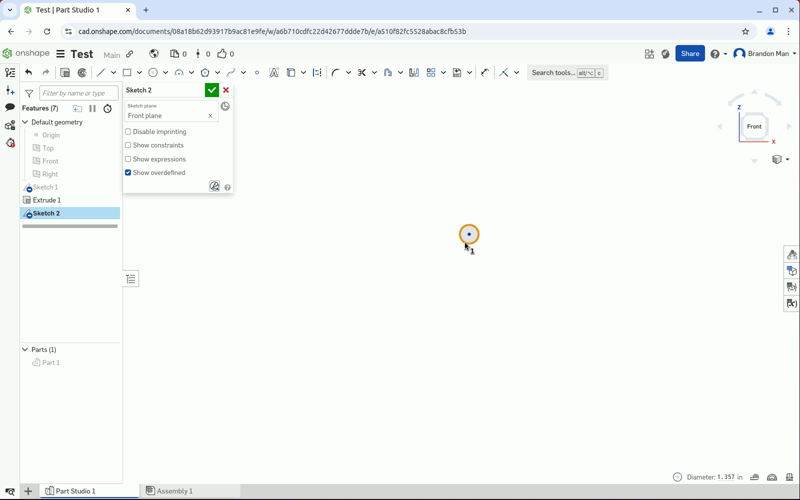
scroll(-6)
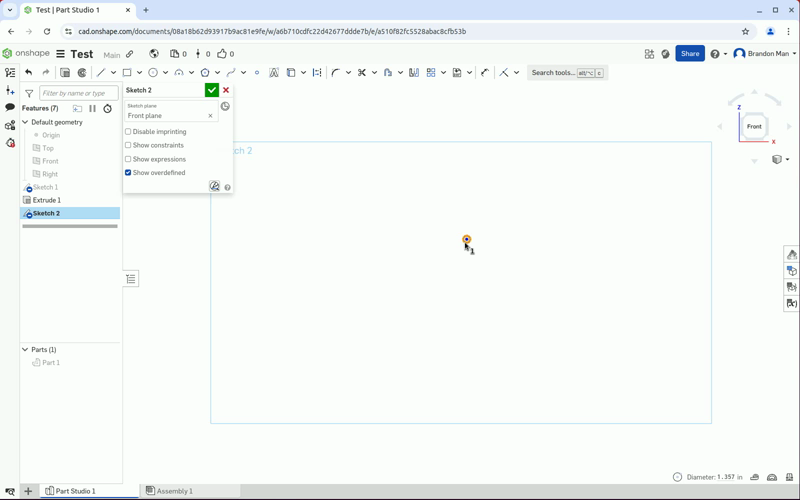
mouse_move(73, 352)
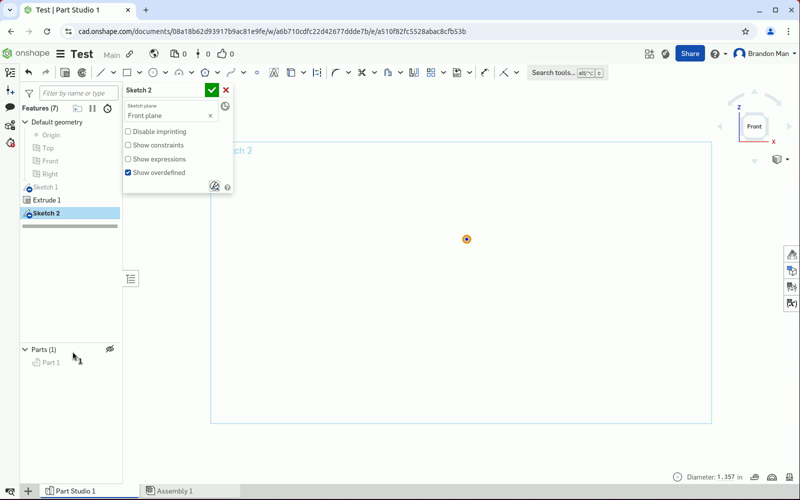
key(shift+y)
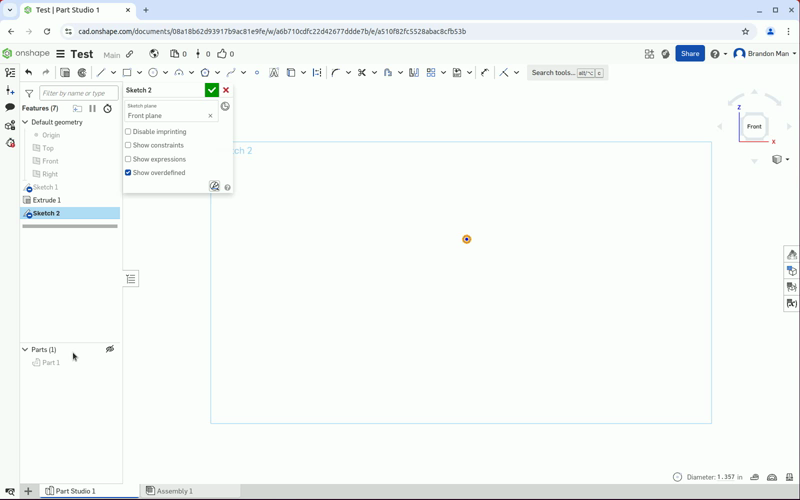
key(shift+e)
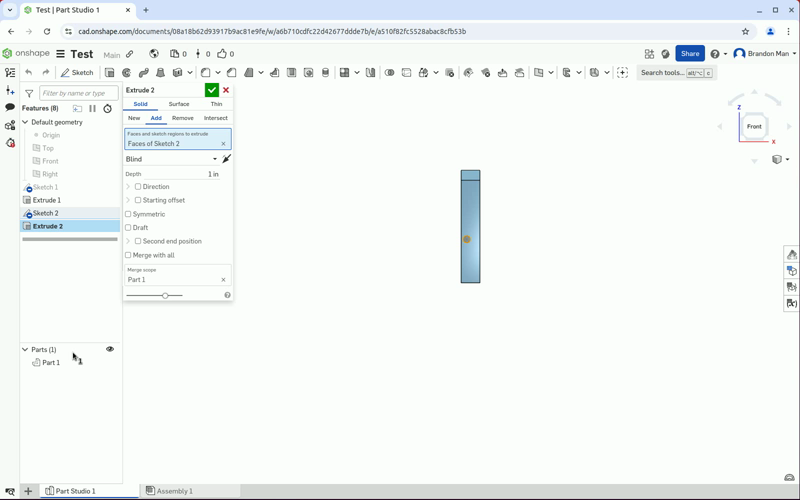
mouse_move(143, 106)
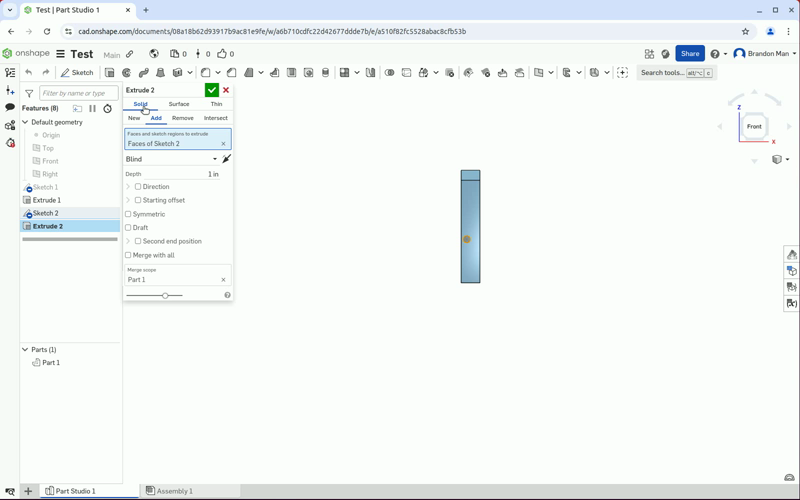
click(143, 106)
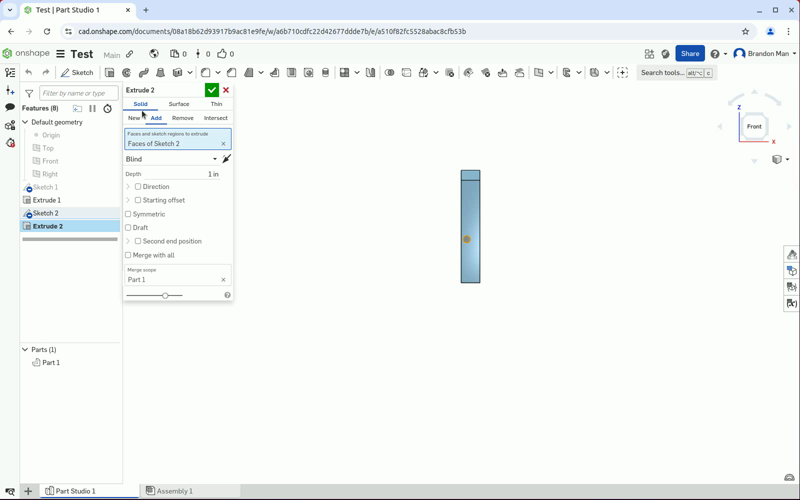
mouse_move(137, 120)
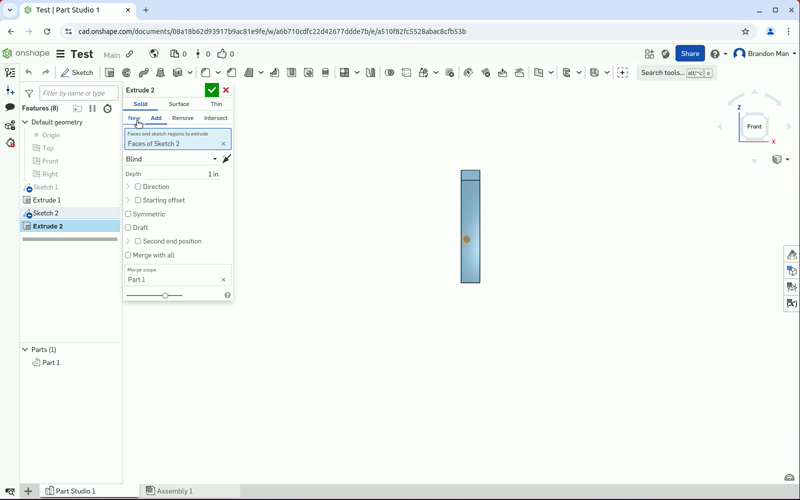
click(137, 120)
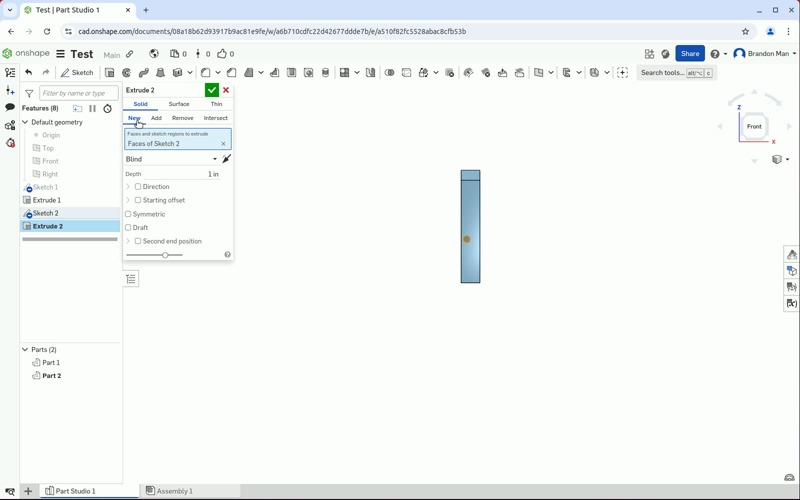
key(tab, 4)
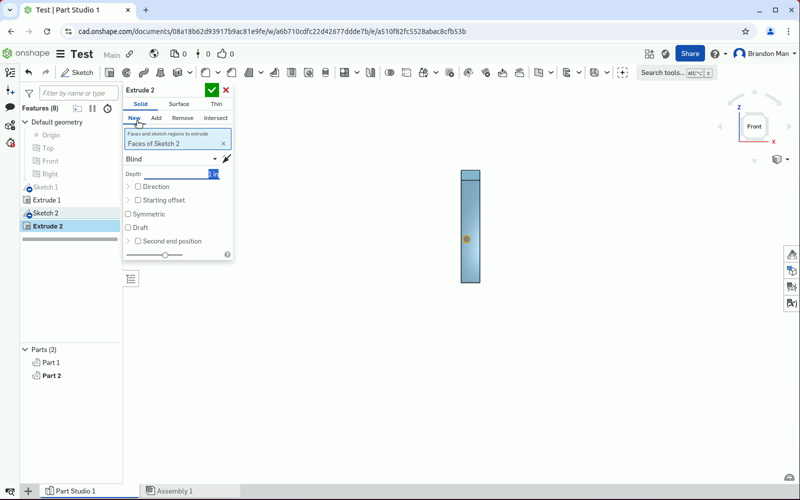
text(0.481)
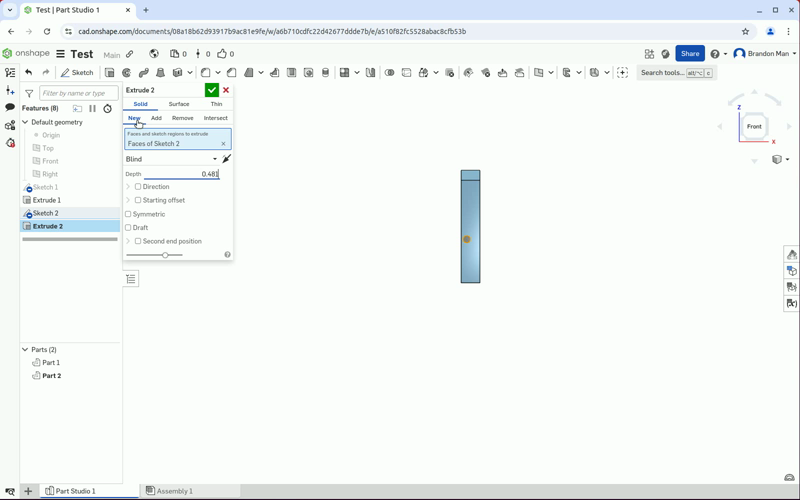
key(enter)
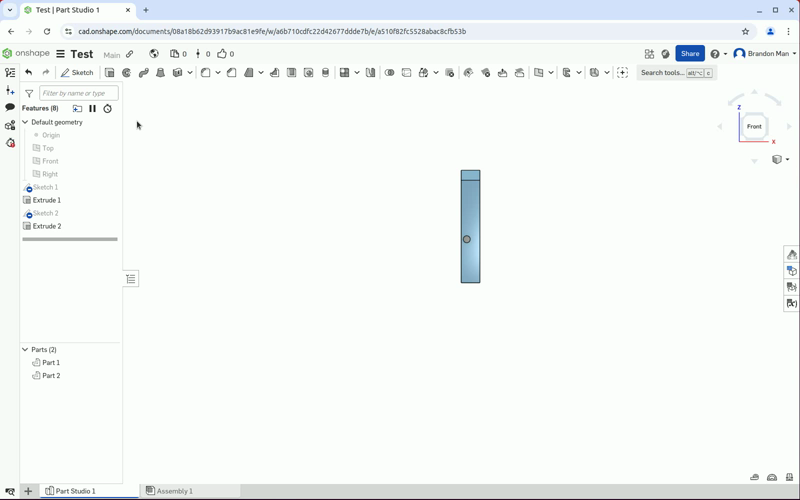
key(shift+h)
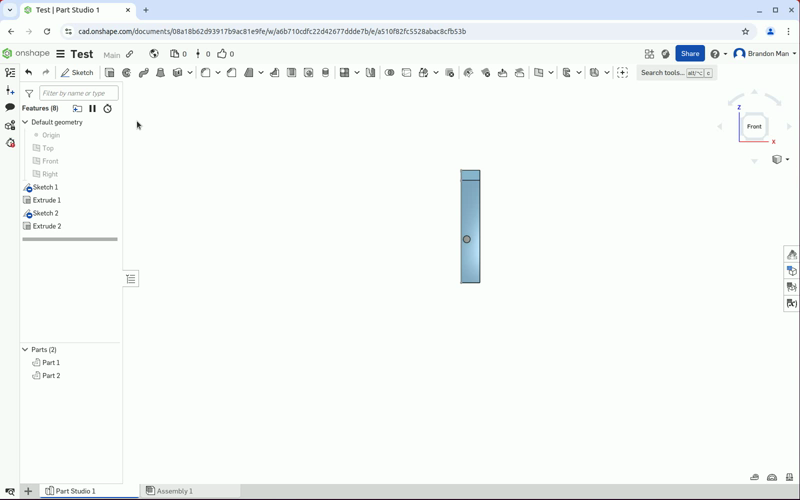
key(shift+h)
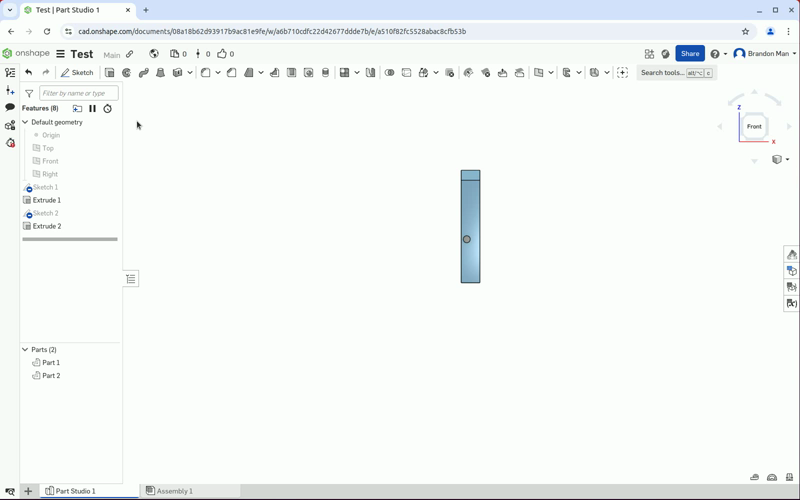
mouse_move(73, 189)
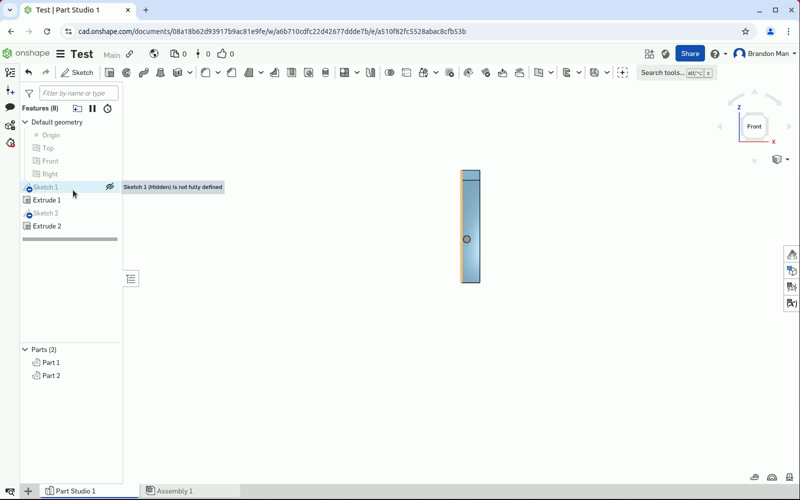
click(73, 189)
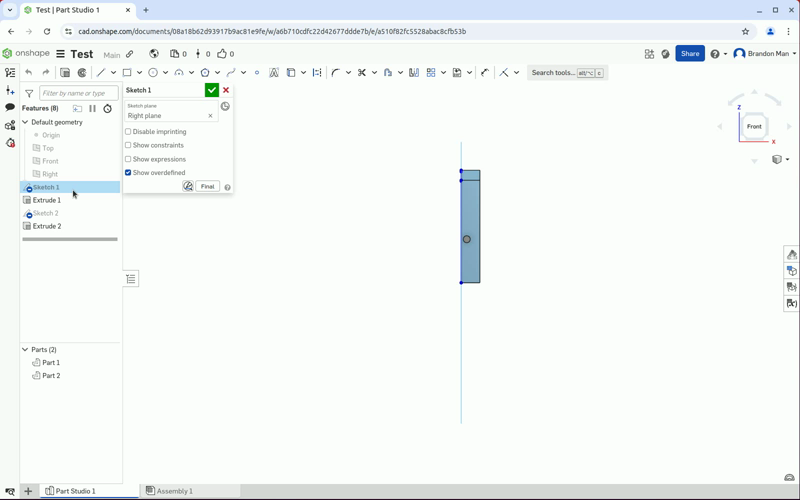
mouse_move(229, 92)
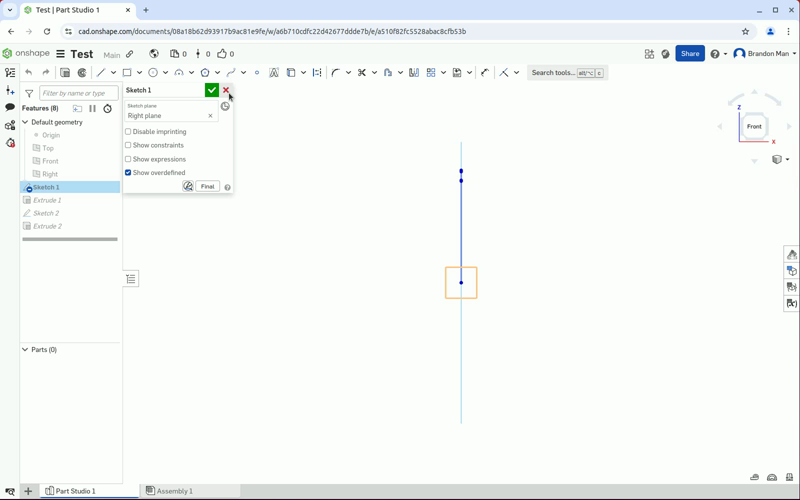
click(229, 92)
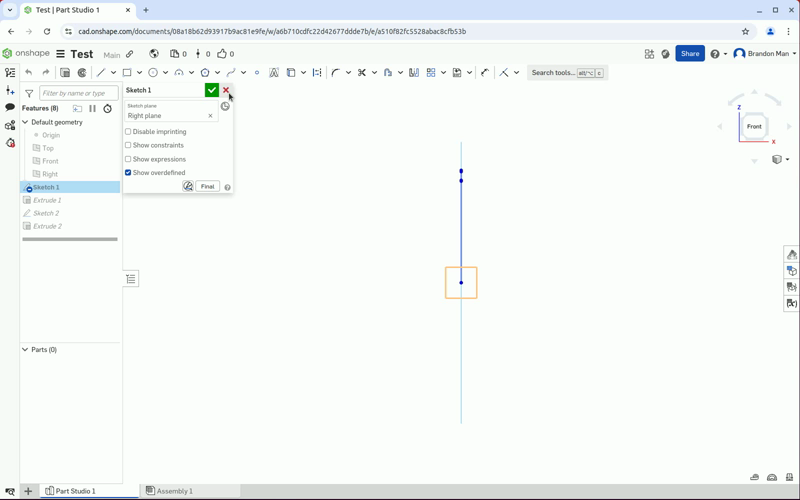
key(shift+s)
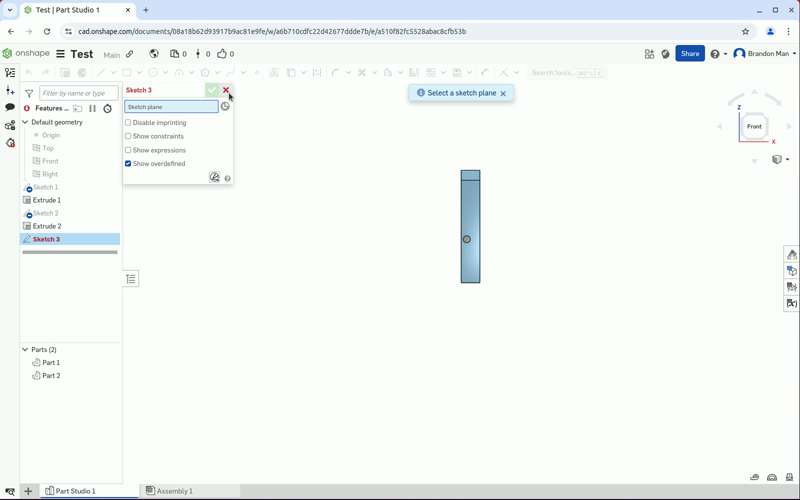
mouse_move(73, 163)
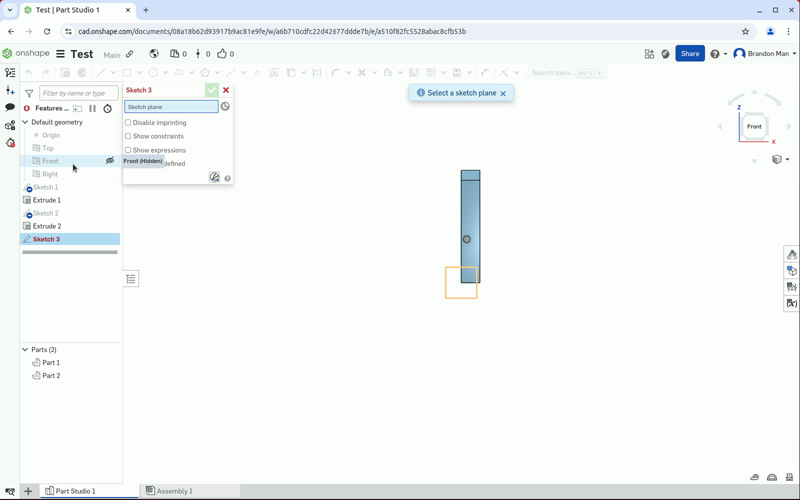
click(73, 163)
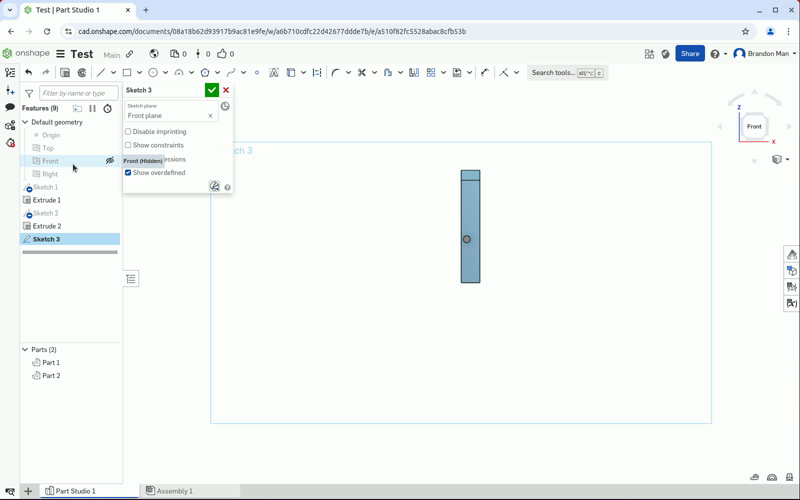
mouse_move(73, 352)
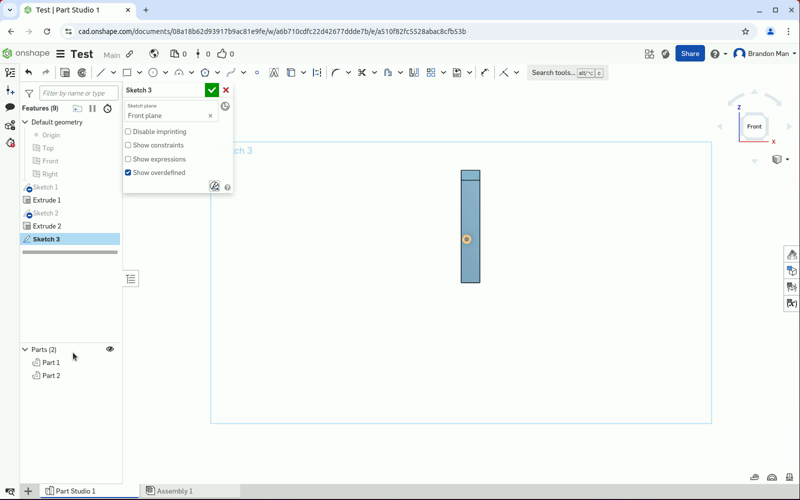
key(y)
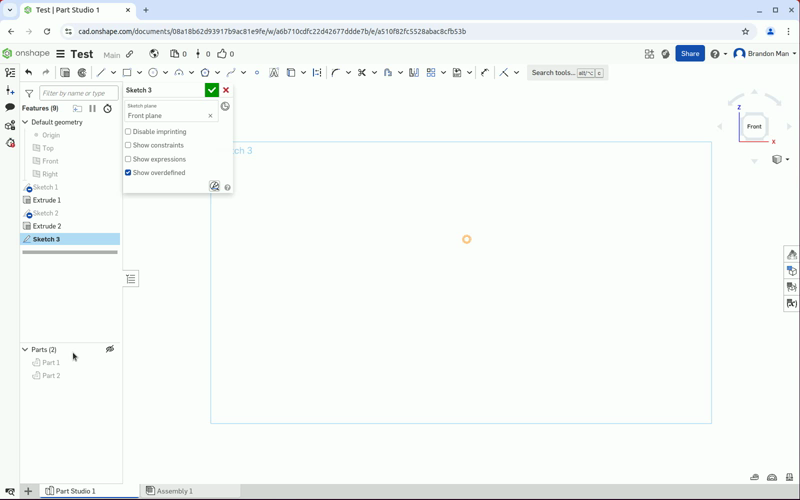
key(c)
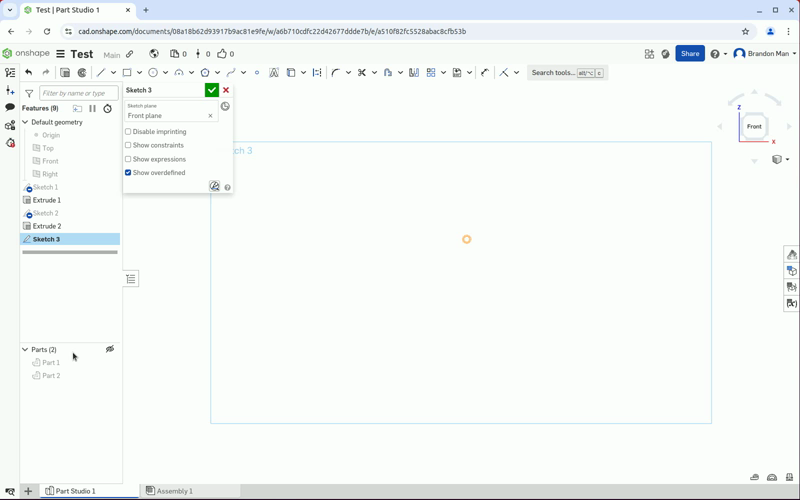
key_down(shift)
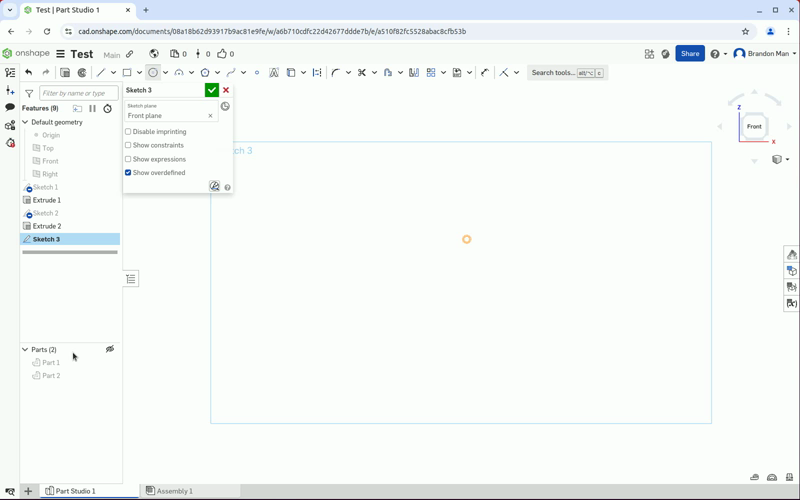
mouse_move(472, 265)
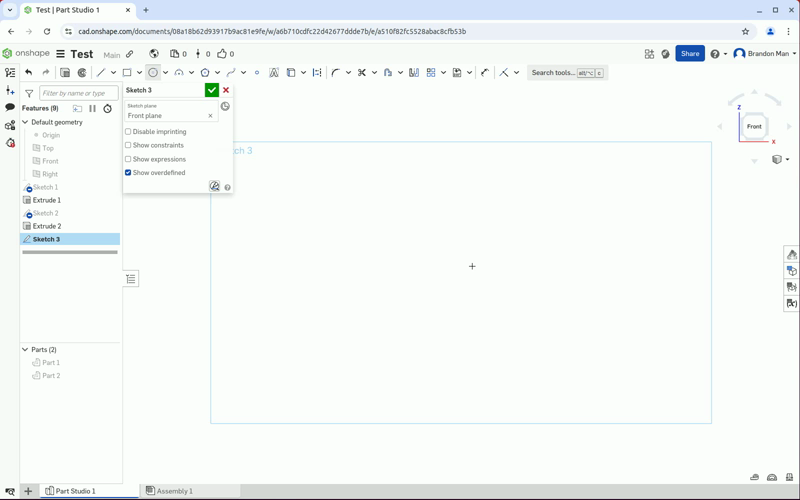
click(472, 265)
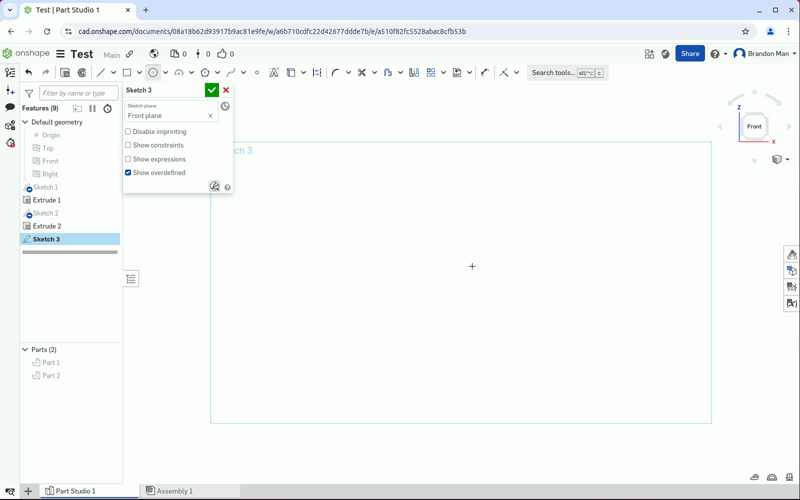
key_up(shift)
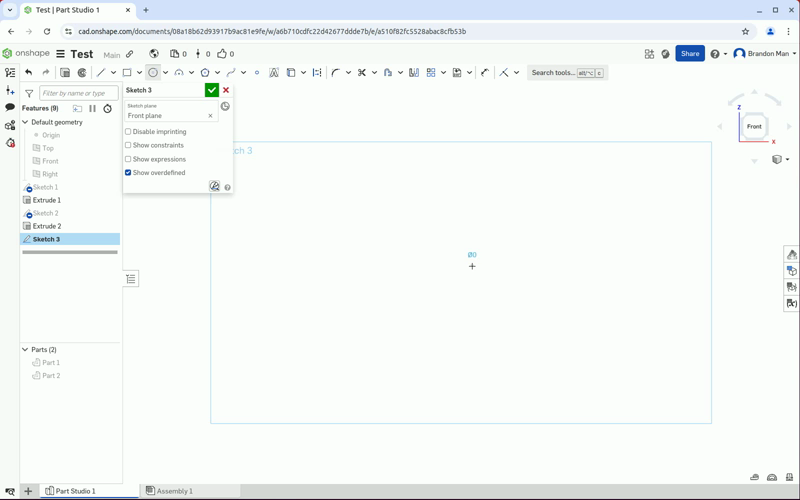
mouse_move(476, 265)
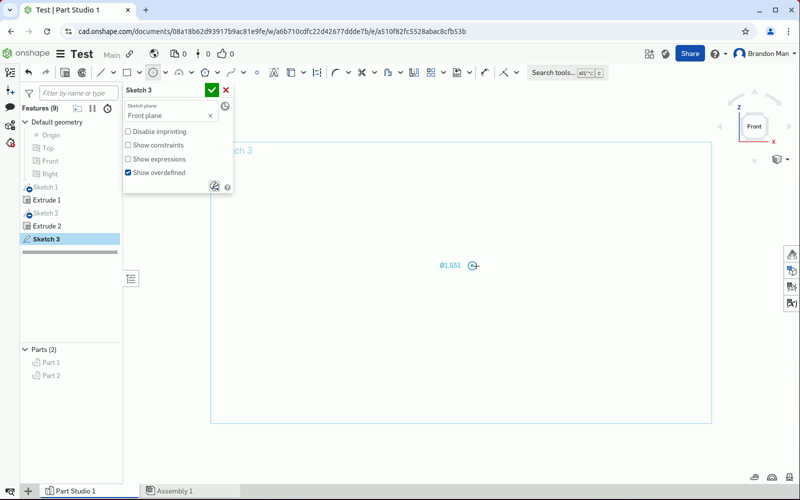
click(476, 265)
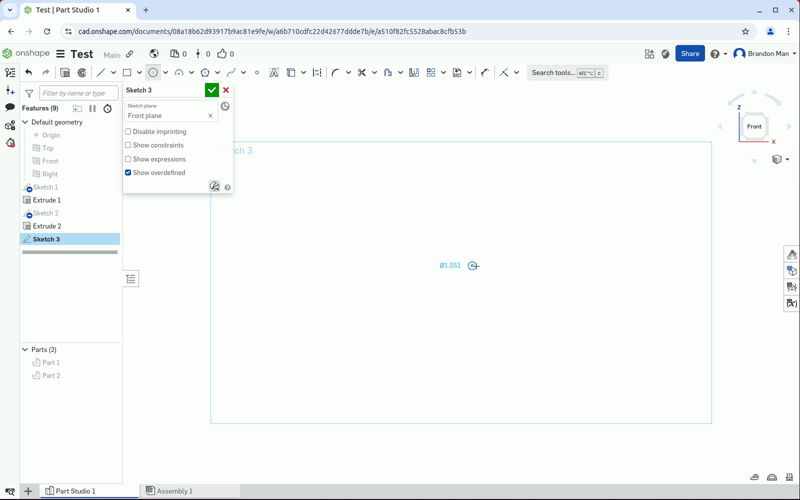
key(esc)
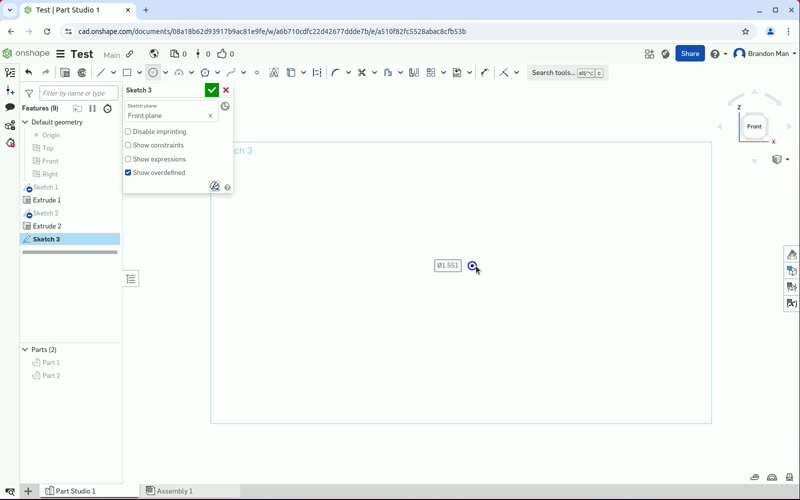
mouse_move(474, 267)
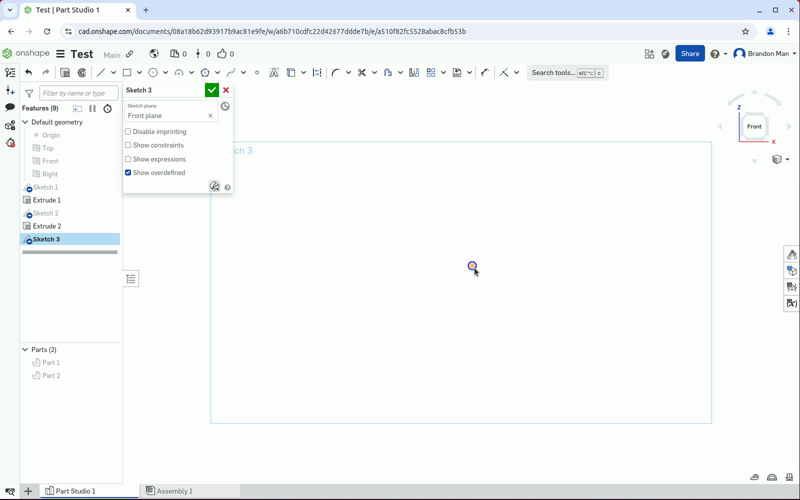
scroll(6)
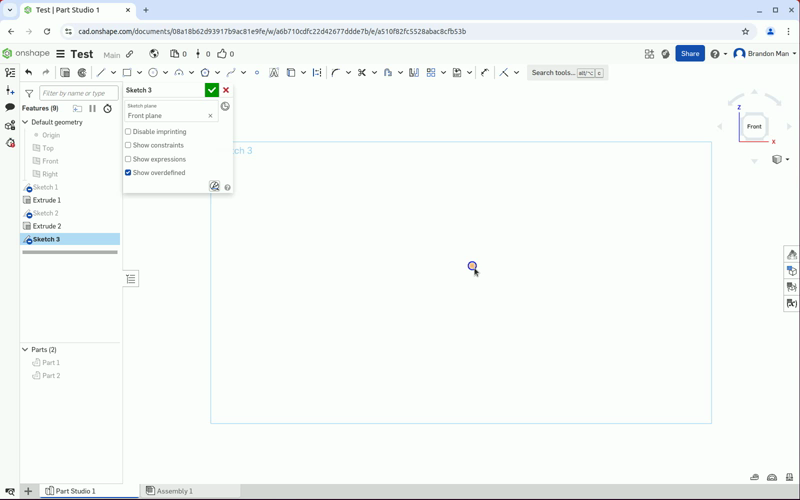
scroll(6)
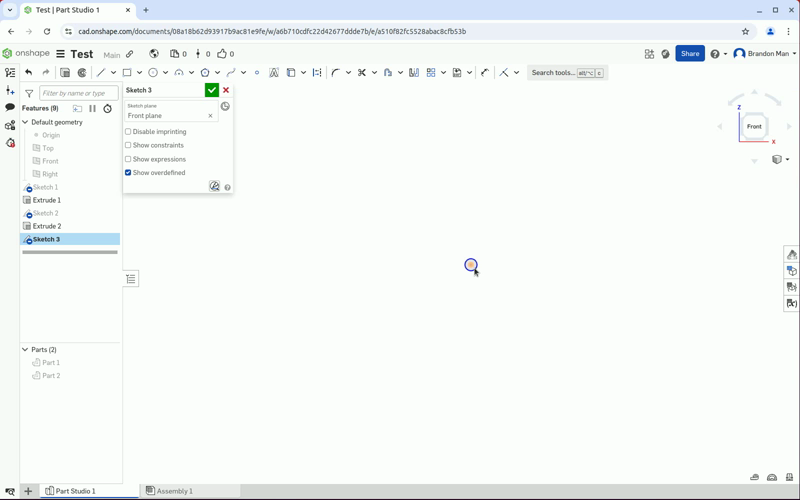
scroll(6)
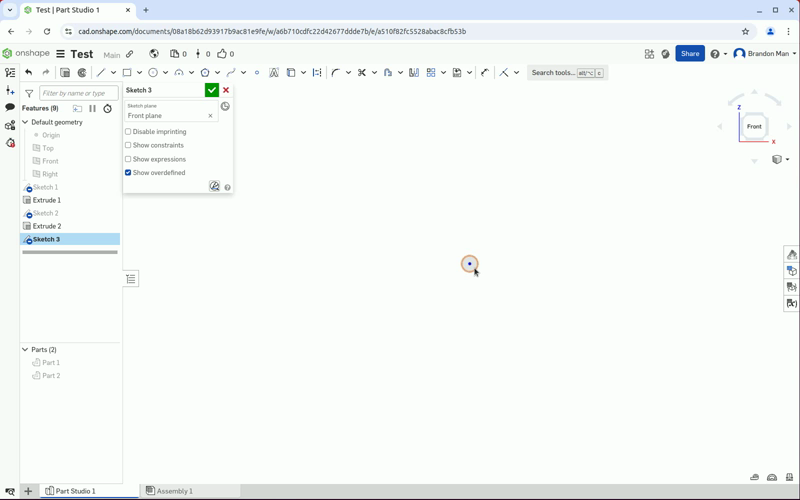
scroll(6)
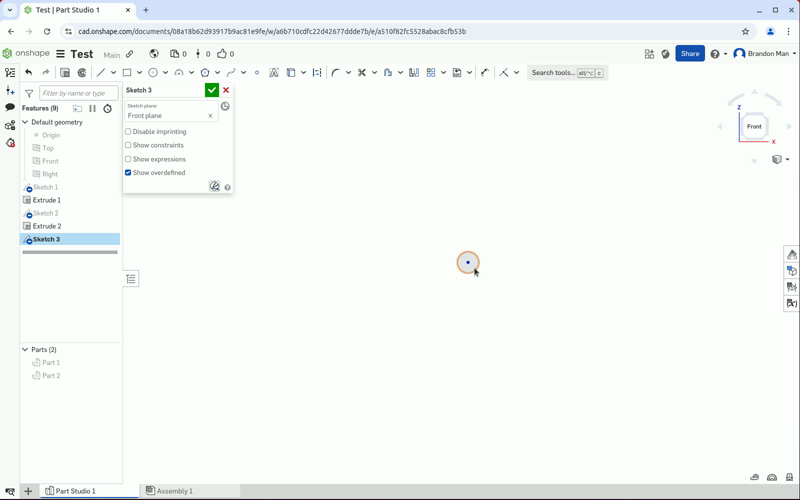
scroll(6)
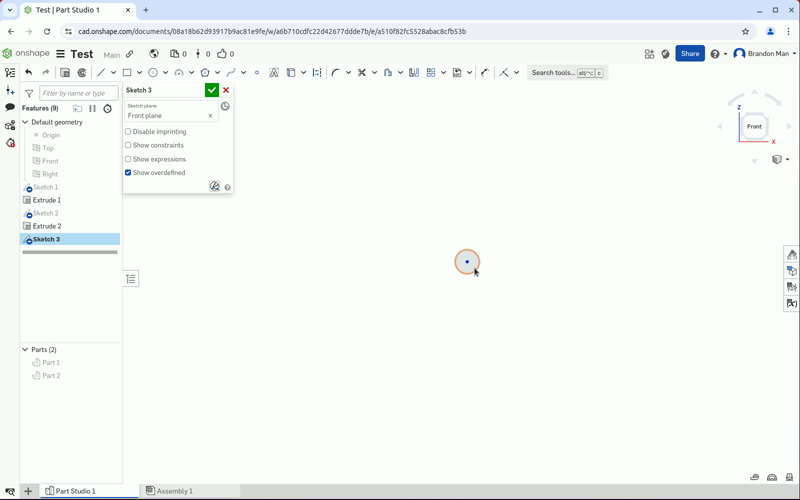
scroll(6)
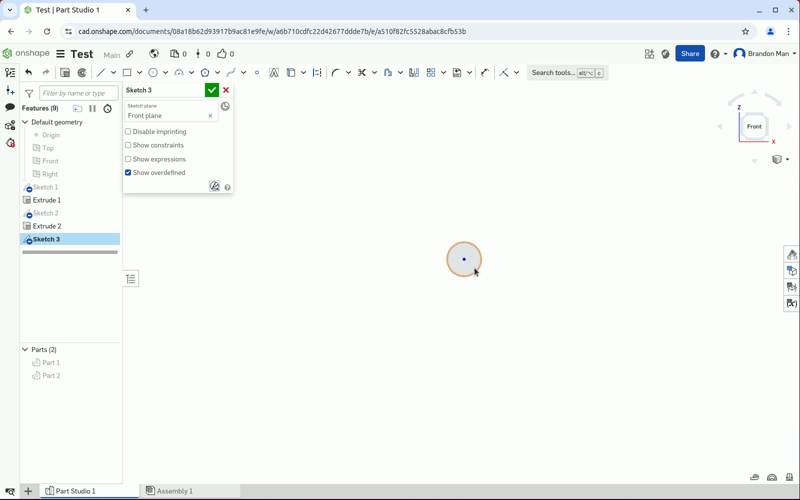
scroll(6)
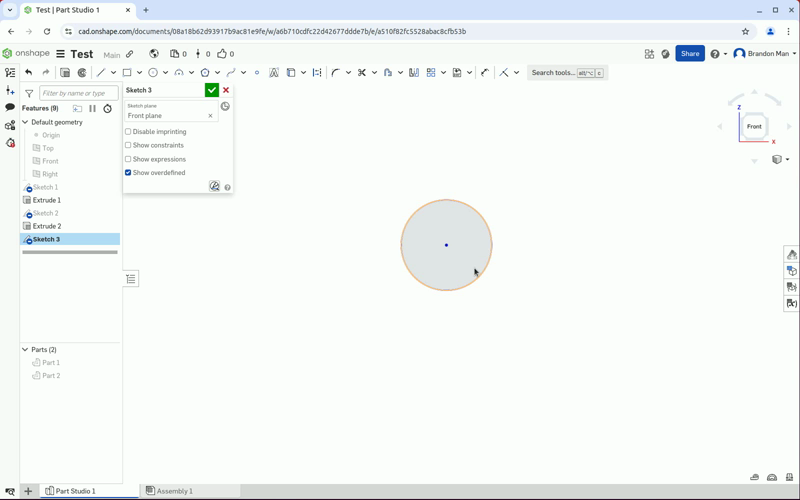
click(474, 267)
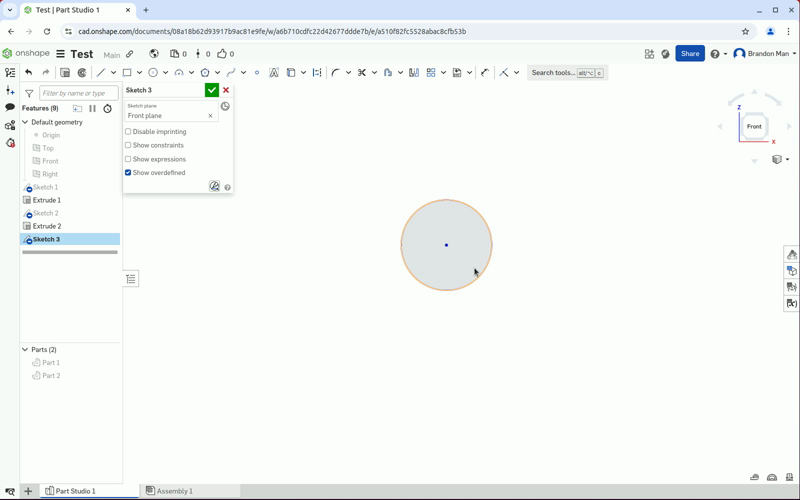
scroll(-6)
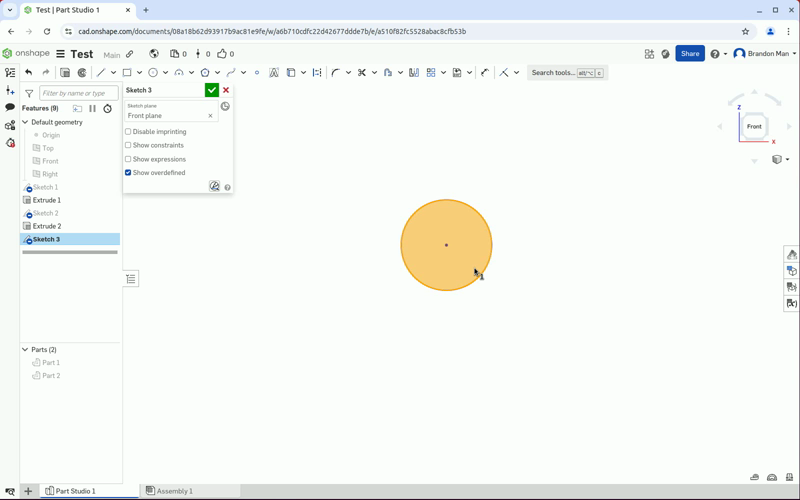
scroll(-6)
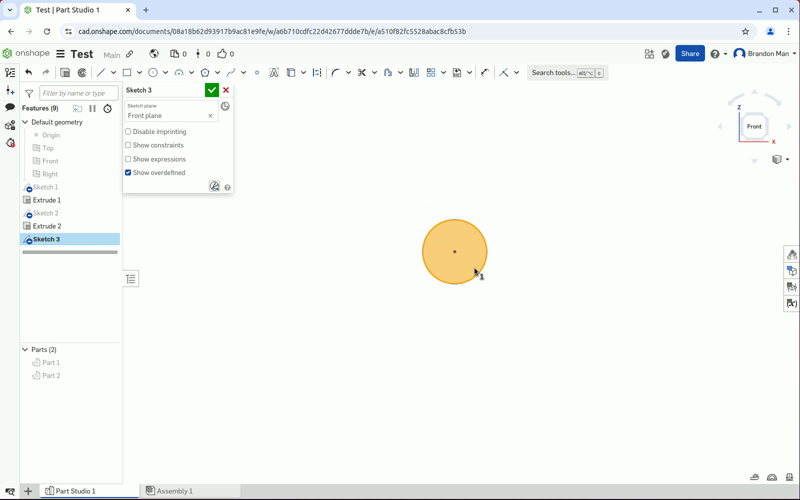
scroll(-6)
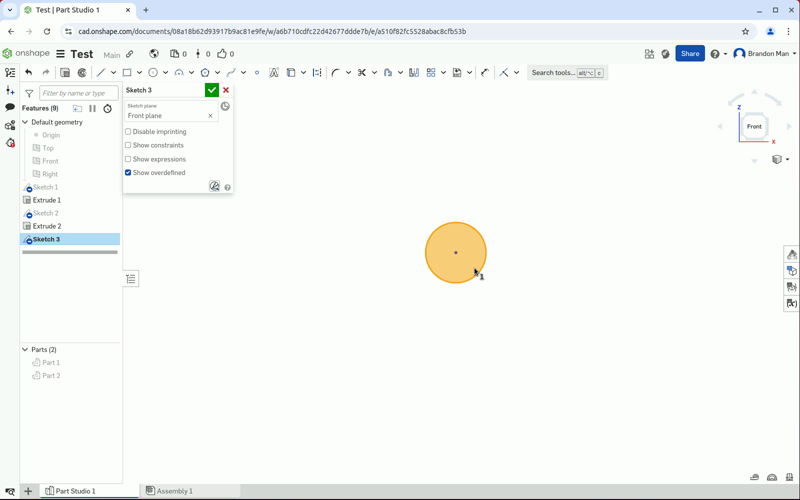
scroll(-6)
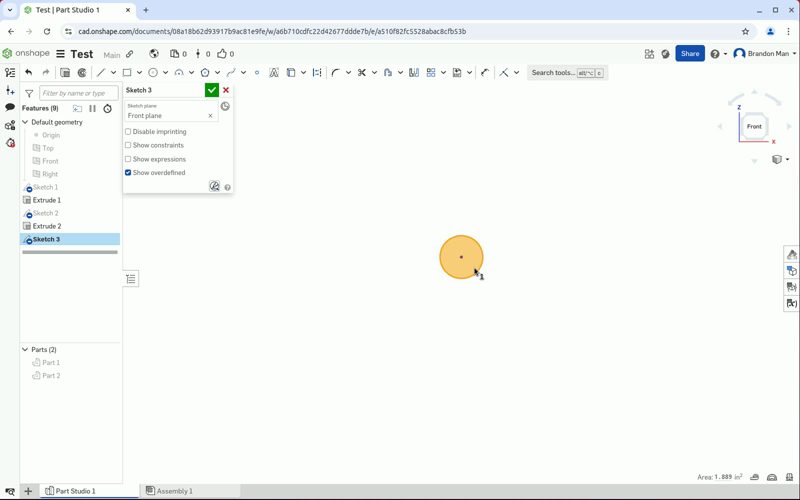
scroll(-6)
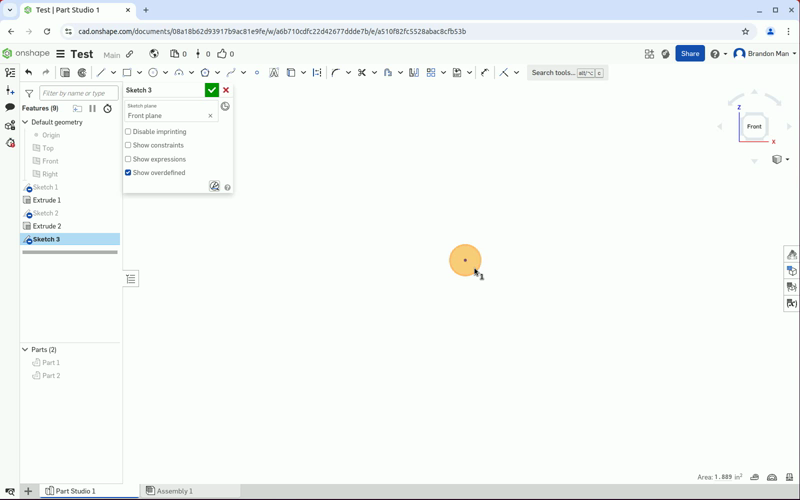
scroll(-6)
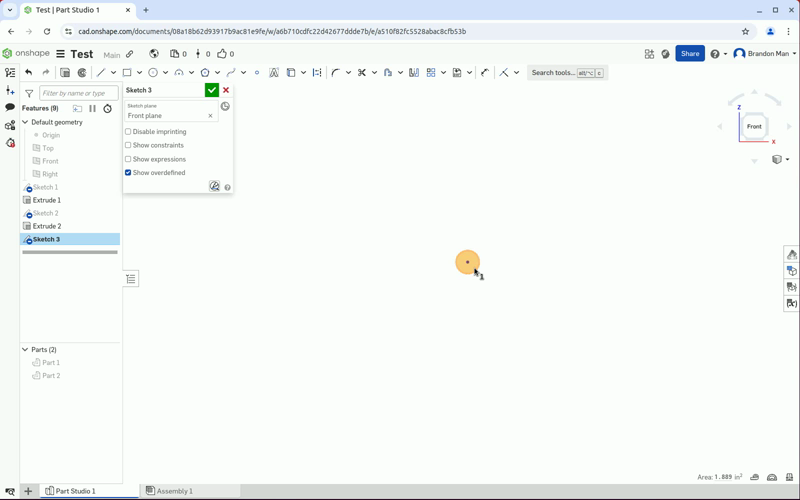
scroll(-6)
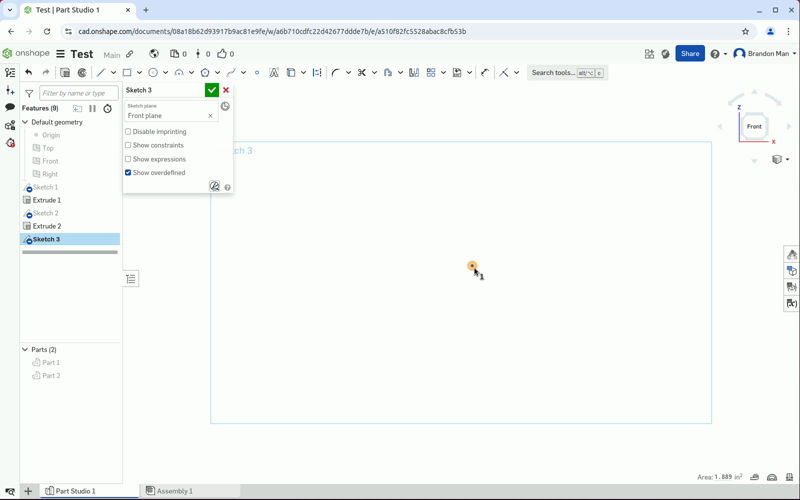
mouse_move(73, 352)
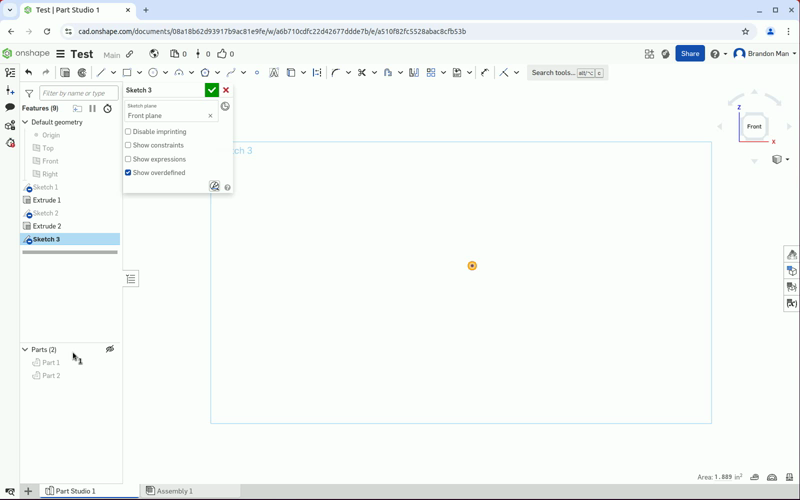
key(shift+y)
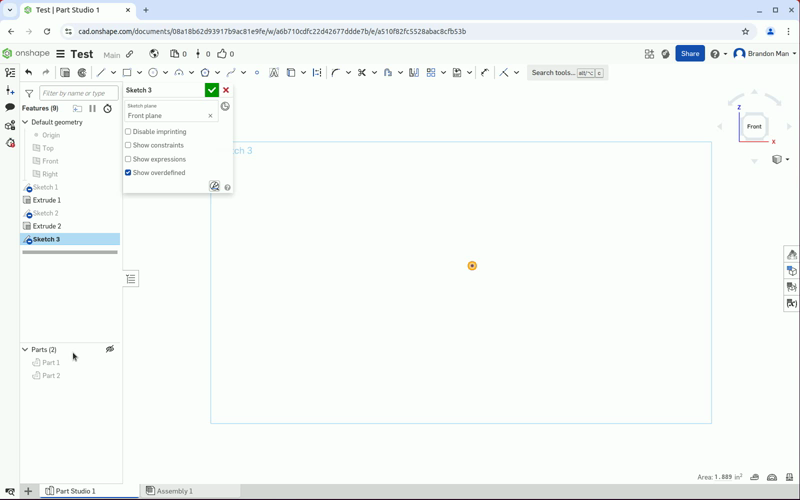
key(shift+e)
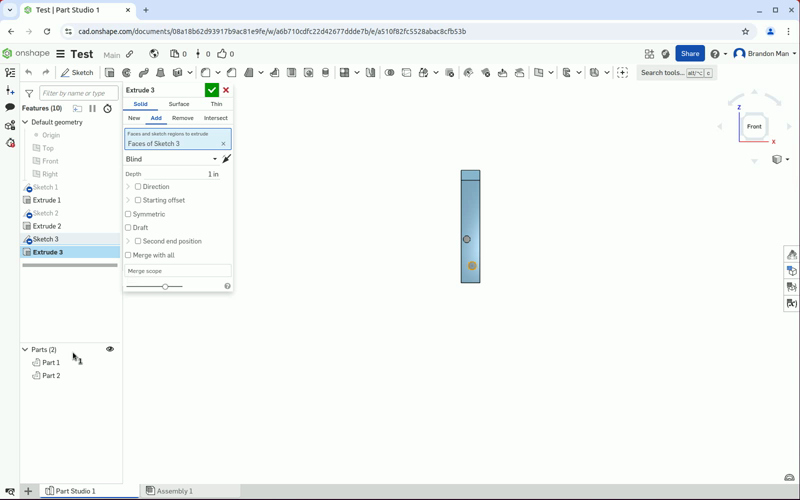
mouse_move(143, 106)
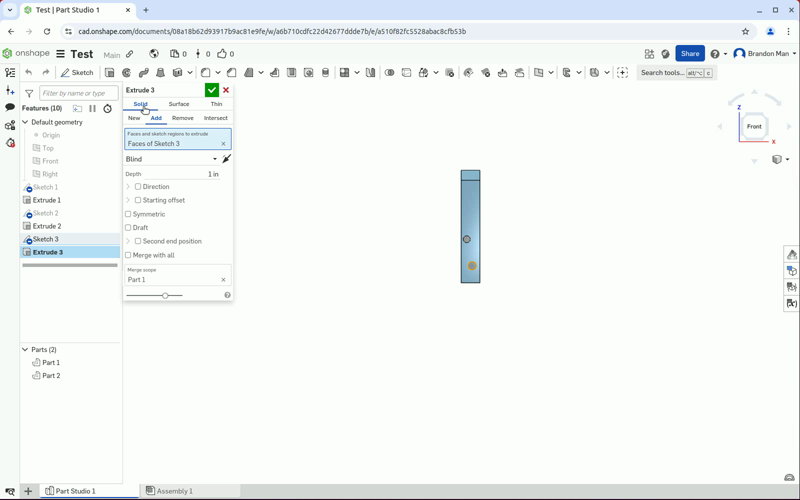
click(143, 106)
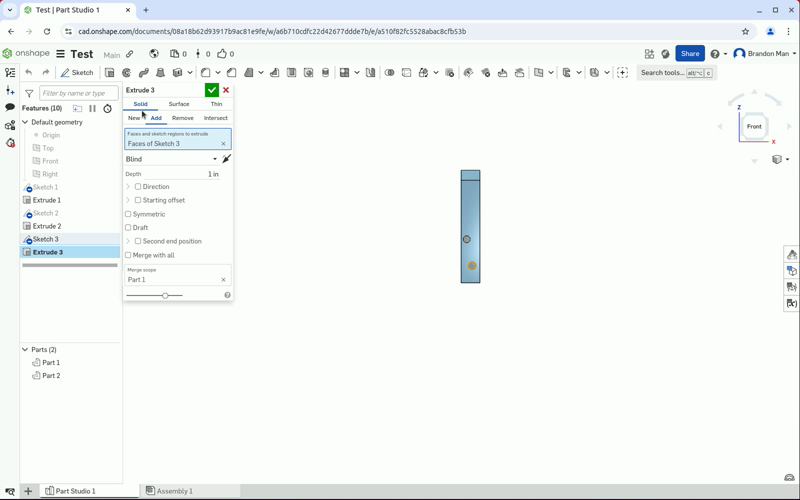
mouse_move(137, 120)
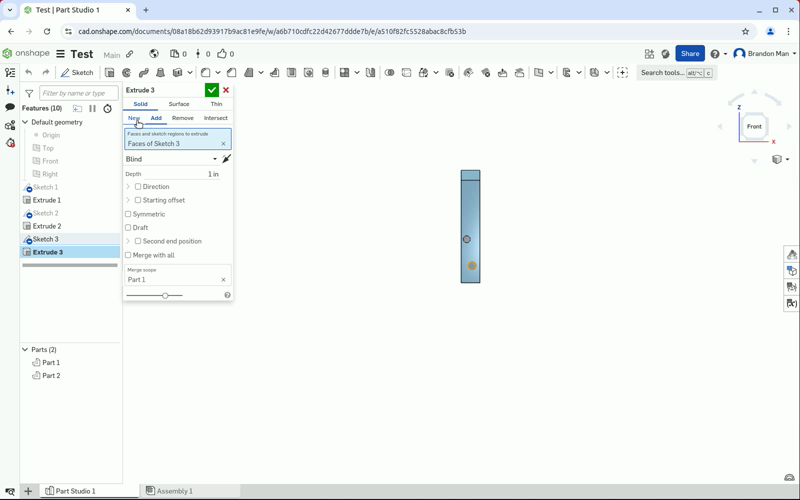
click(137, 120)
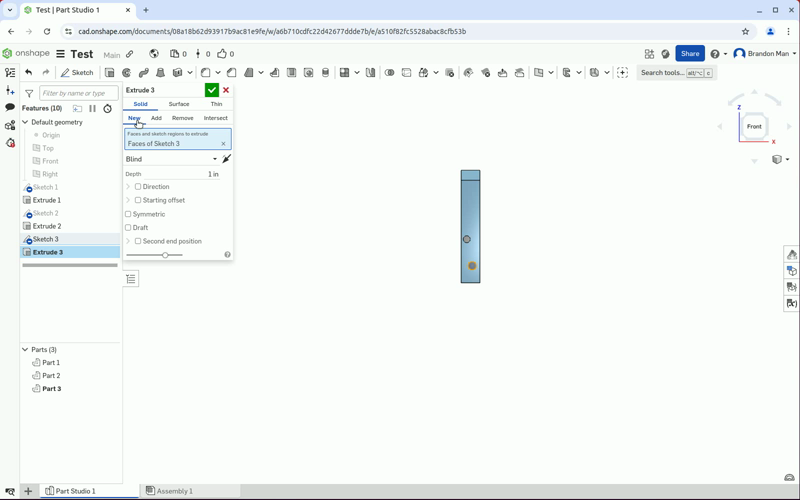
key(tab, 4)
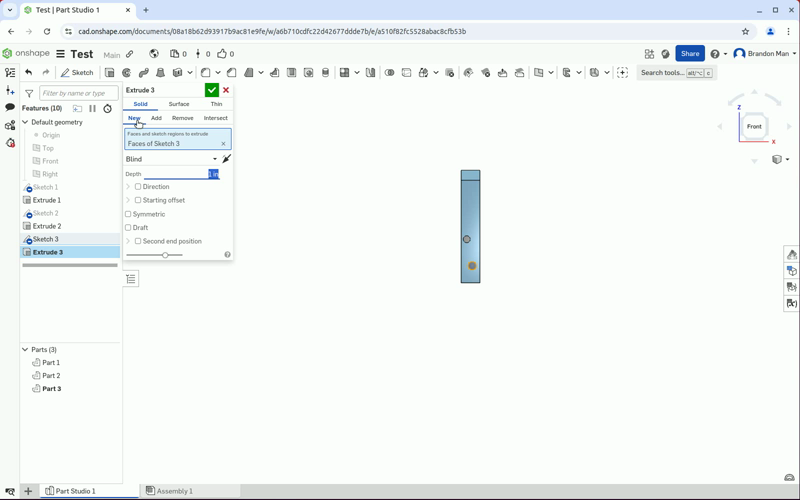
text(0.481)
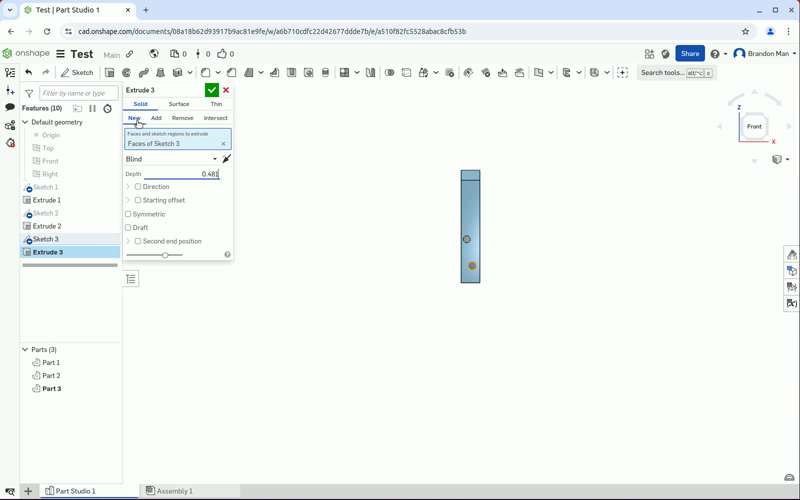
key(enter)
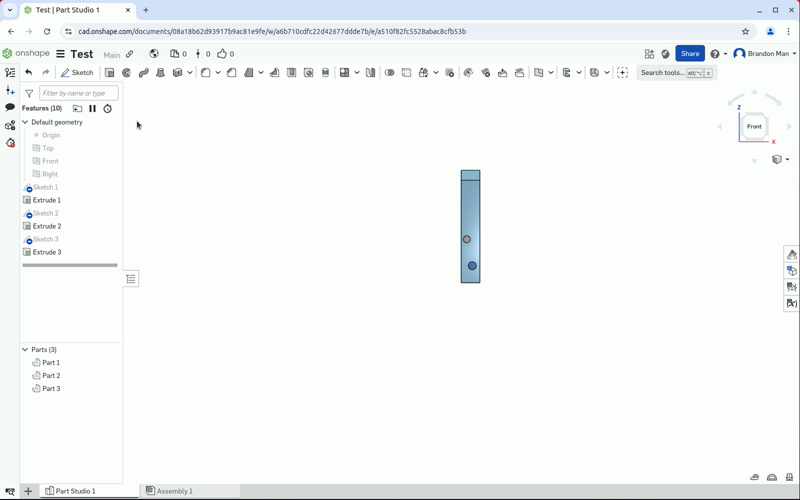
key(shift+h)
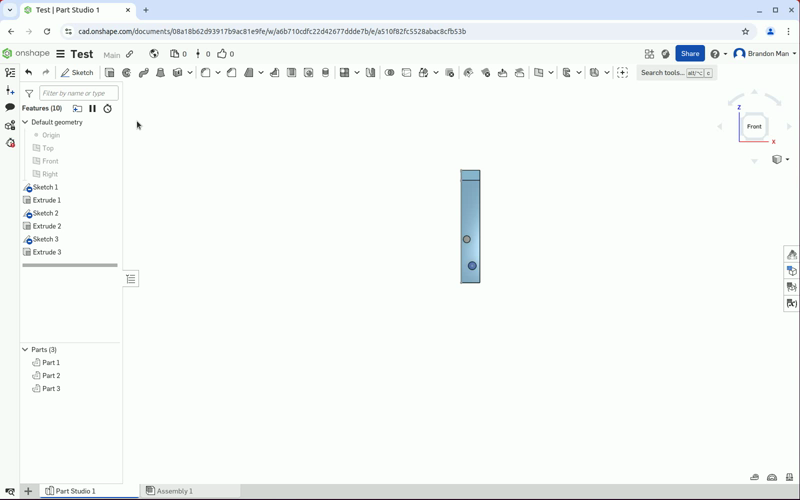
key(shift+h)
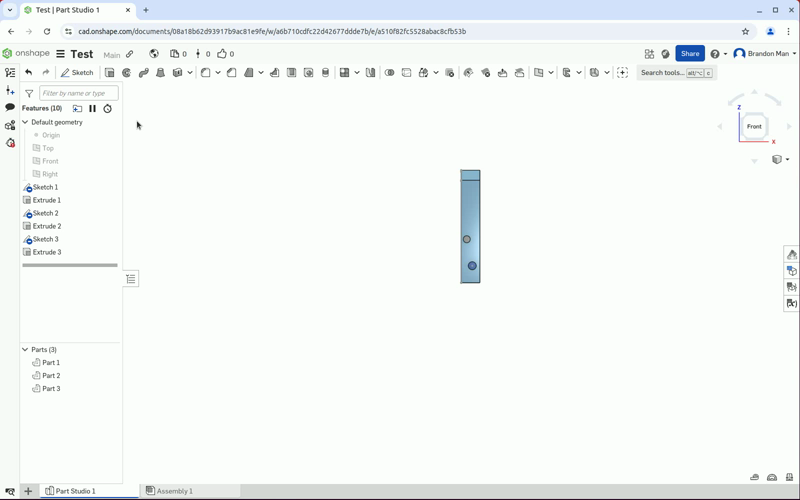
key(shift+7)
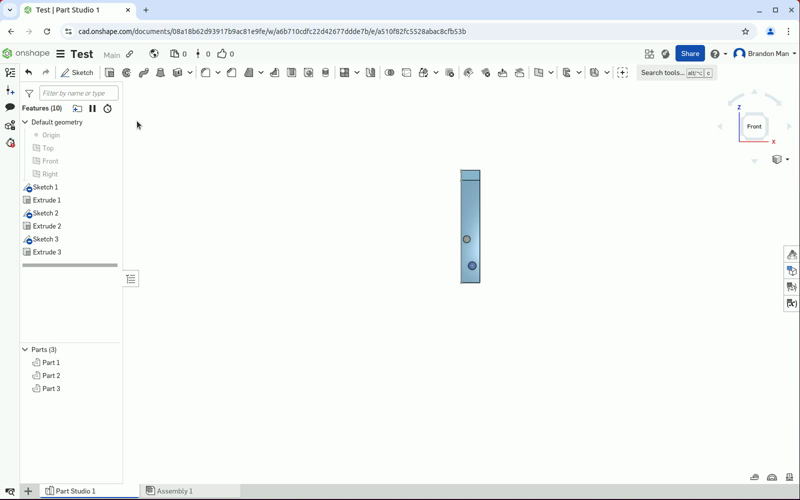
key(left, 2)
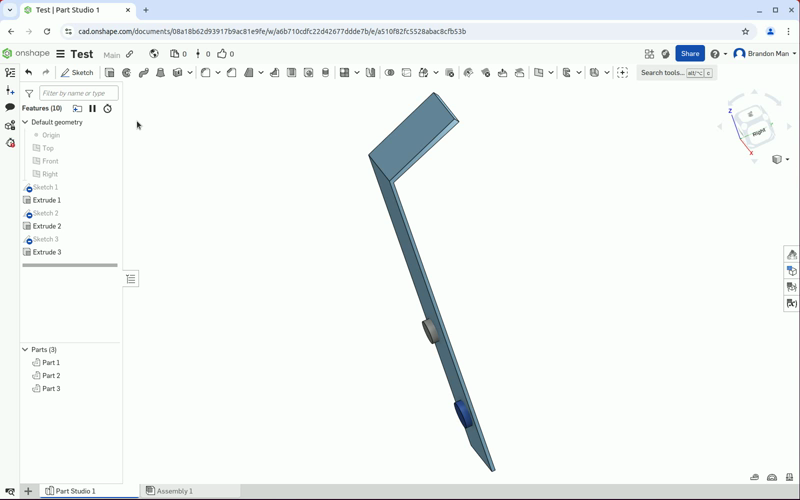
key(down, 2)
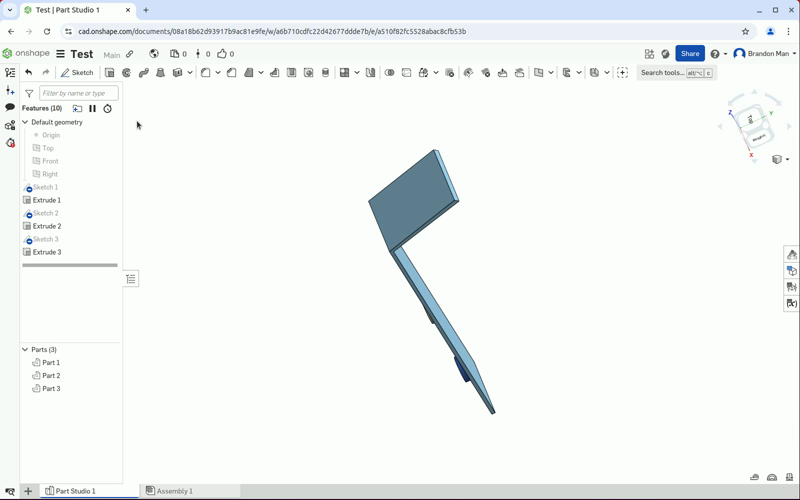
key(up, 2)
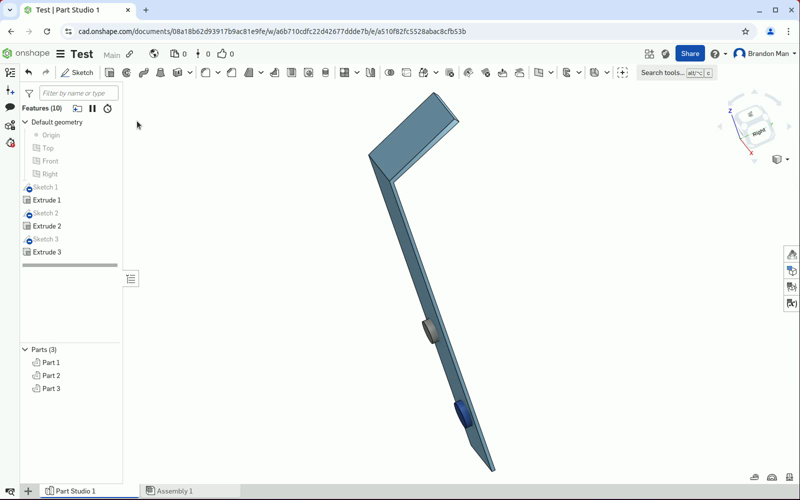
key(right, 2)
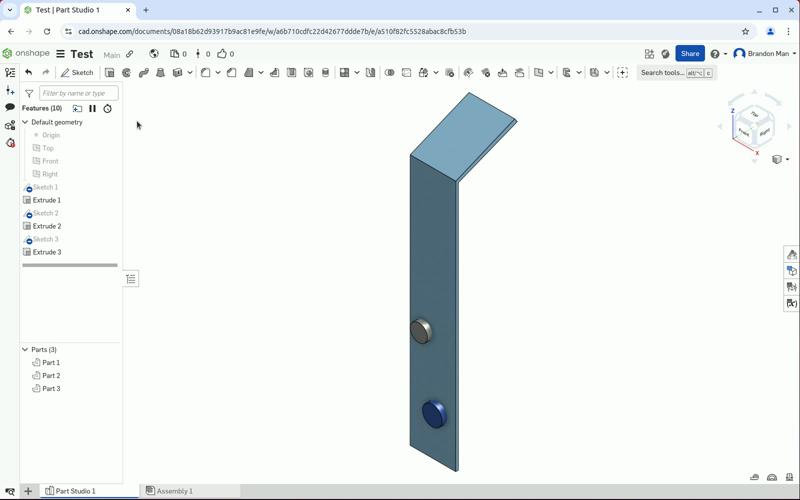
mouse_move(73, 189)
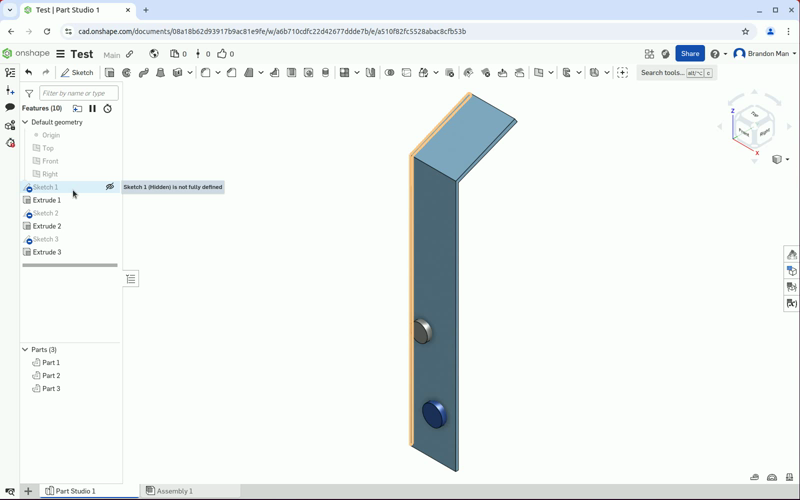
click(73, 189)